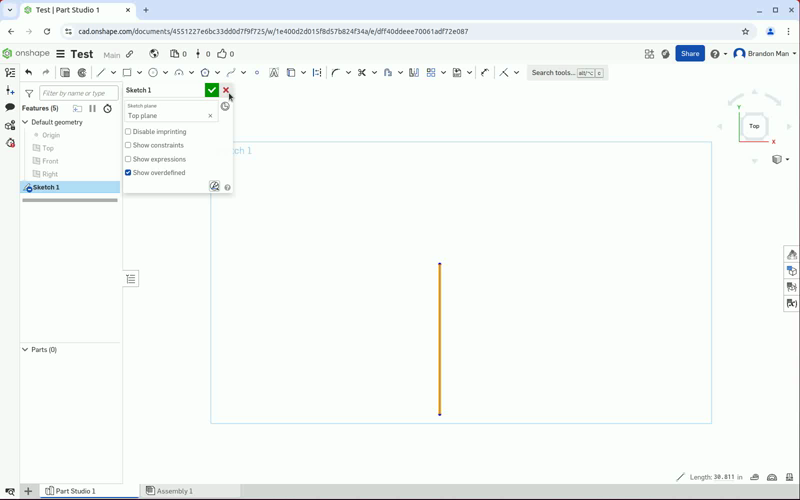
key(shift+h)
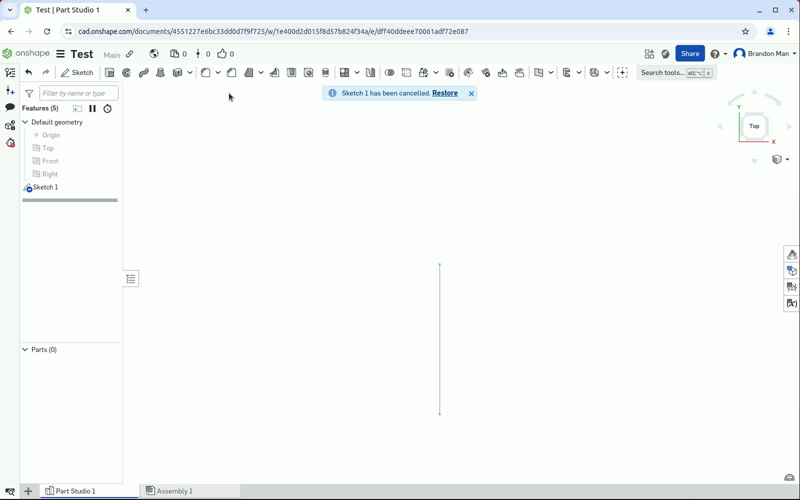
key(shift+s)
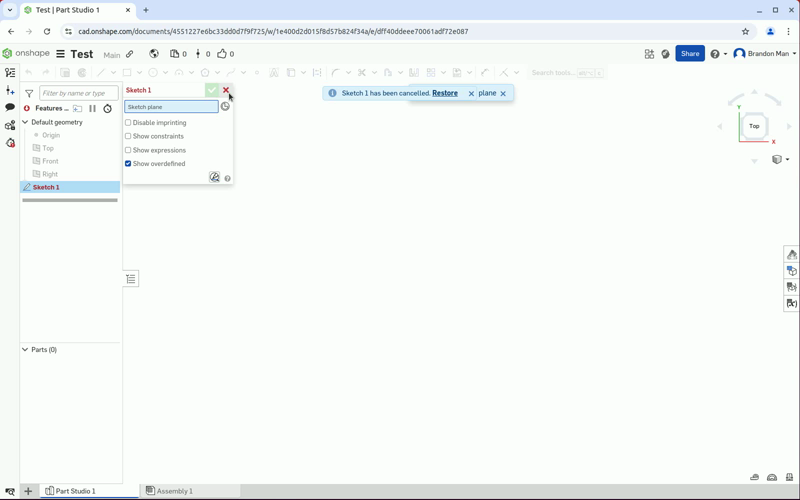
mouse_move(73, 150)
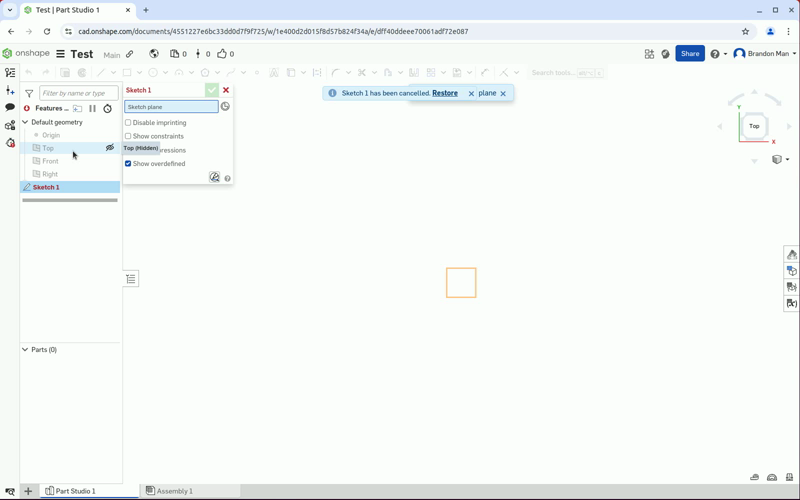
click(73, 150)
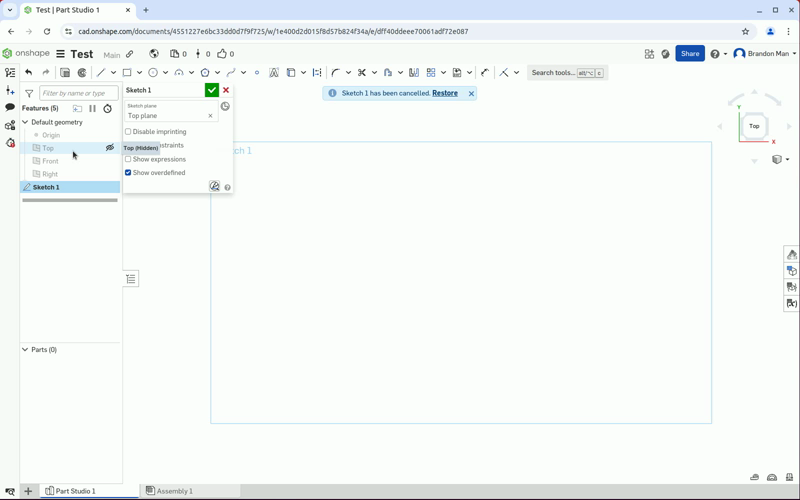
mouse_move(73, 352)
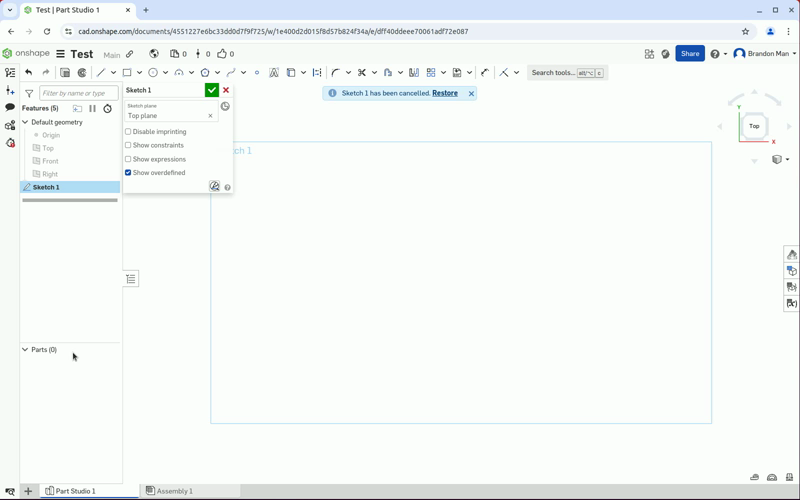
key(y)
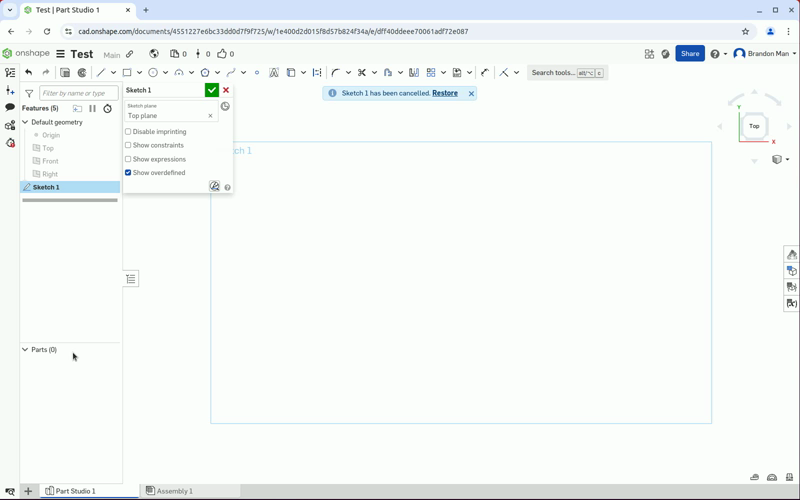
key(l)
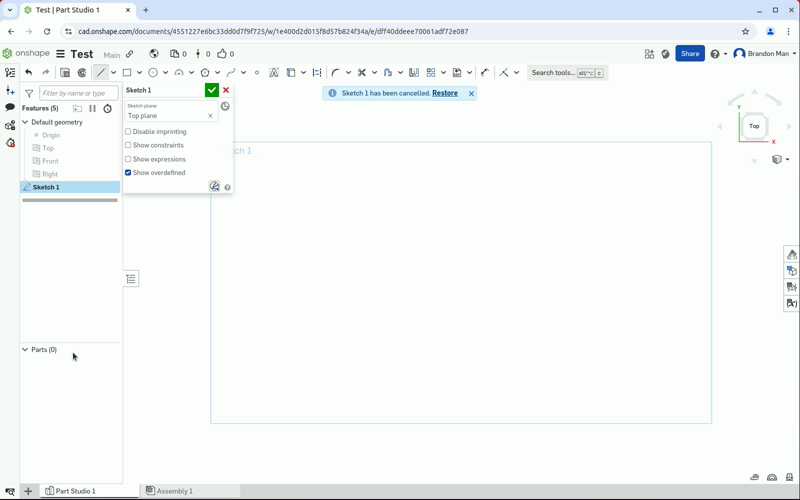
key_down(shift)
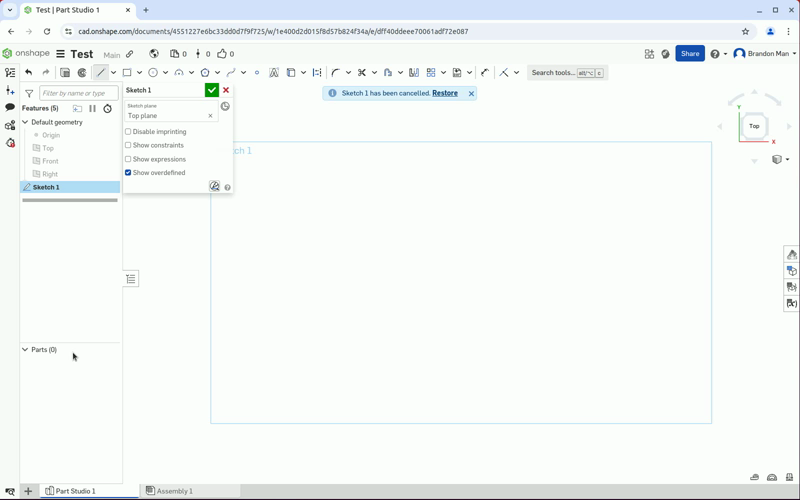
mouse_move(460, 282)
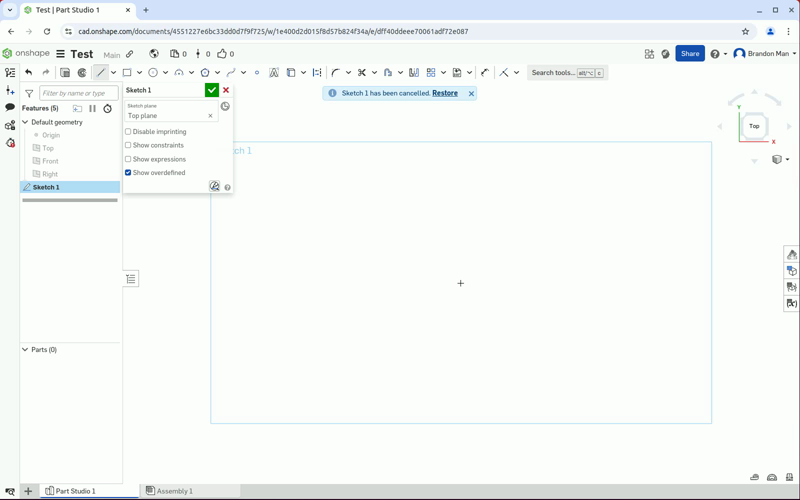
click(460, 282)
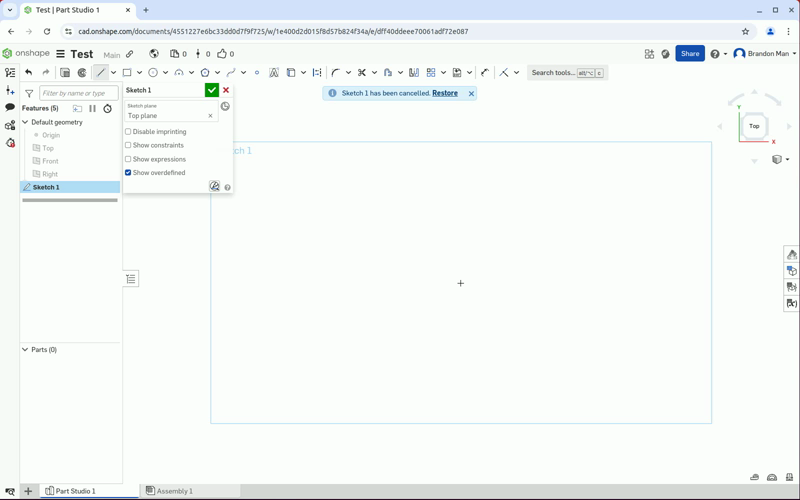
key_up(shift)
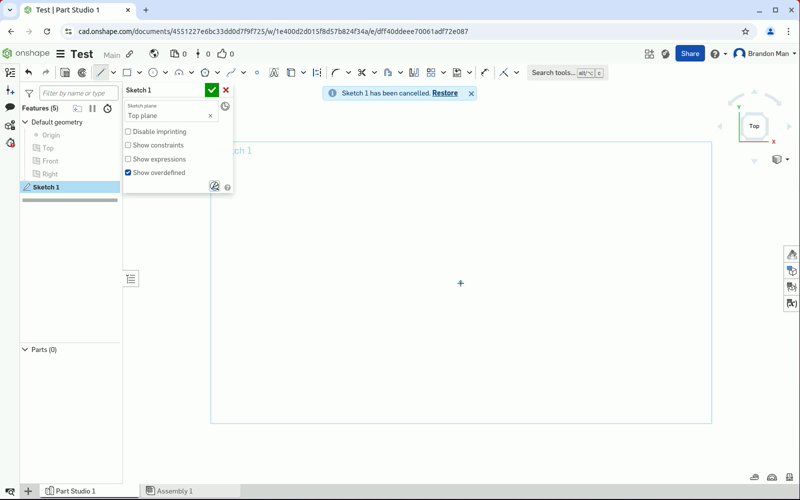
key_down(shift)
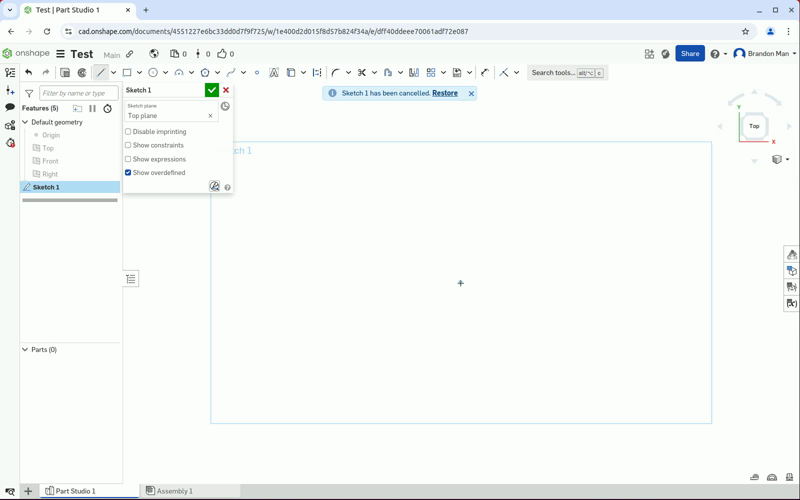
mouse_move(490, 282)
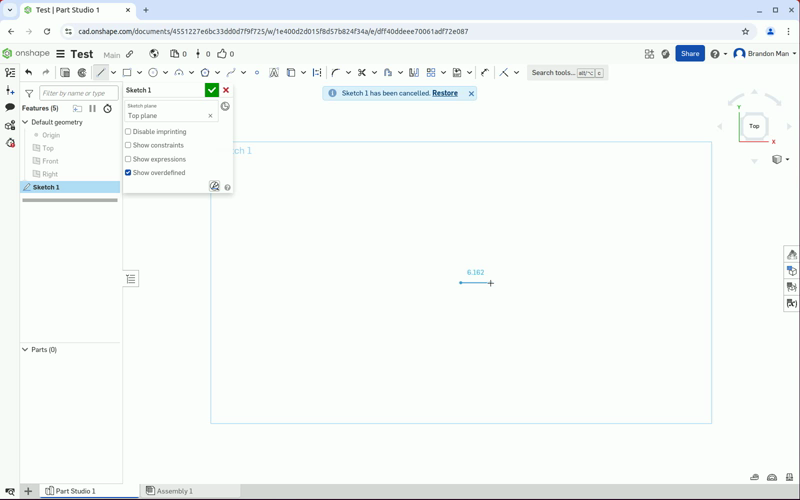
mouse_move(494, 282)
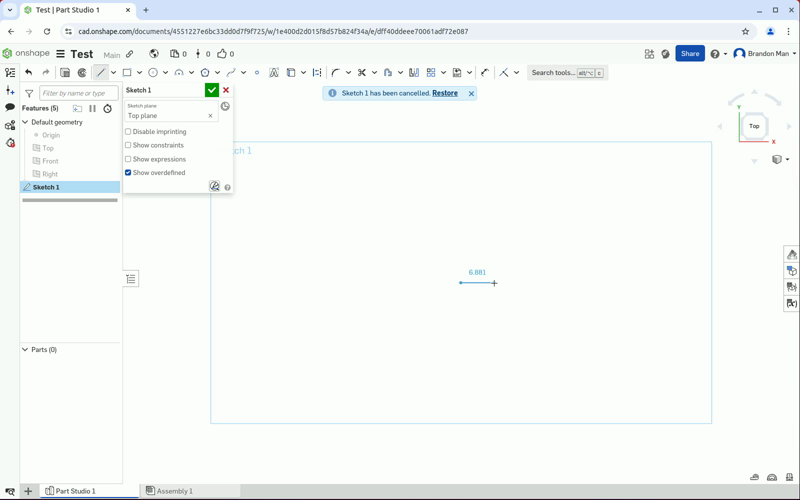
click(494, 282)
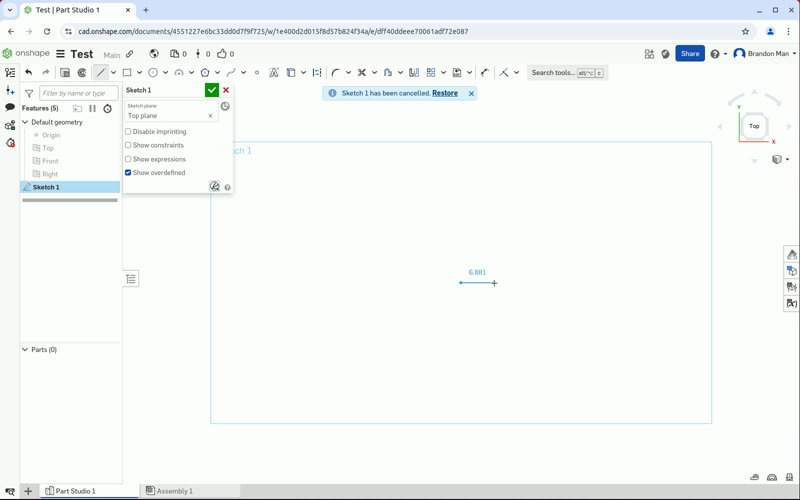
key_up(shift)
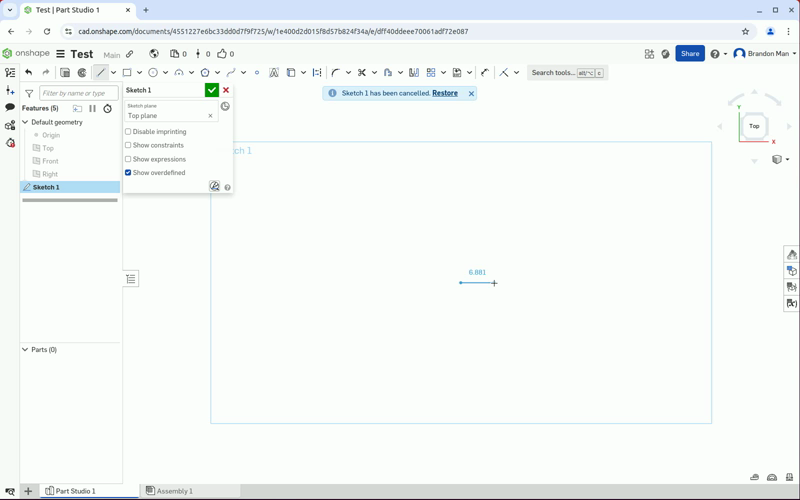
key_down(shift)
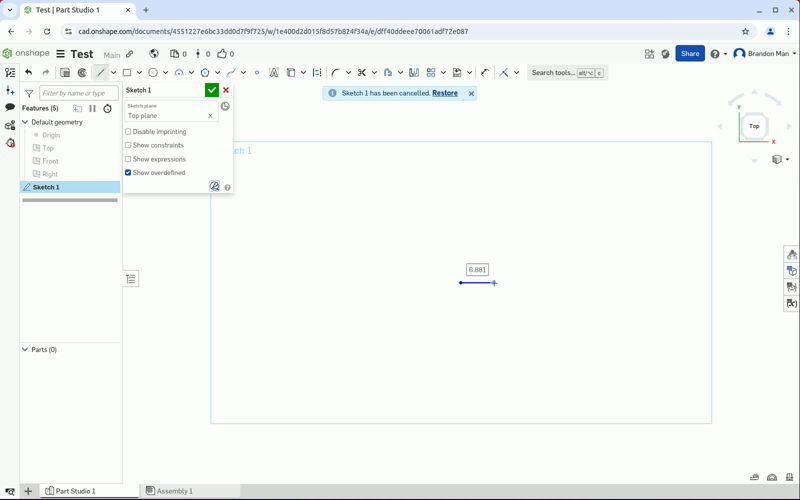
mouse_move(524, 282)
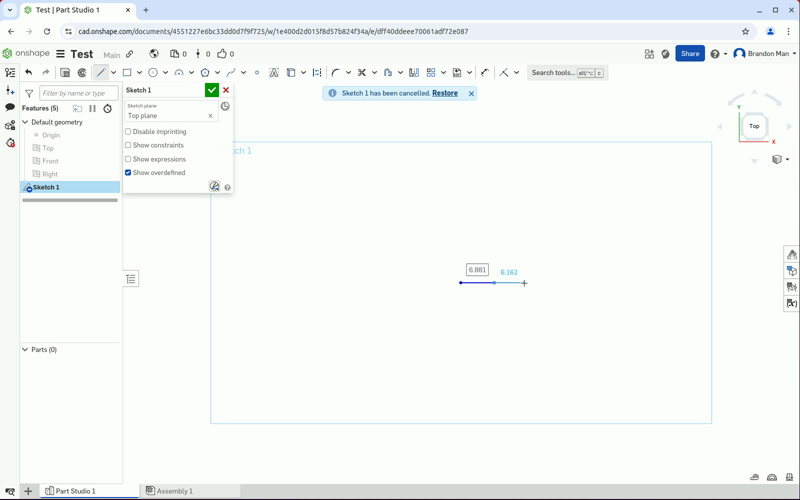
mouse_move(494, 249)
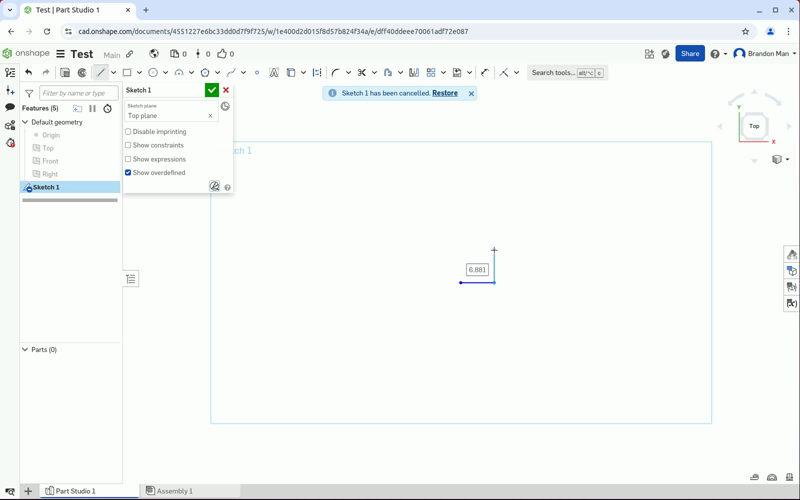
click(494, 249)
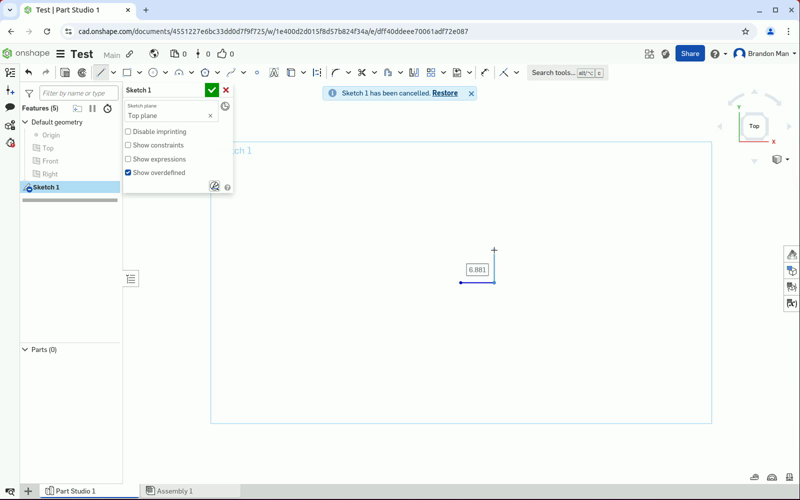
key_up(shift)
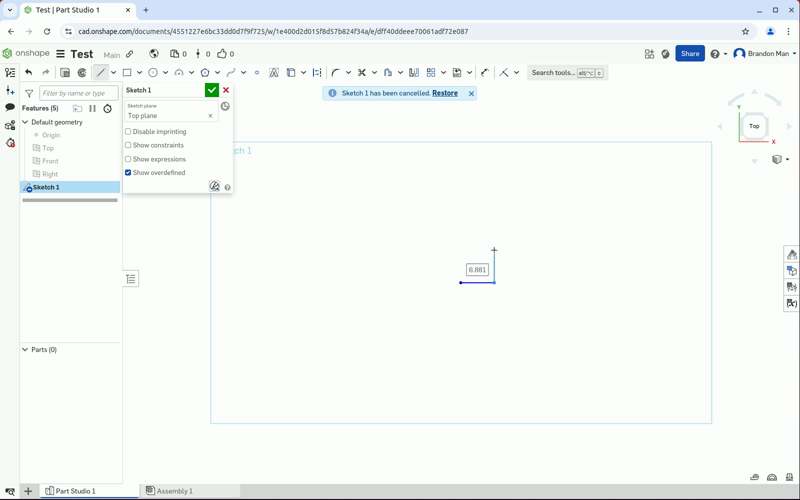
key_down(shift)
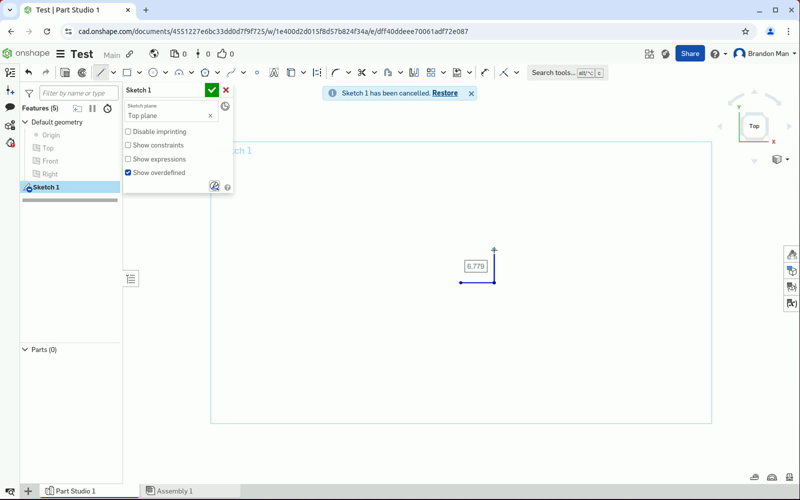
mouse_move(524, 249)
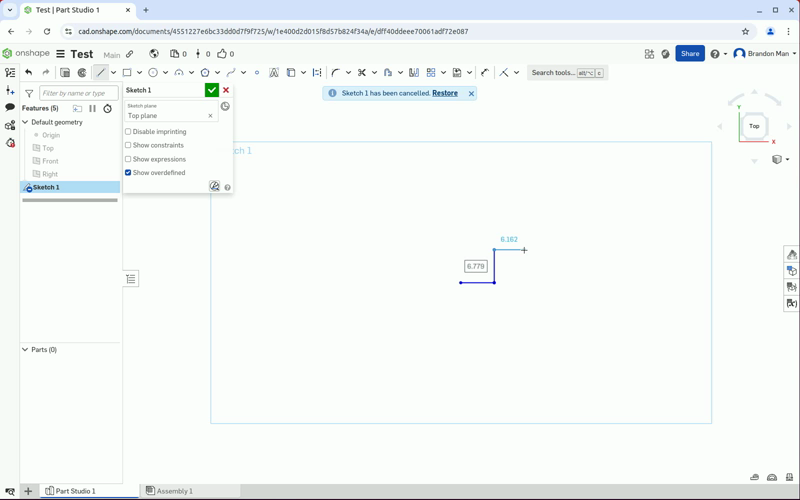
mouse_move(494, 226)
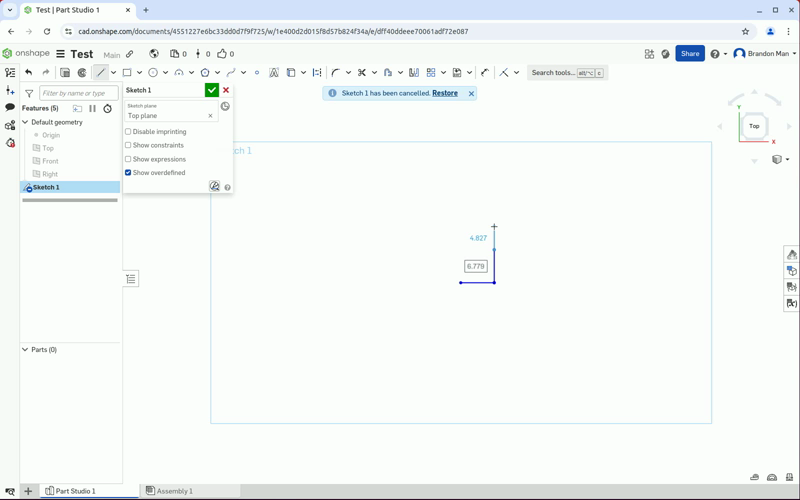
click(494, 226)
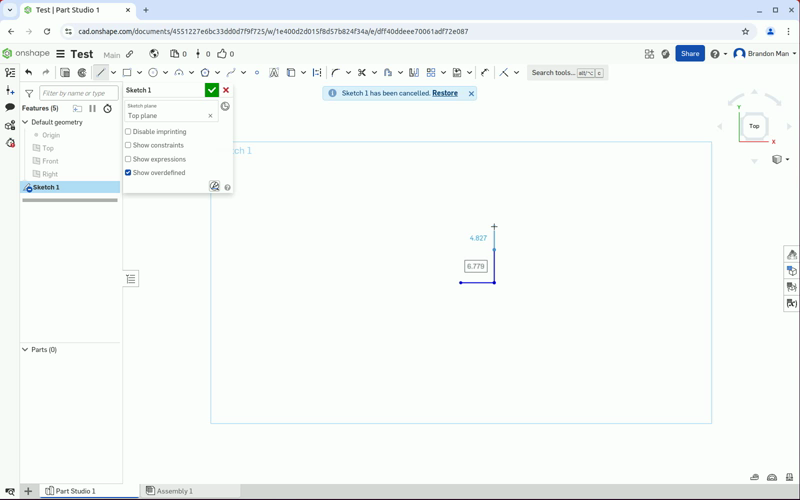
key_up(shift)
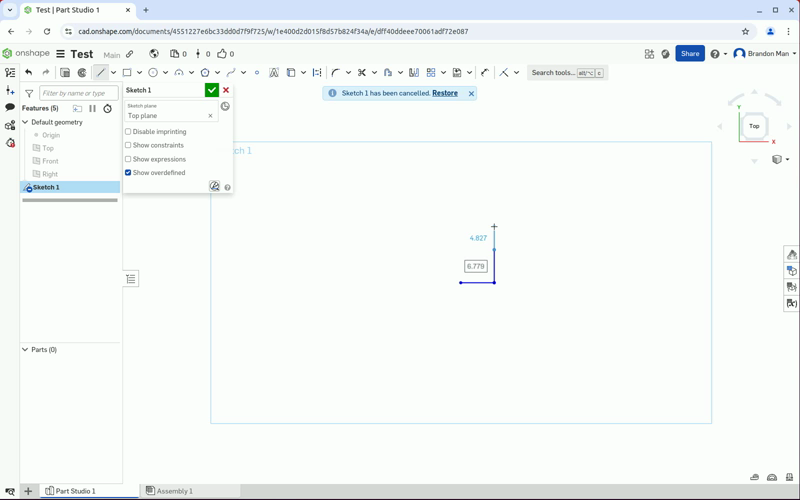
key_down(shift)
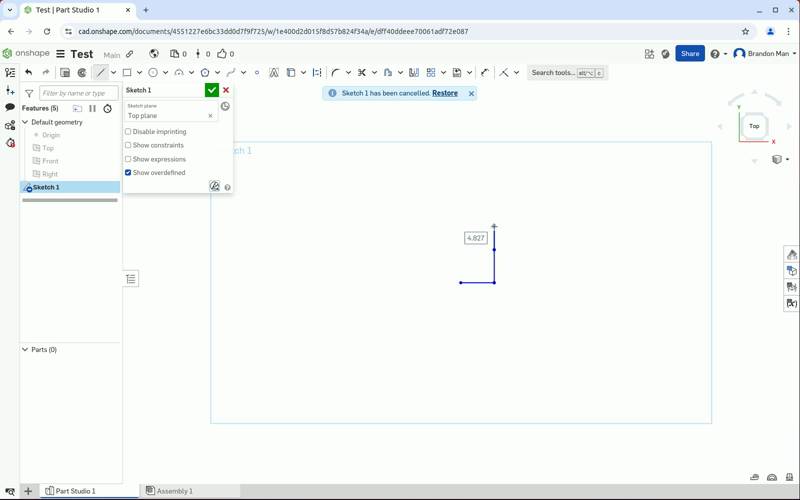
mouse_move(573, 226)
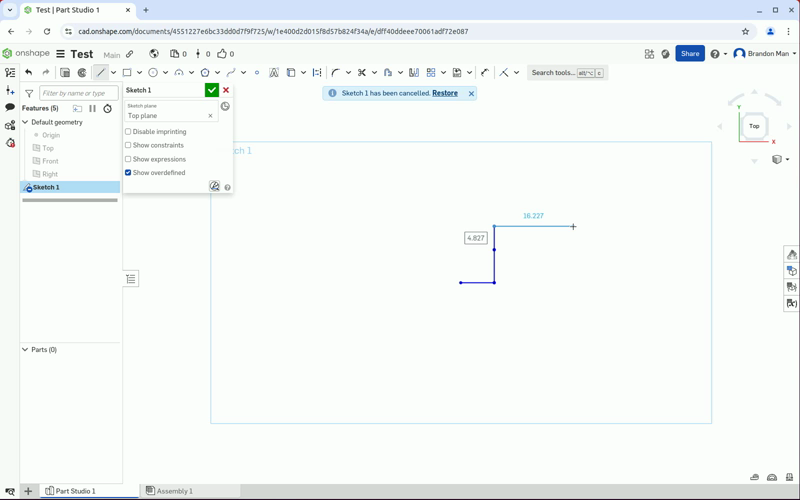
click(573, 226)
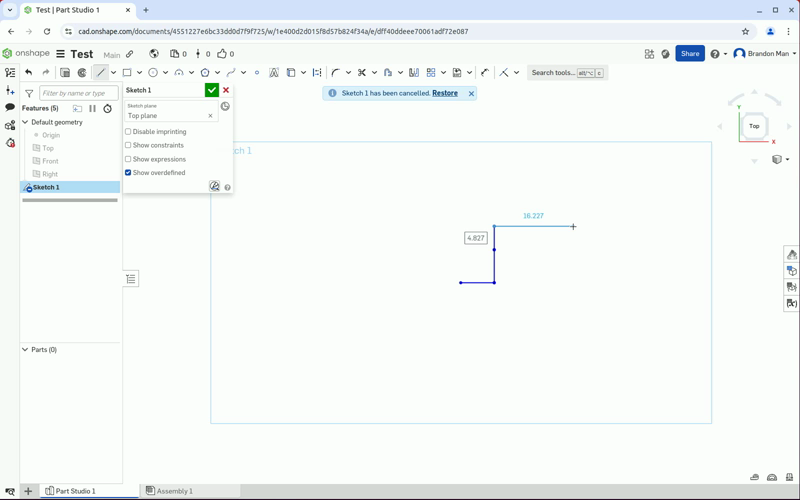
key_up(shift)
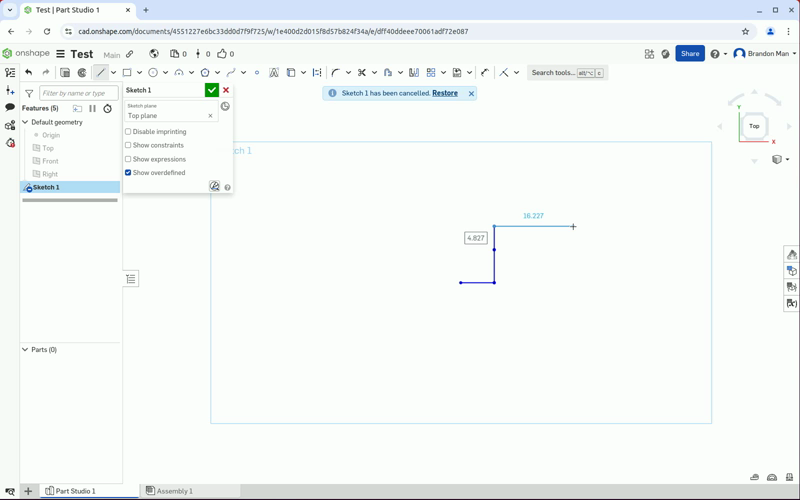
key_down(shift)
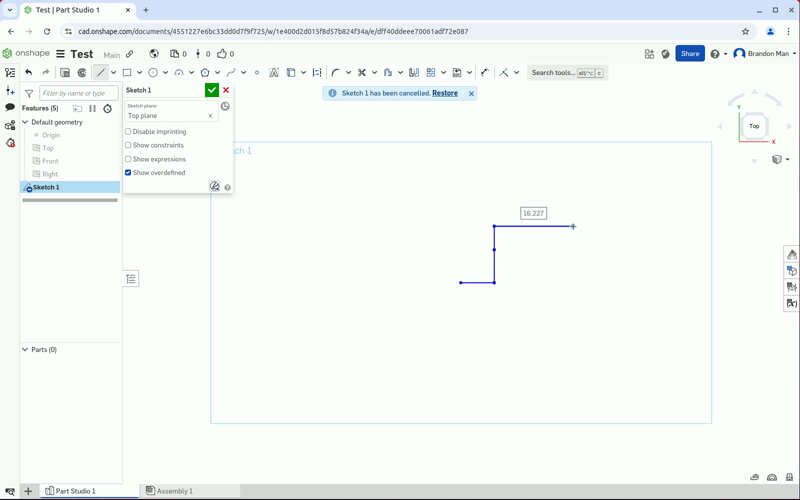
mouse_move(589, 226)
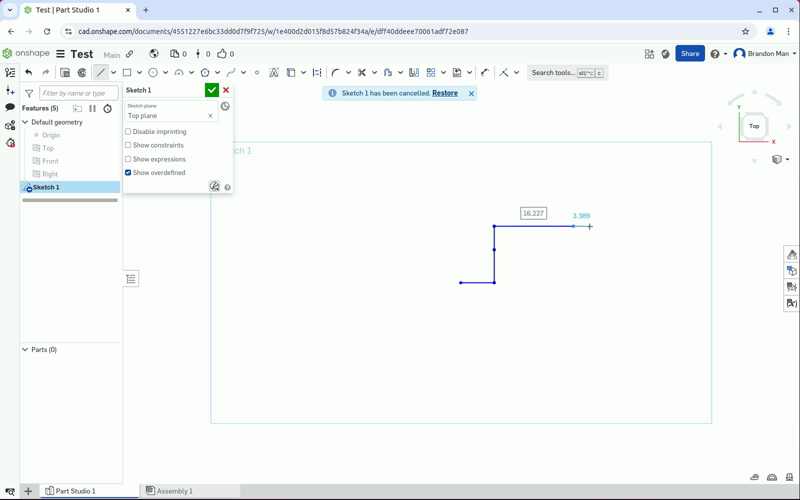
mouse_move(573, 192)
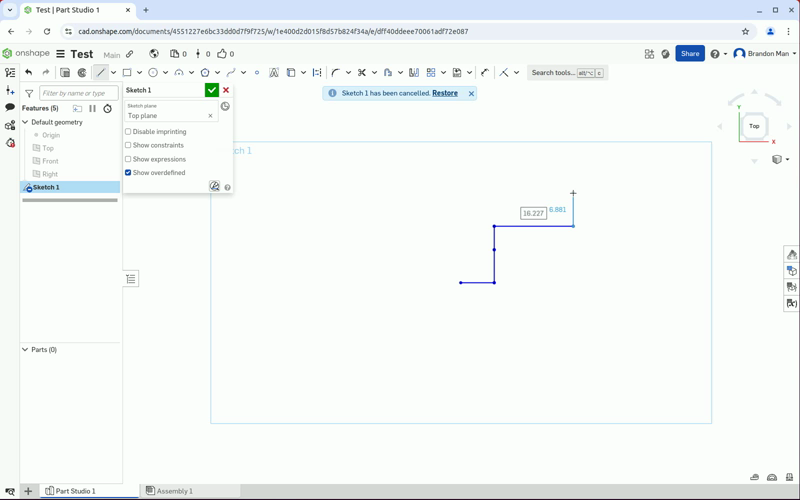
click(573, 192)
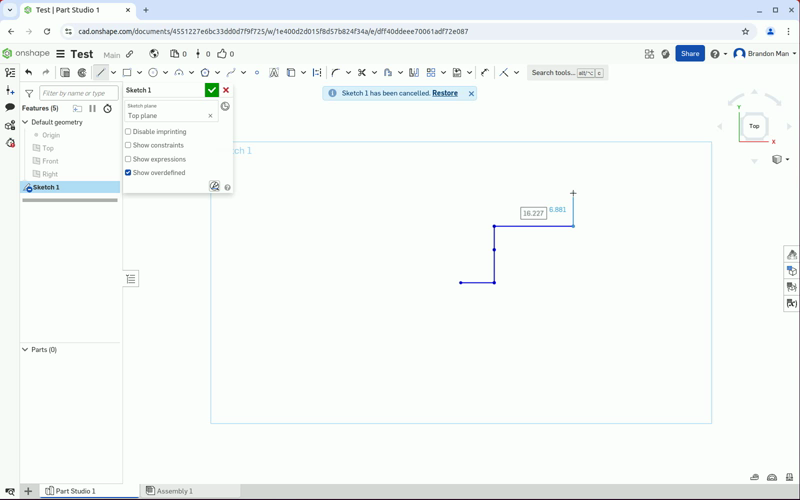
key_up(shift)
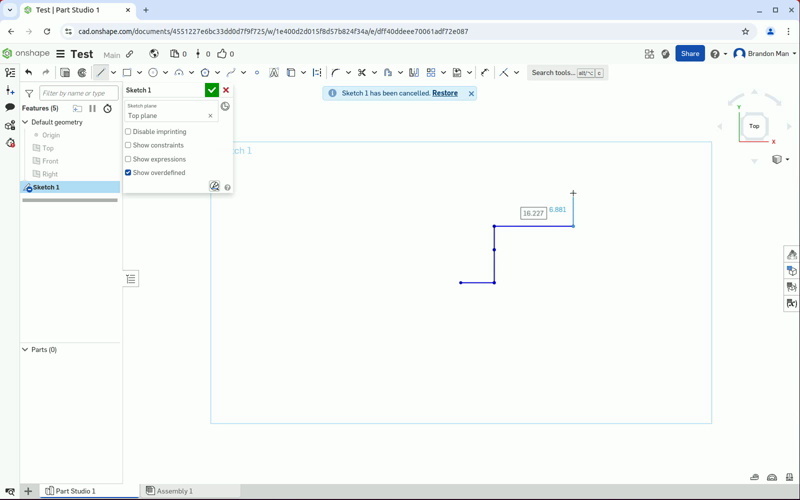
key_down(shift)
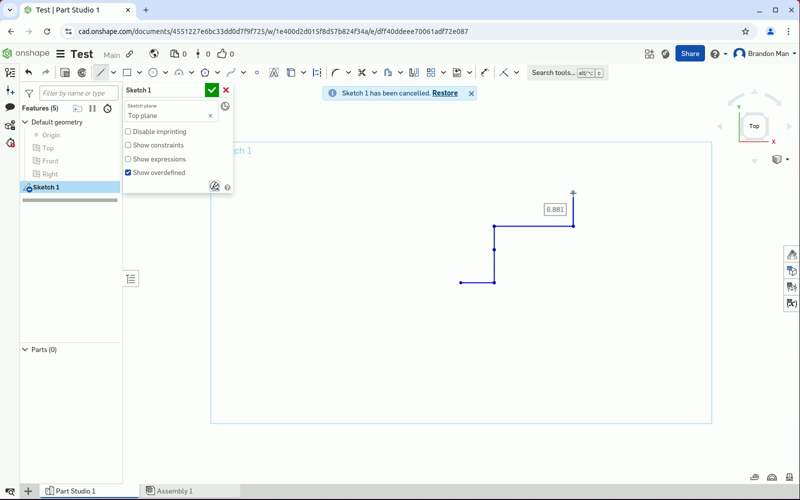
mouse_move(460, 192)
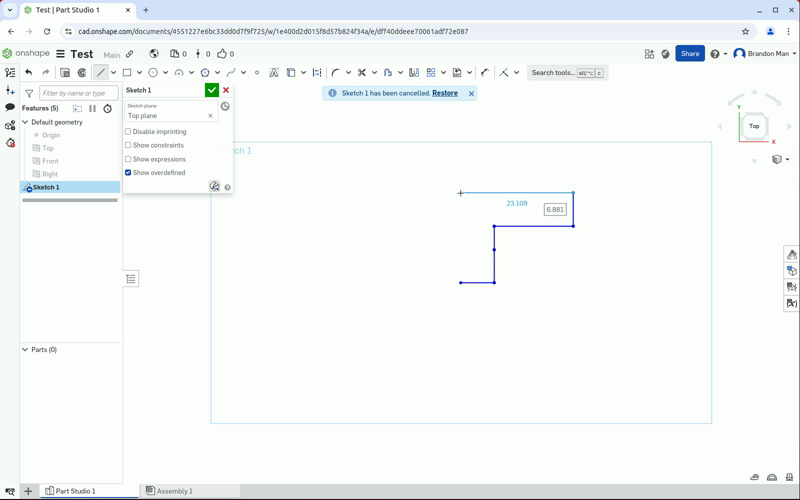
click(460, 192)
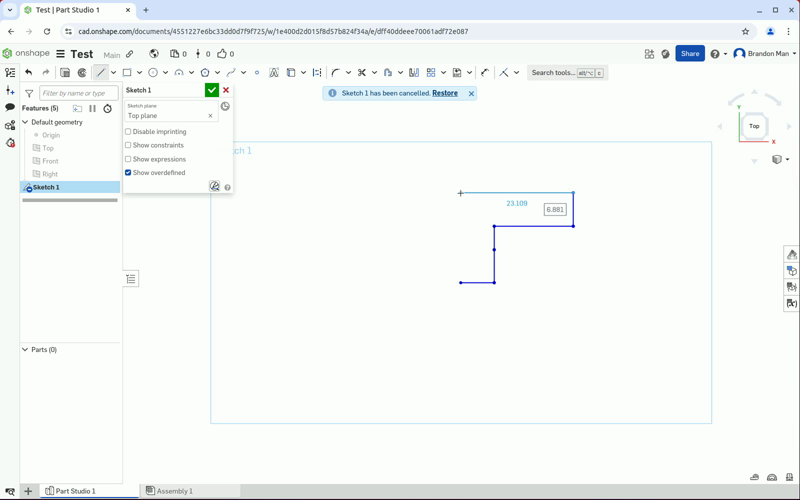
key_up(shift)
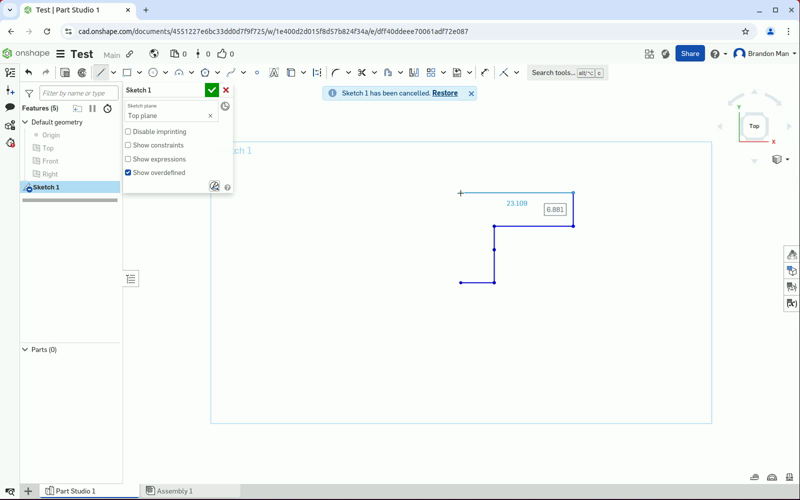
key_down(shift)
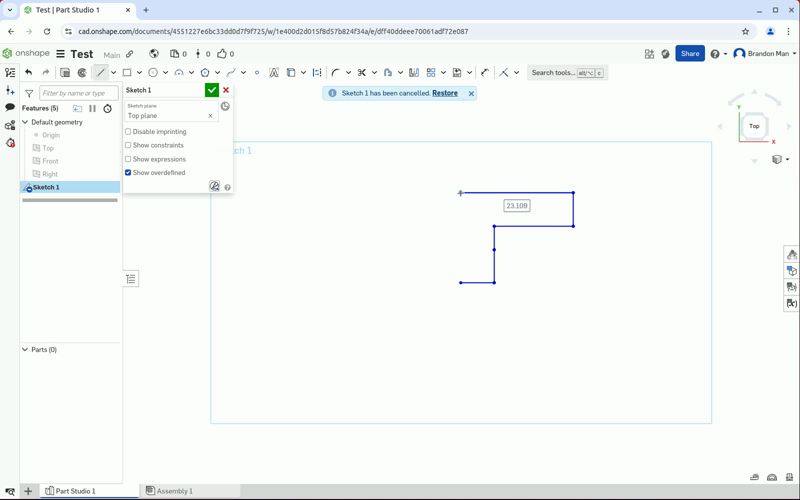
mouse_move(460, 282)
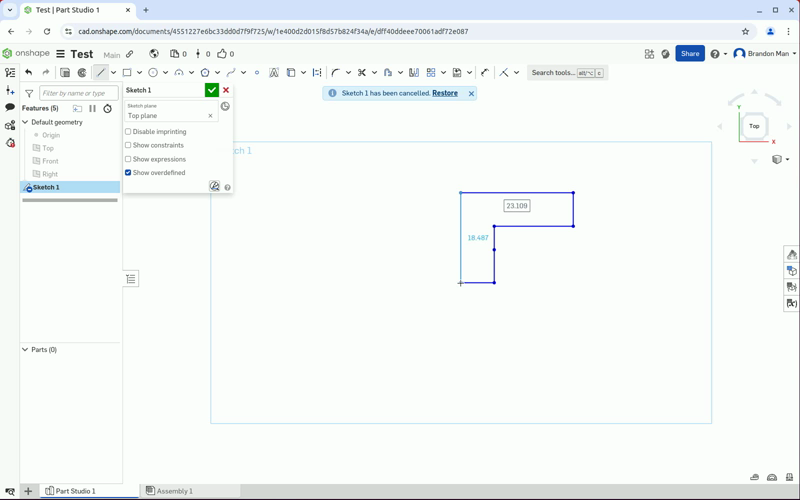
key_up(shift)
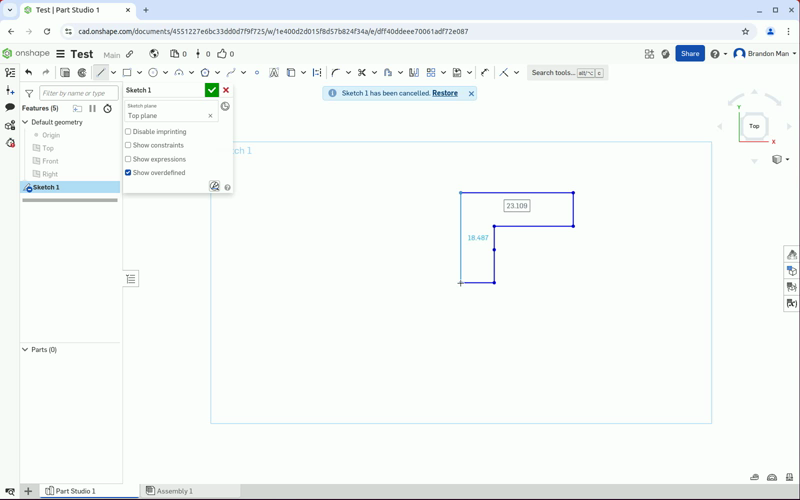
click(460, 282)
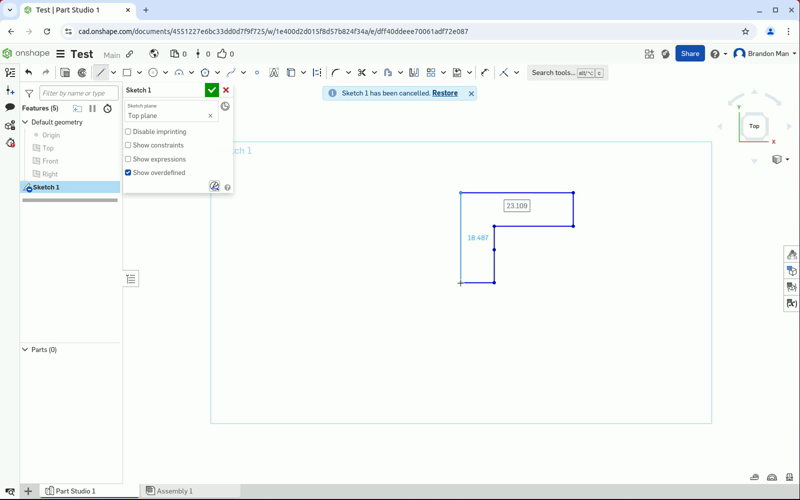
key(esc)
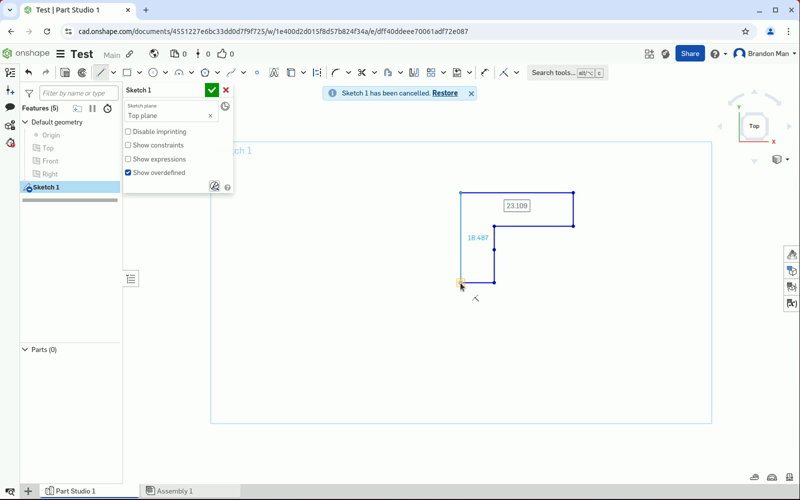
mouse_move(474, 226)
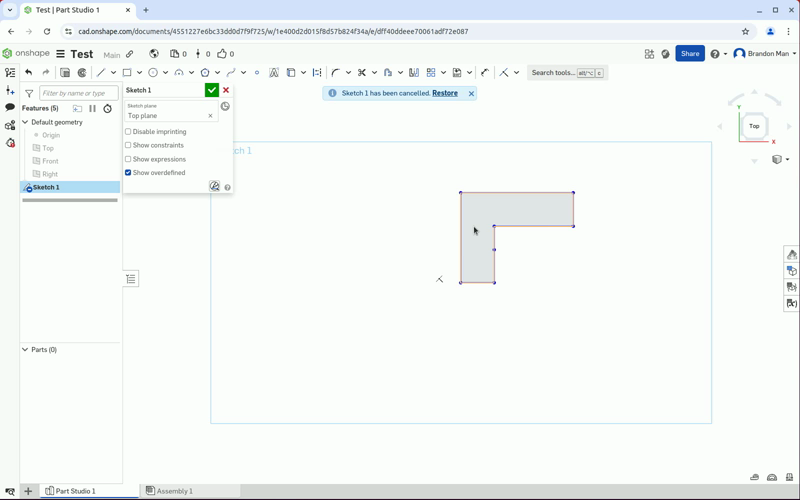
click(474, 226)
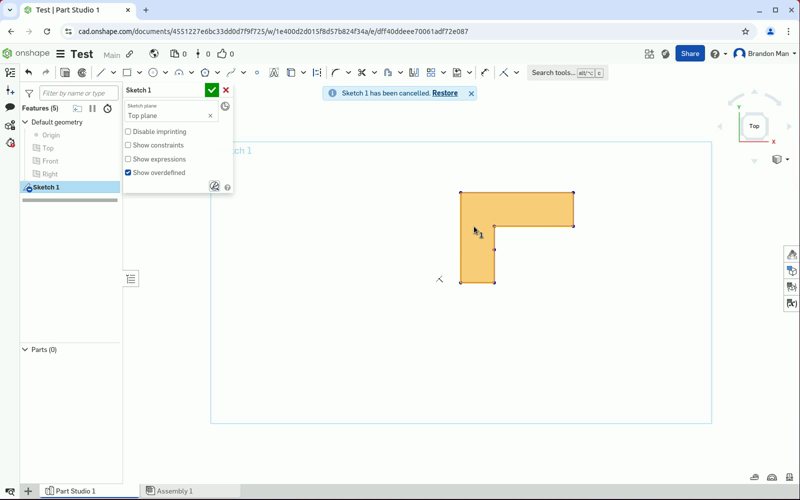
mouse_move(73, 352)
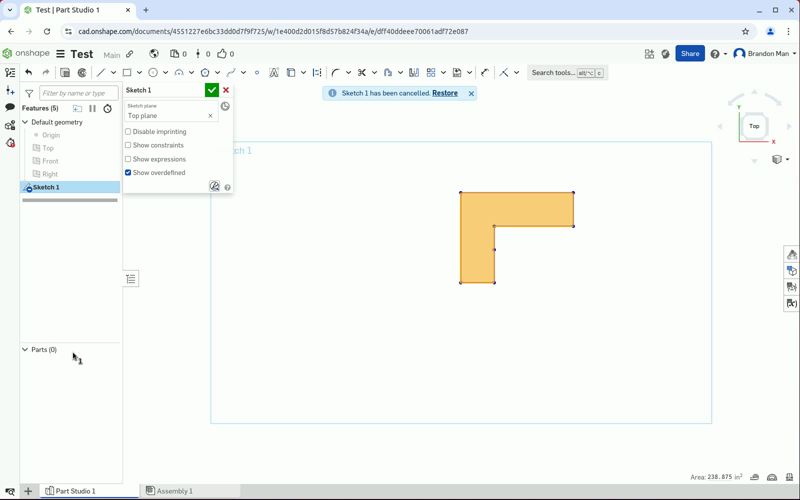
key(shift+y)
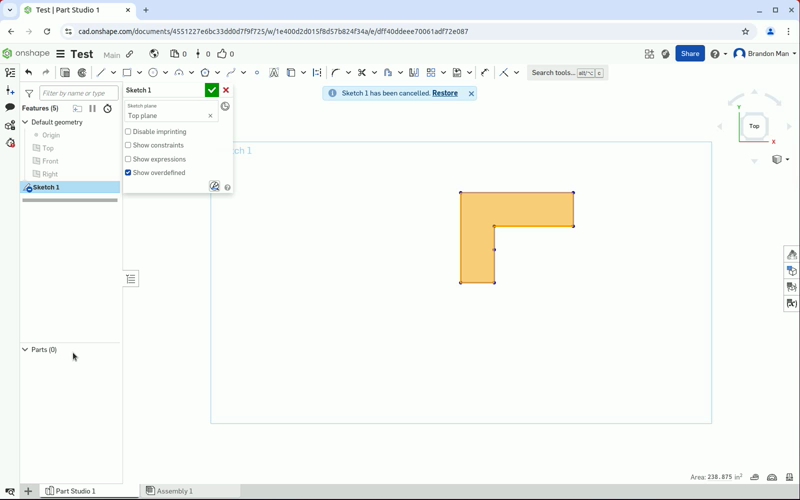
key(shift+e)
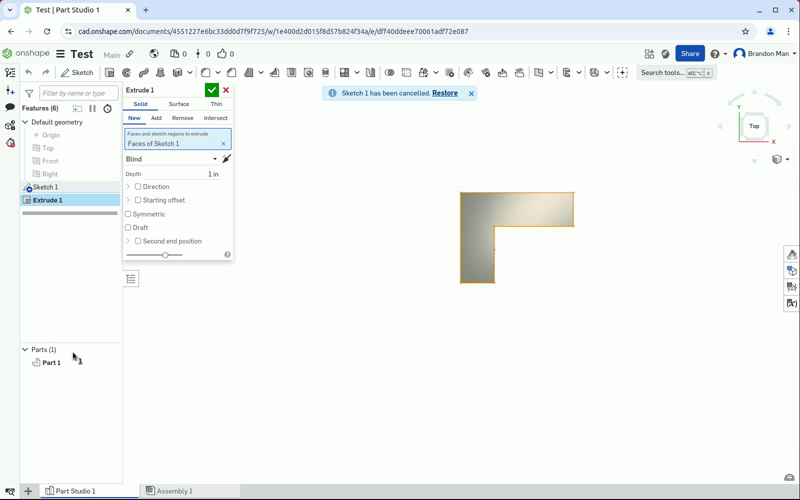
mouse_move(143, 106)
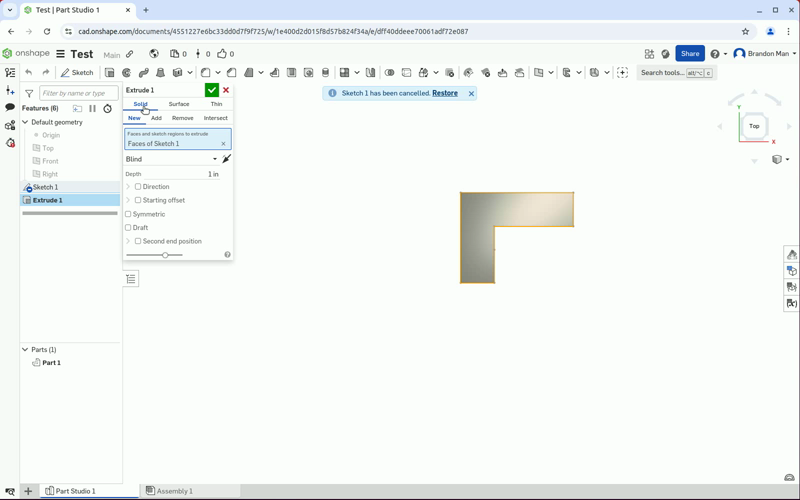
click(143, 106)
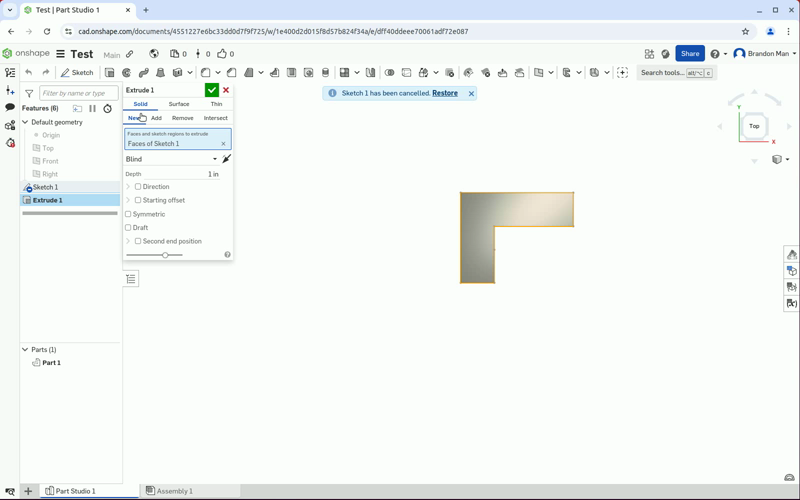
mouse_move(137, 120)
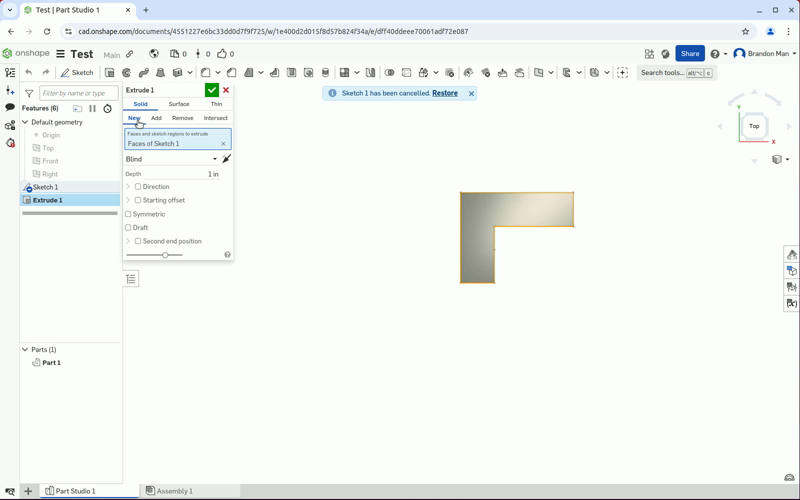
click(137, 120)
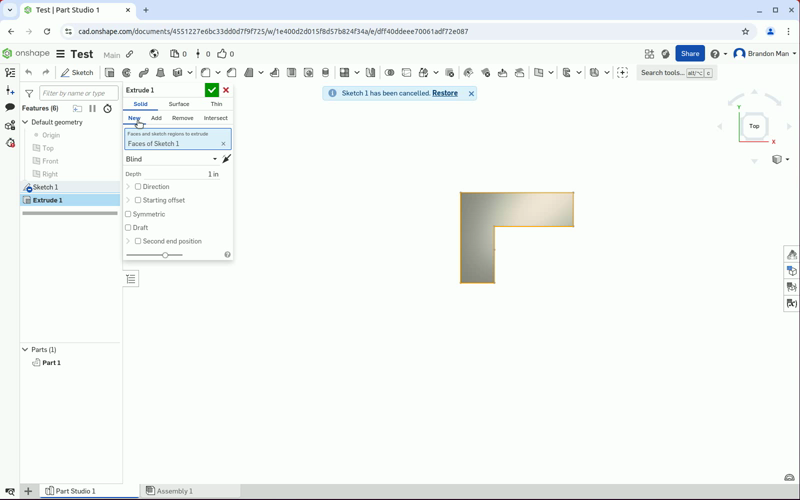
key(tab, 4)
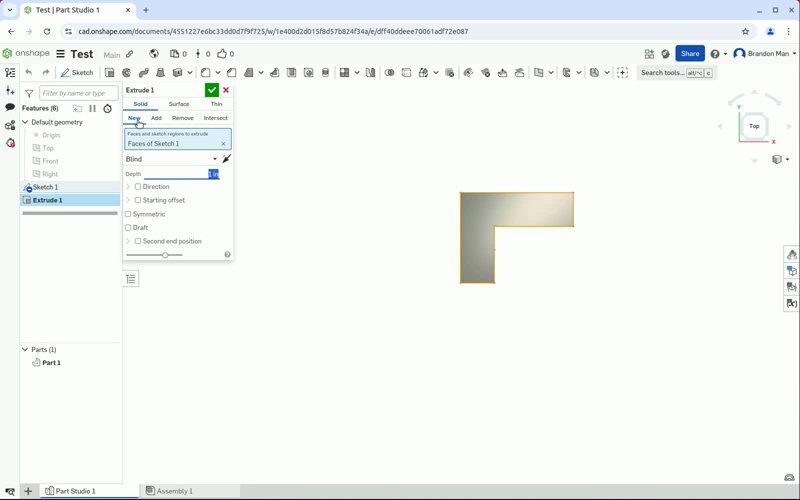
text(18.535)
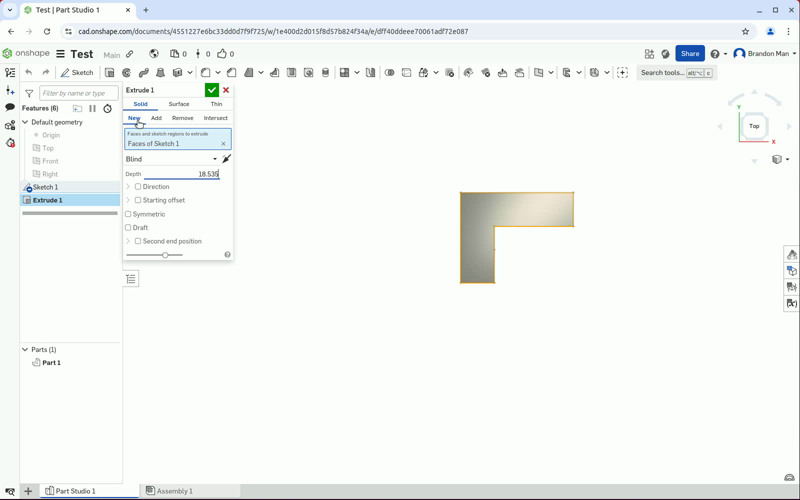
key(enter)
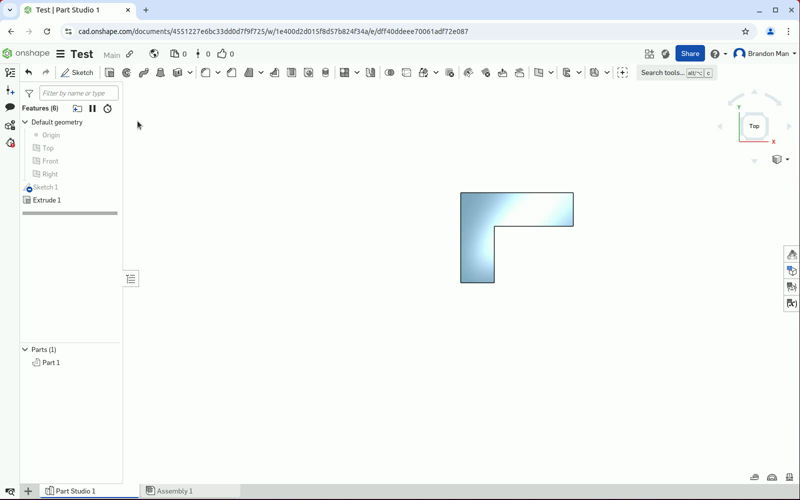
key(shift+h)
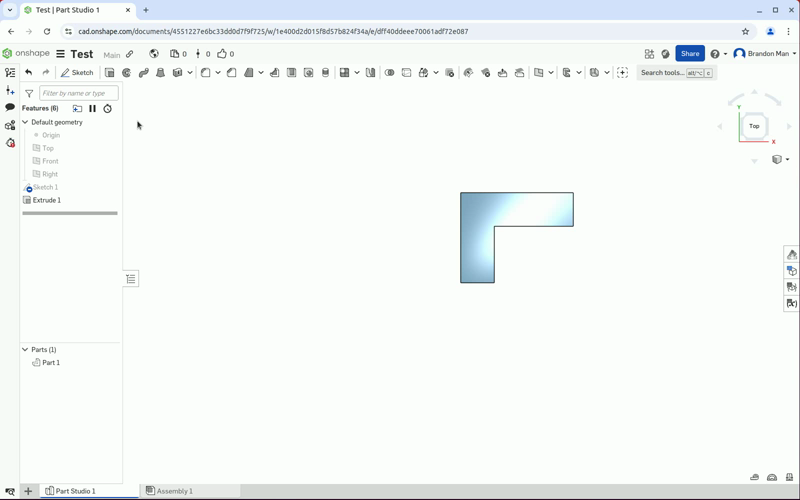
key(shift+h)
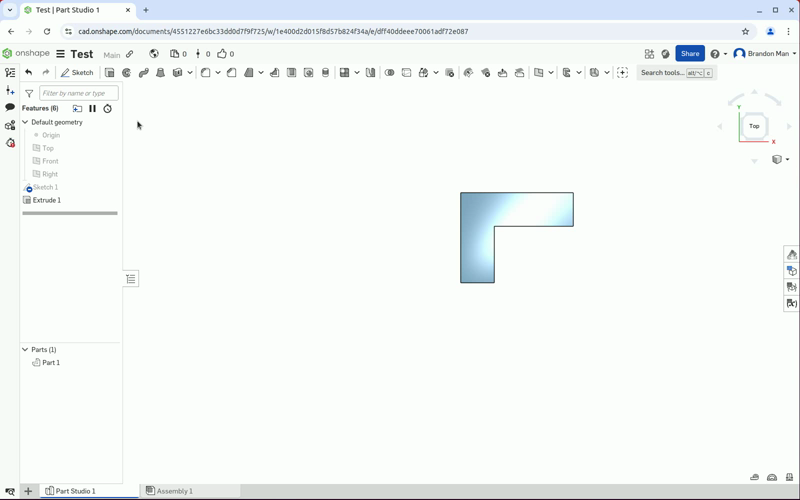
mouse_move(73, 189)
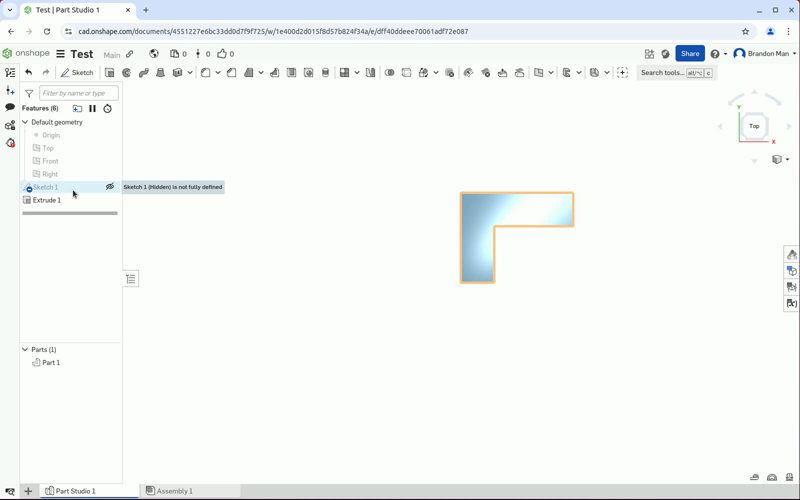
click(73, 189)
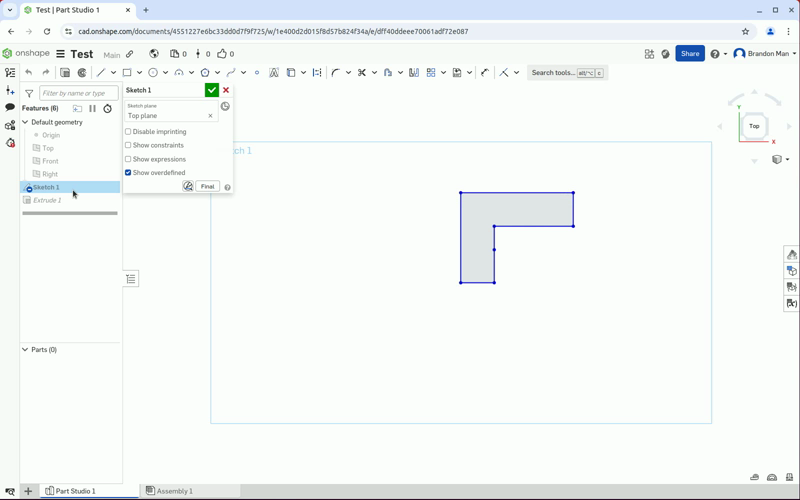
mouse_move(229, 92)
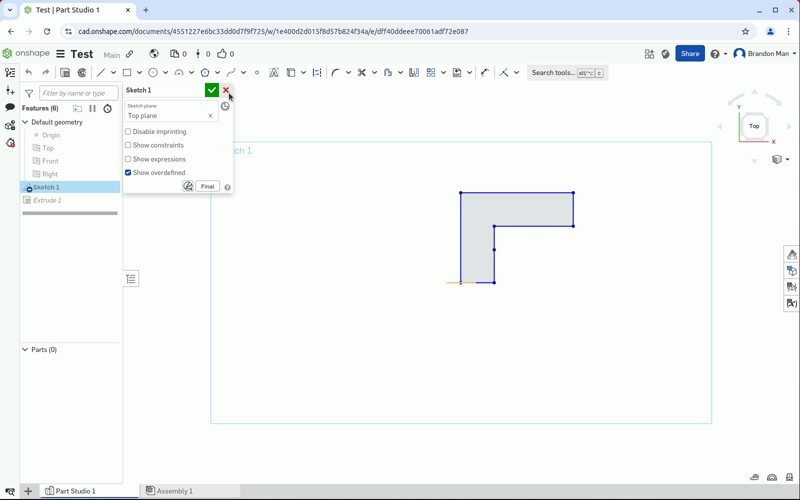
click(229, 92)
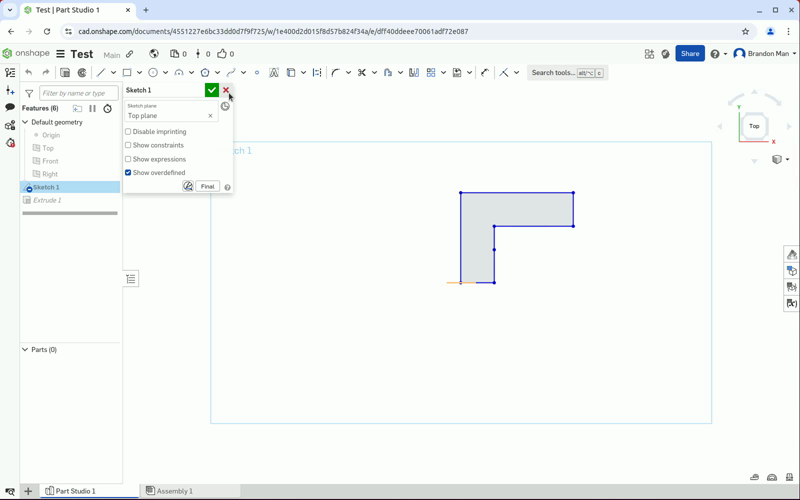
key(shift+s)
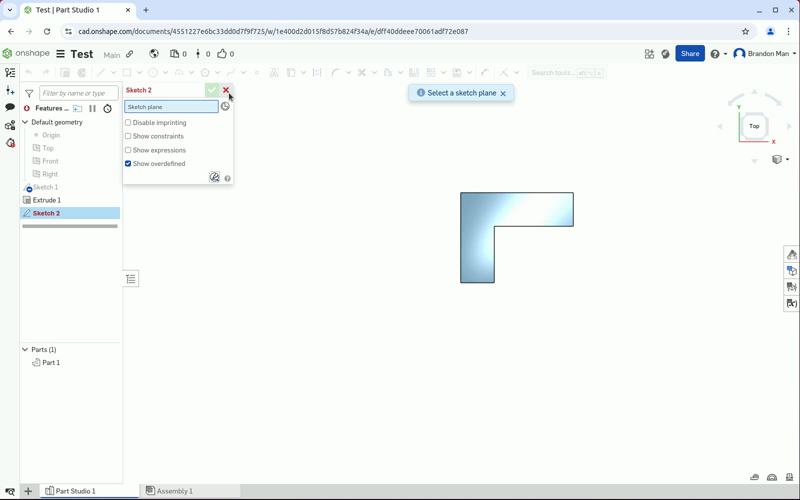
mouse_move(73, 150)
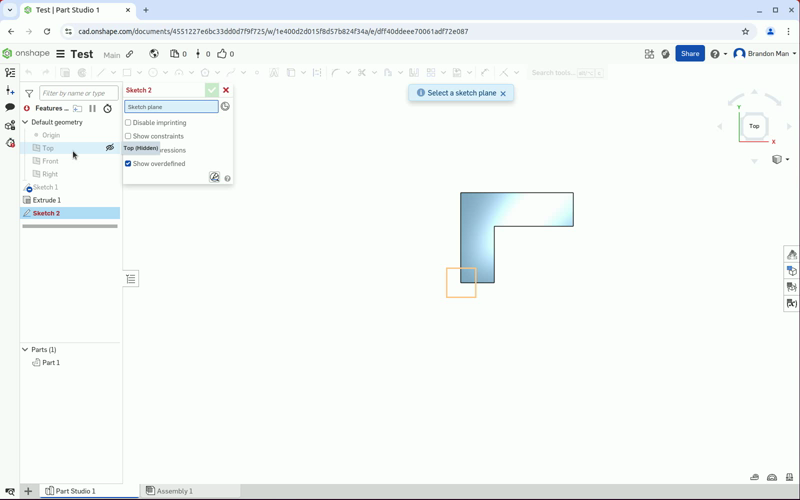
click(73, 150)
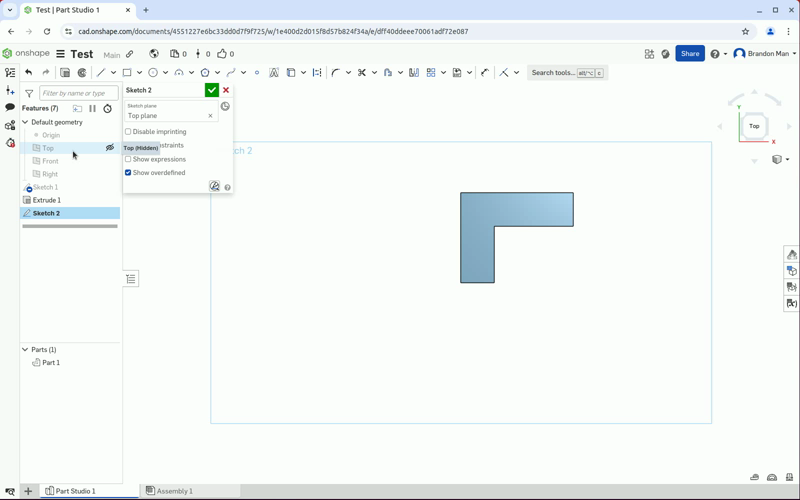
mouse_move(73, 352)
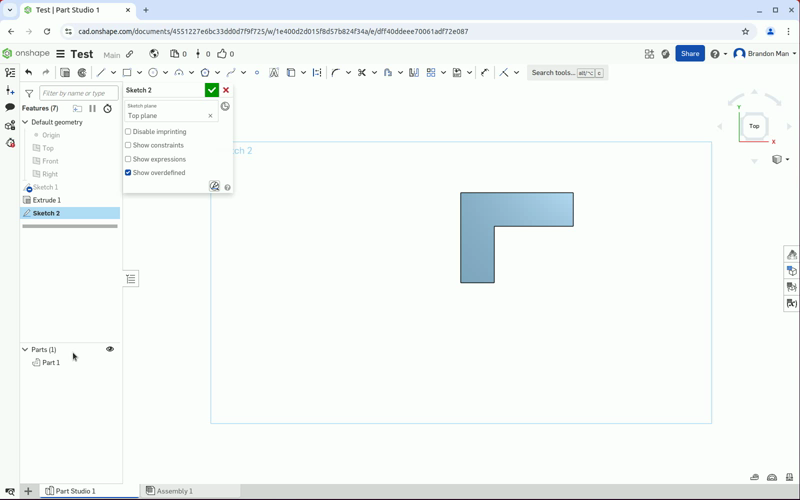
key(y)
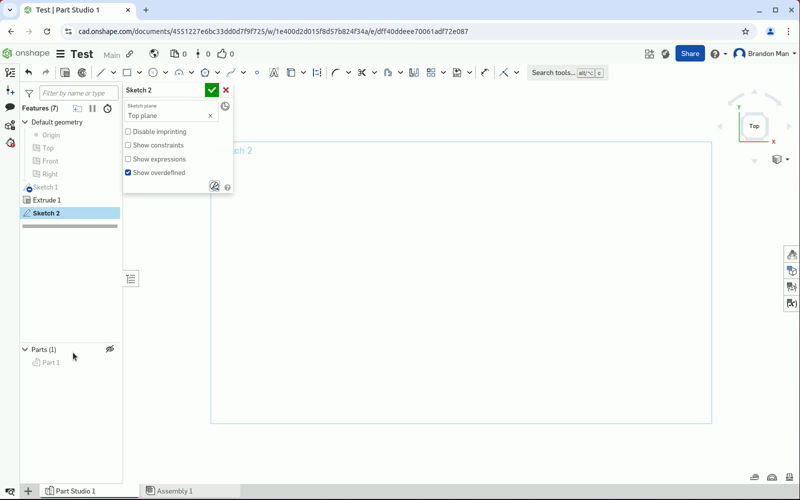
key(l)
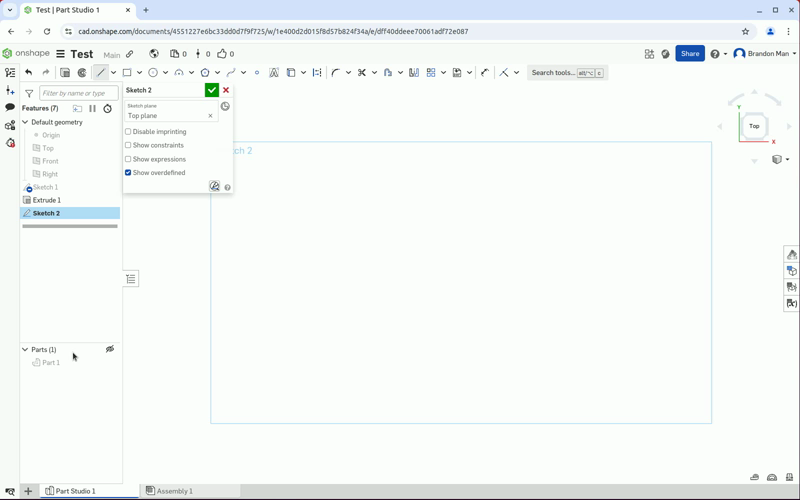
key_down(shift)
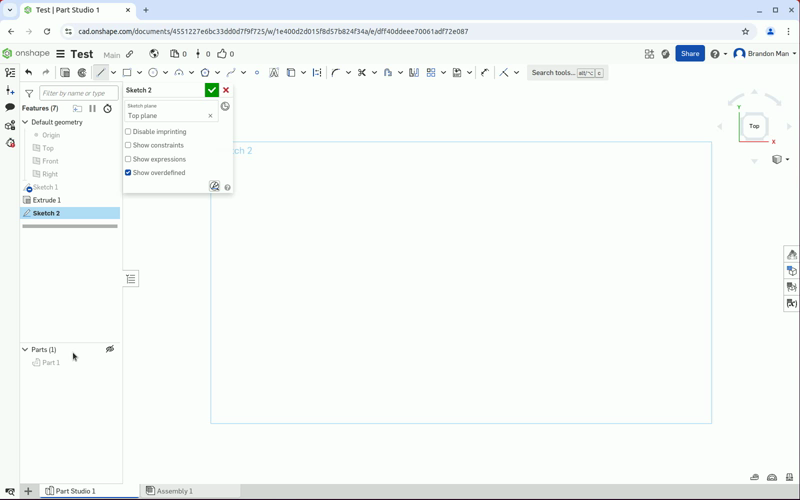
mouse_move(494, 249)
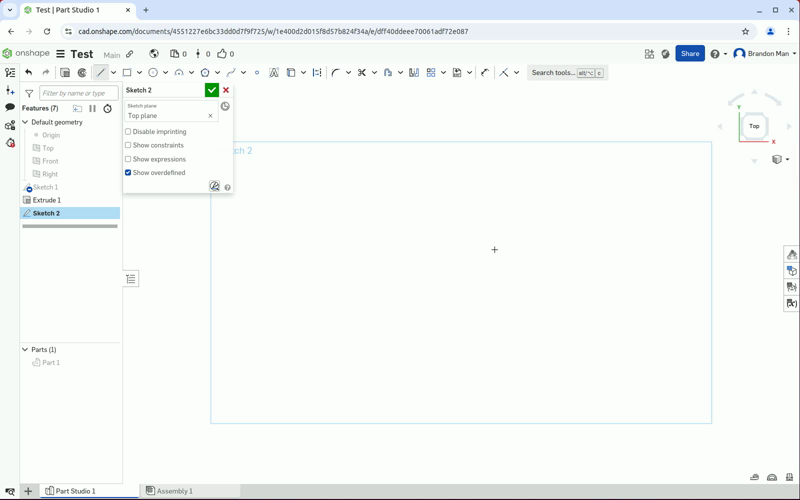
click(494, 249)
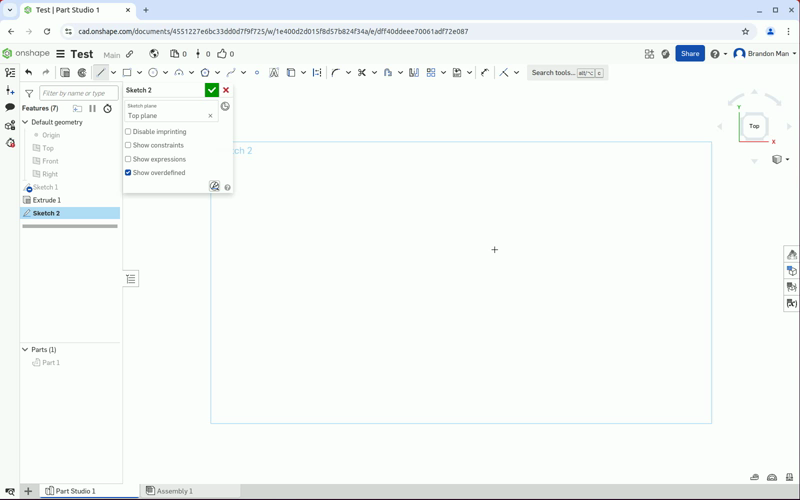
key_up(shift)
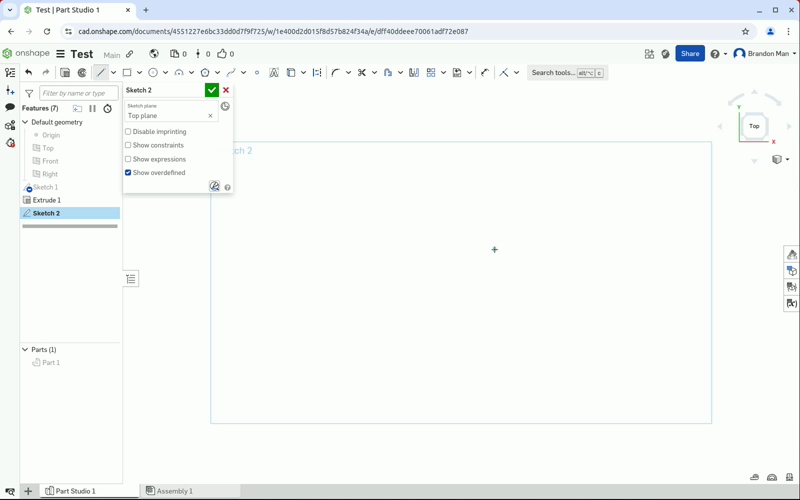
key_down(shift)
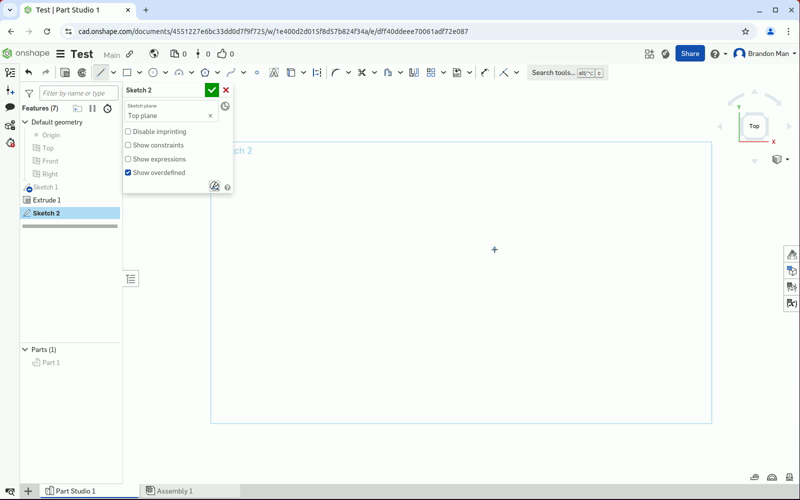
mouse_move(524, 249)
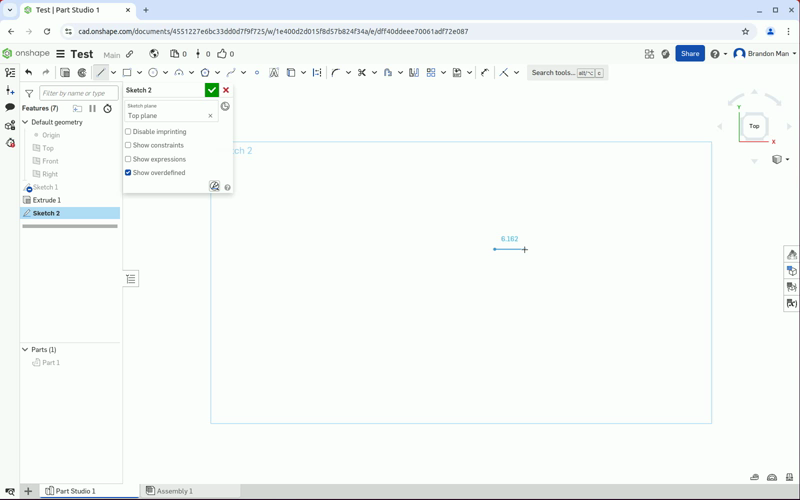
mouse_move(539, 249)
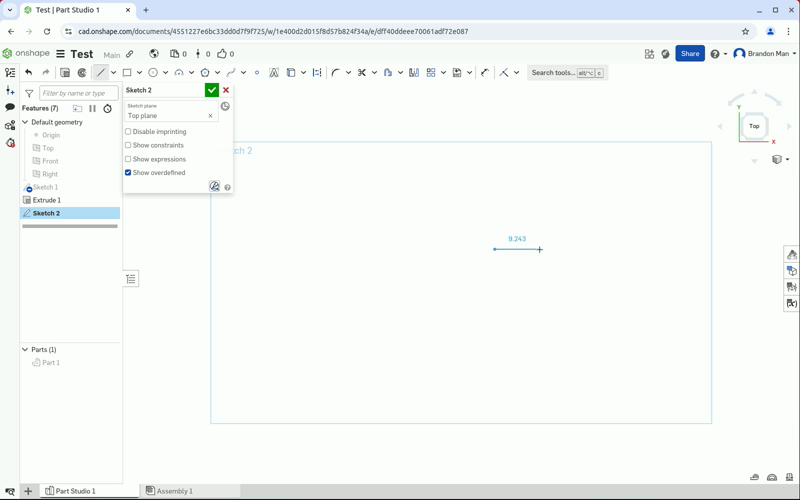
click(539, 249)
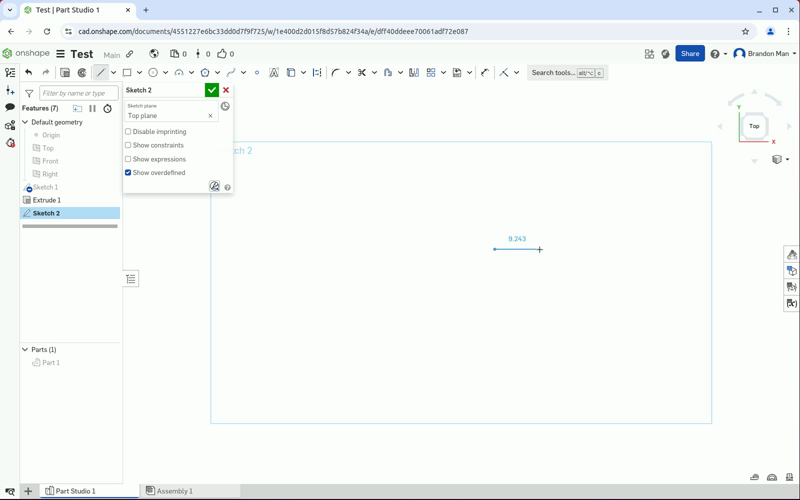
key_up(shift)
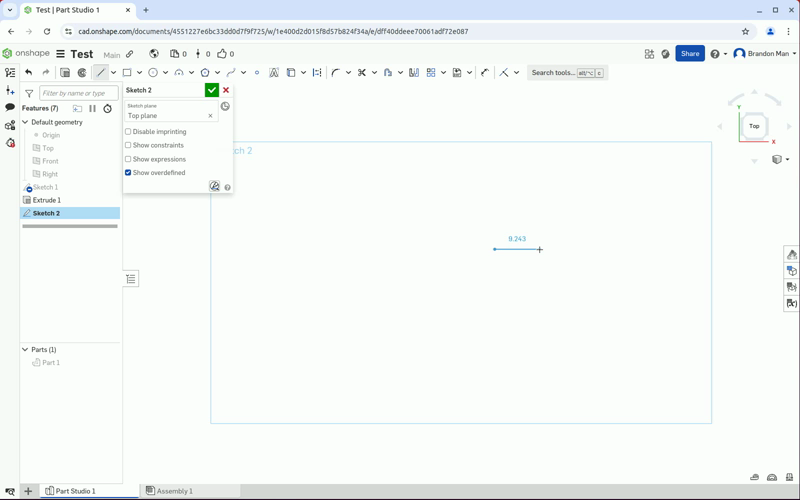
key_down(shift)
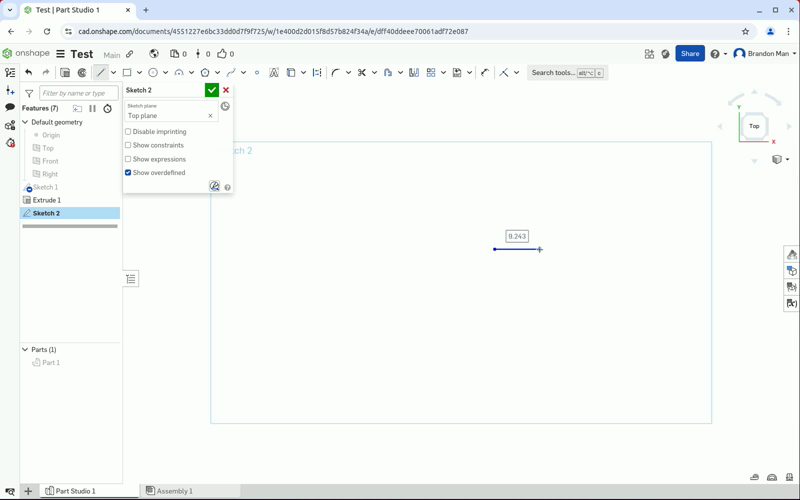
mouse_move(569, 249)
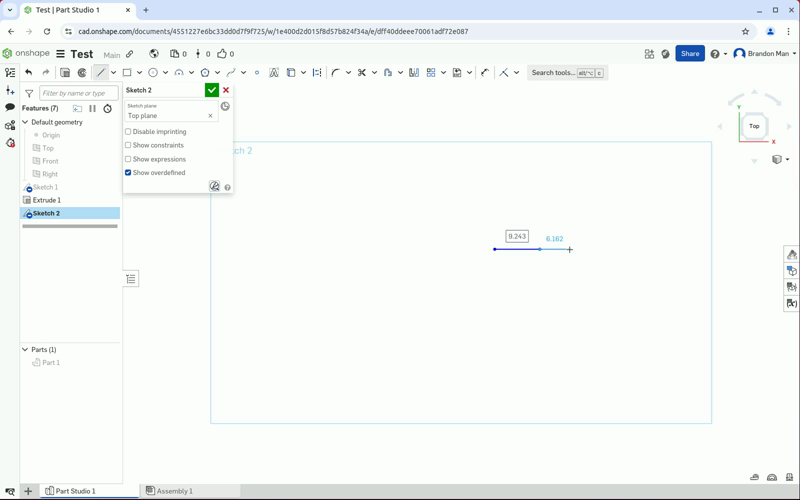
mouse_move(573, 249)
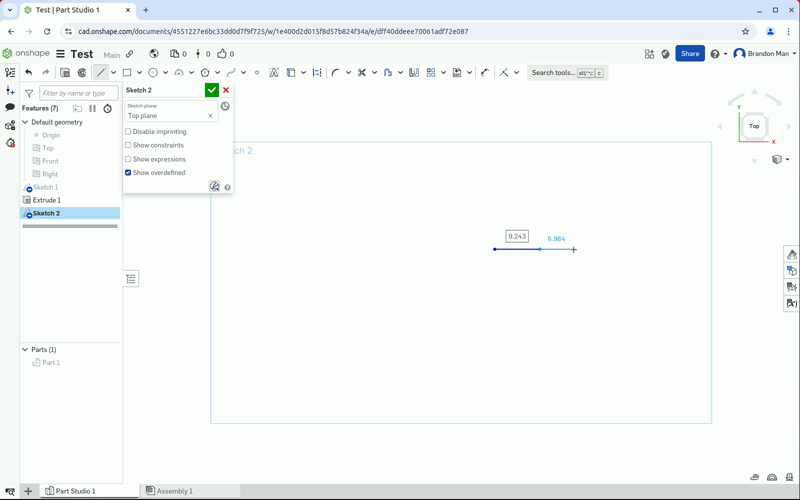
click(573, 249)
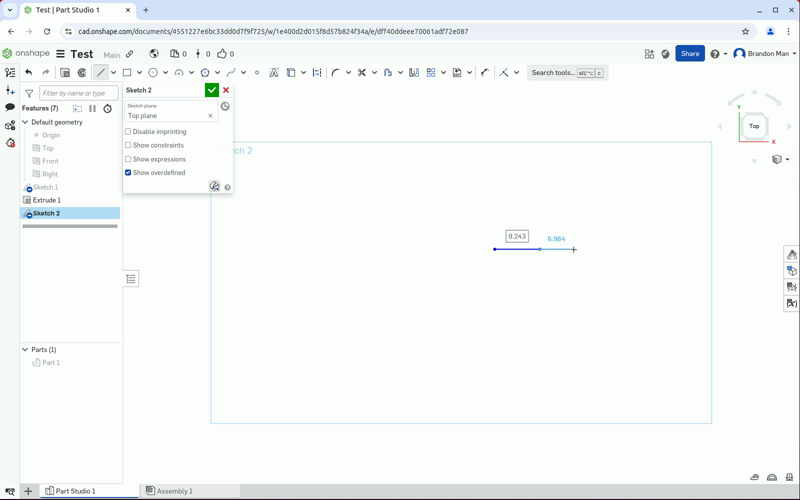
key_up(shift)
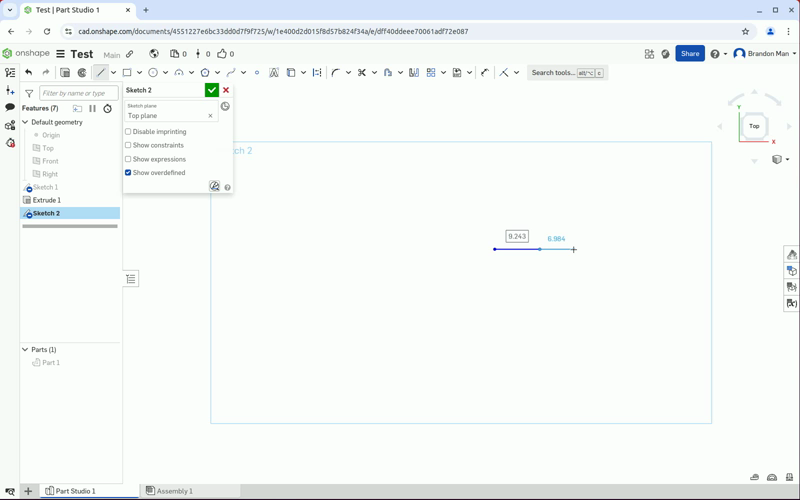
key_down(shift)
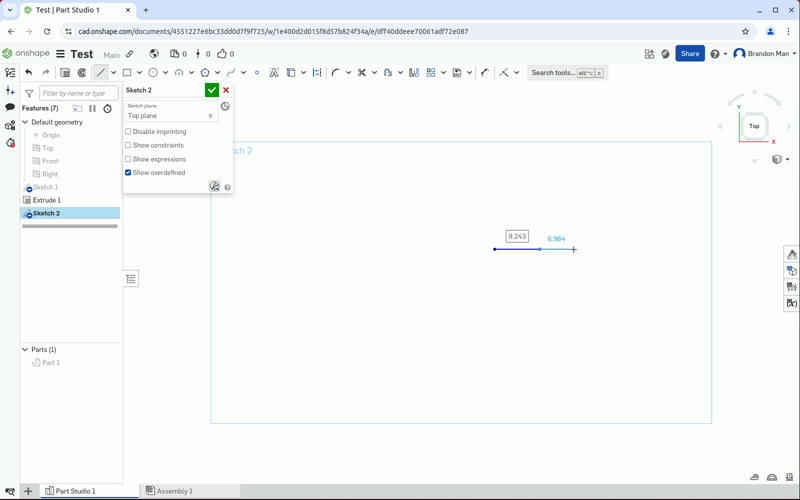
mouse_move(589, 249)
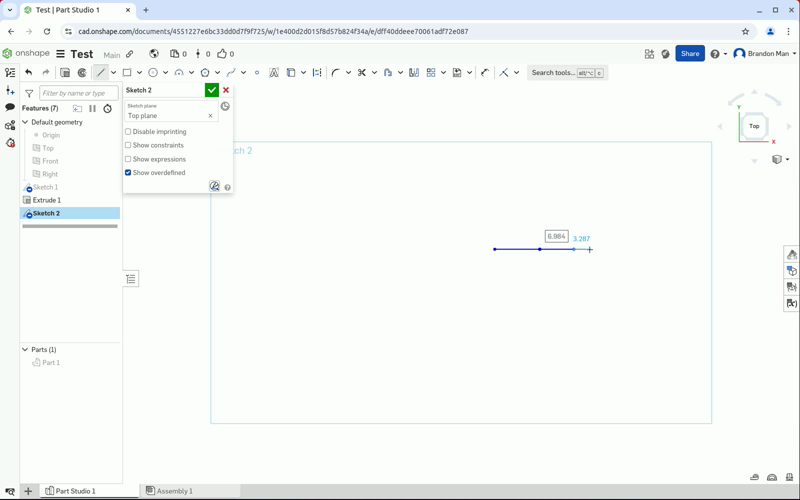
mouse_move(573, 226)
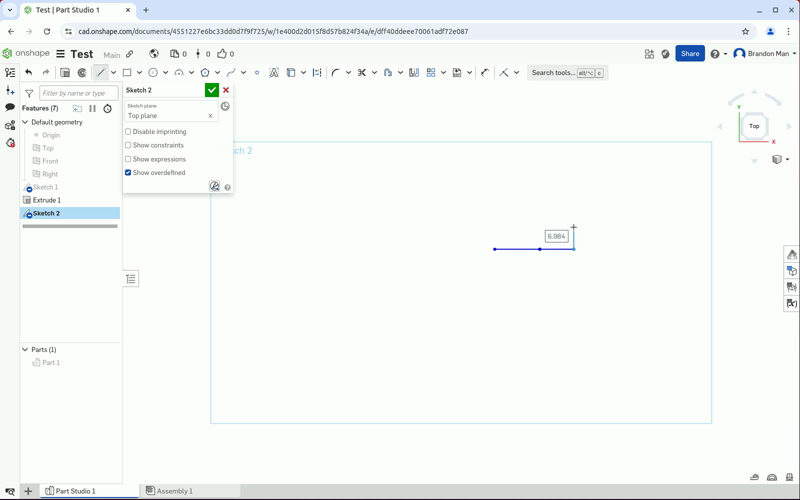
click(573, 226)
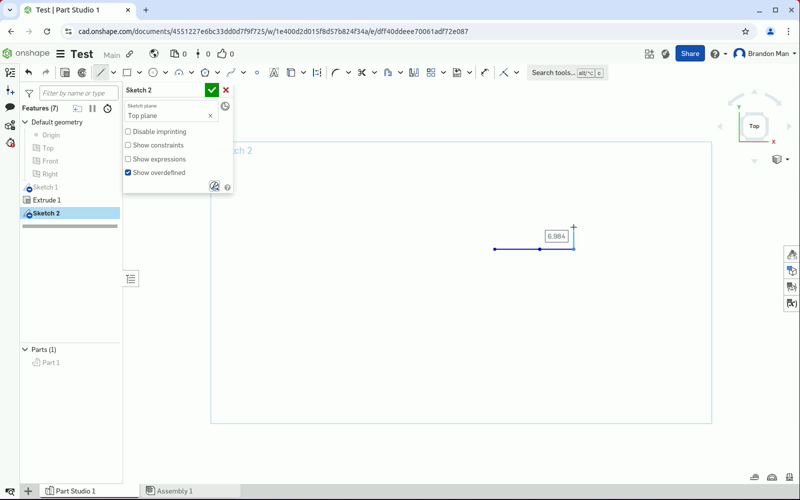
key_up(shift)
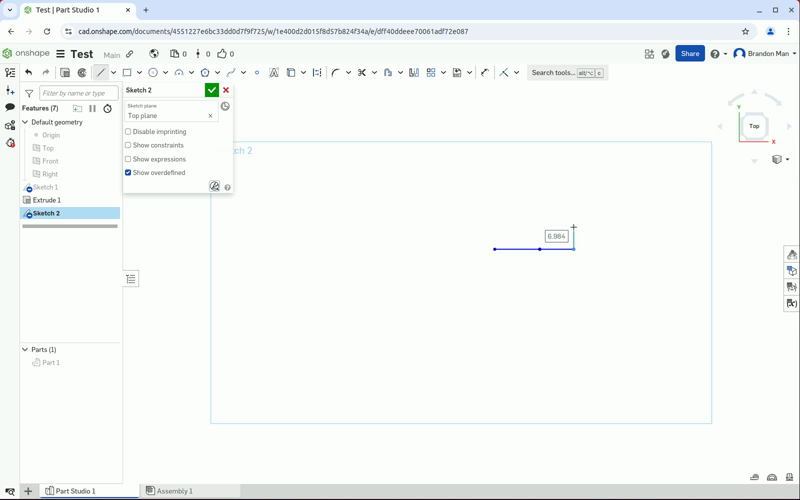
key_down(shift)
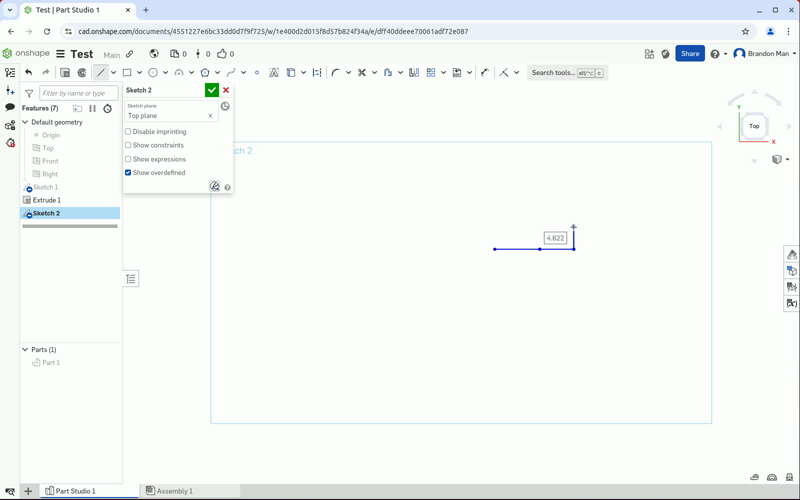
mouse_move(494, 226)
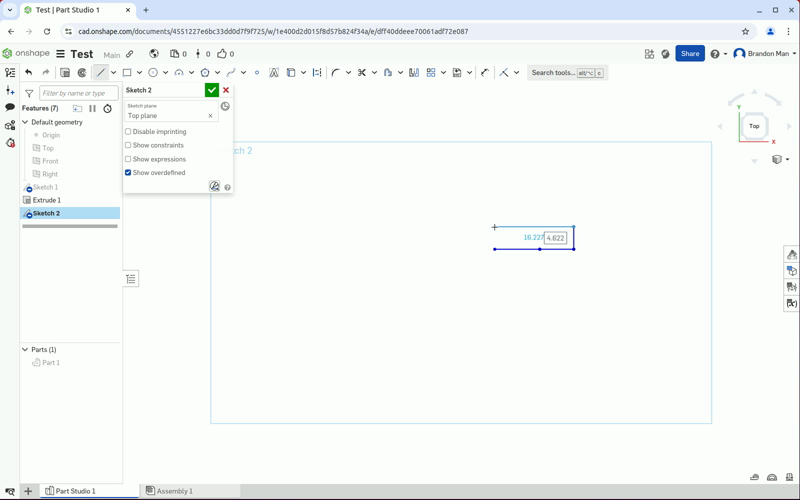
click(494, 226)
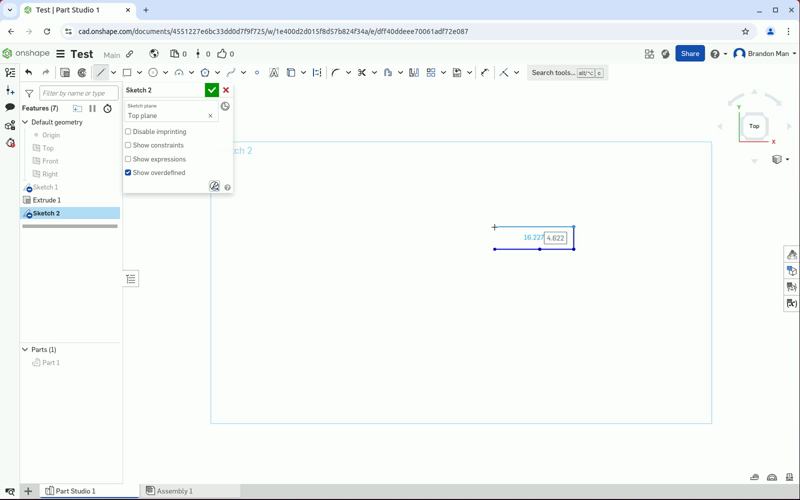
key_up(shift)
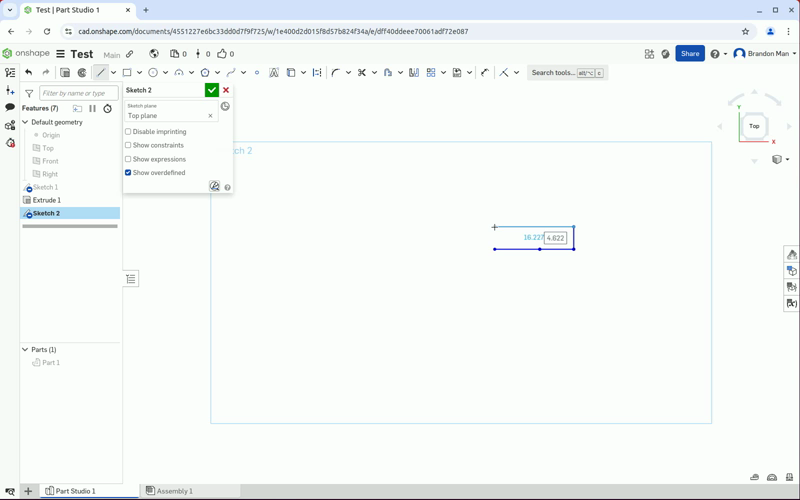
mouse_move(524, 226)
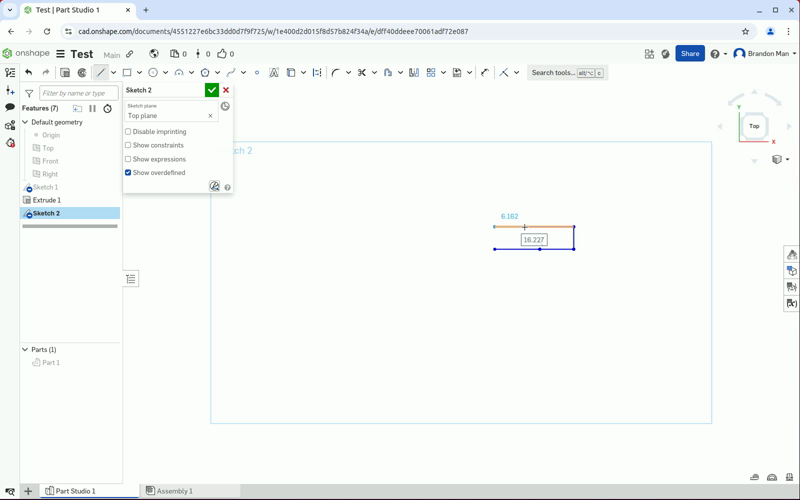
key_down(shift)
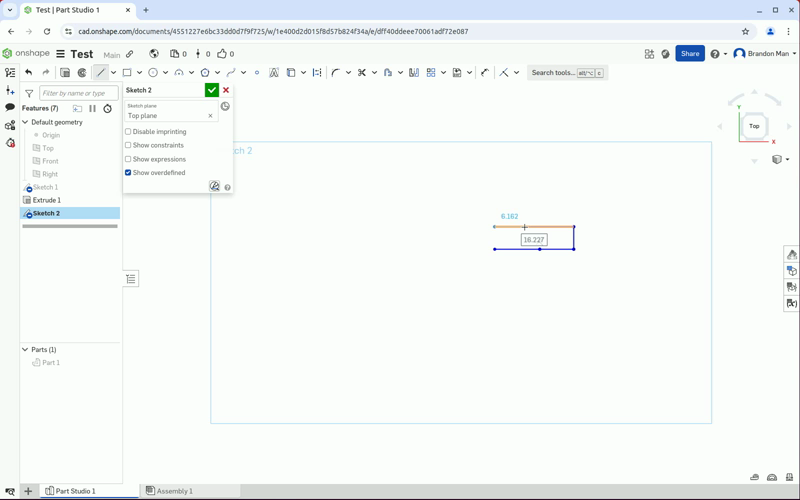
mouse_move(494, 249)
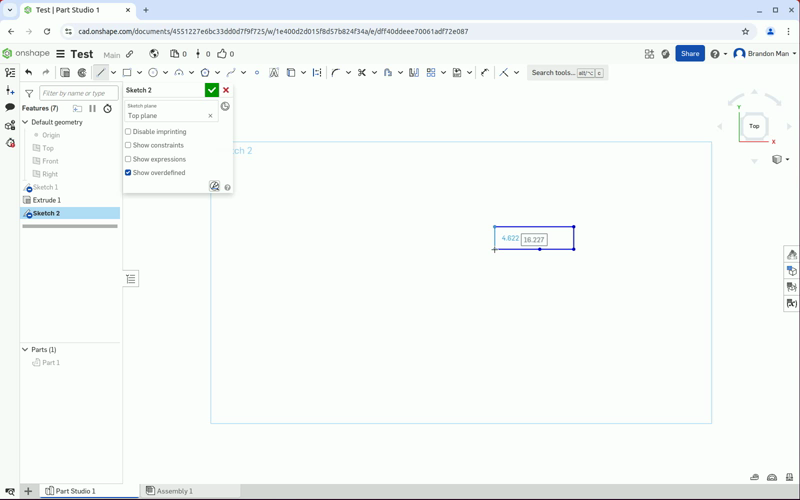
key_up(shift)
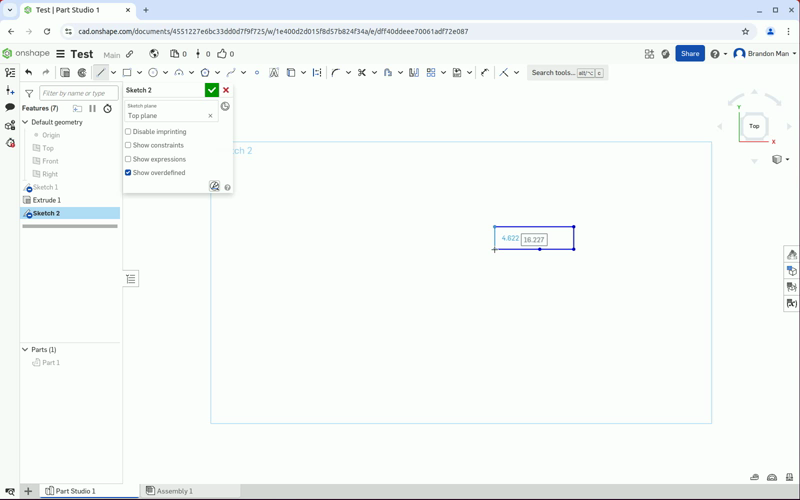
click(494, 249)
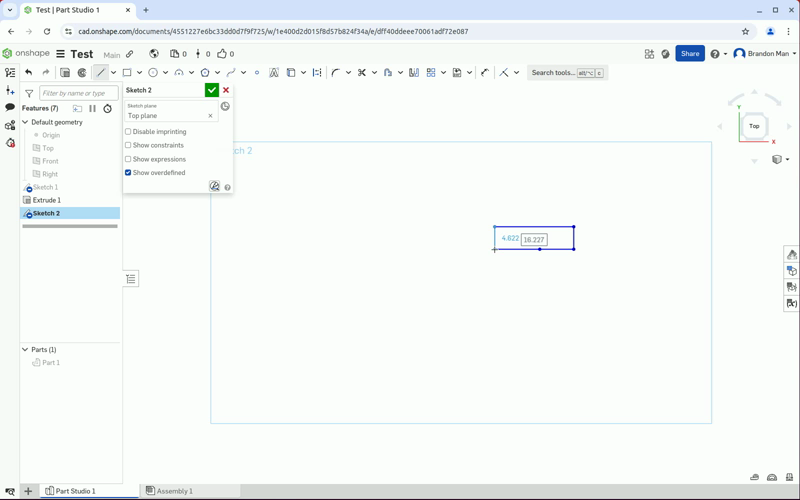
key(esc)
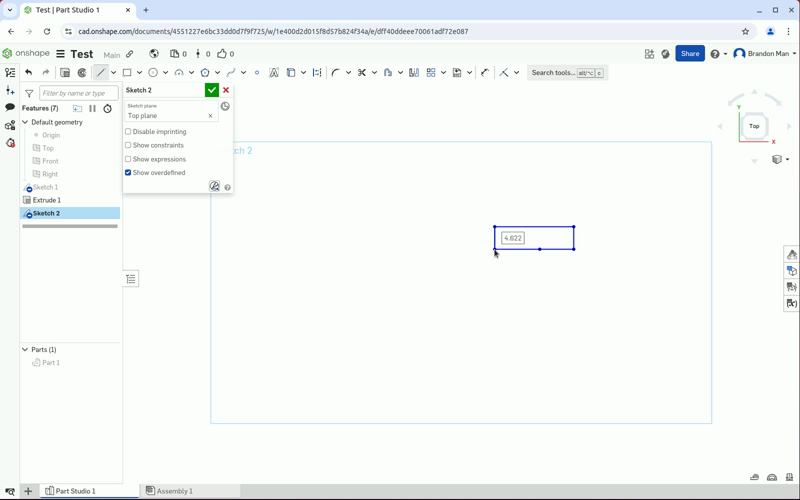
mouse_move(521, 241)
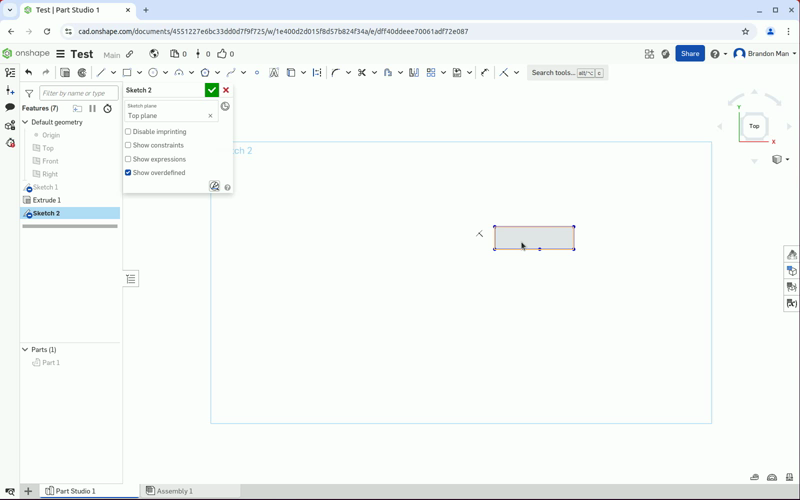
scroll(6)
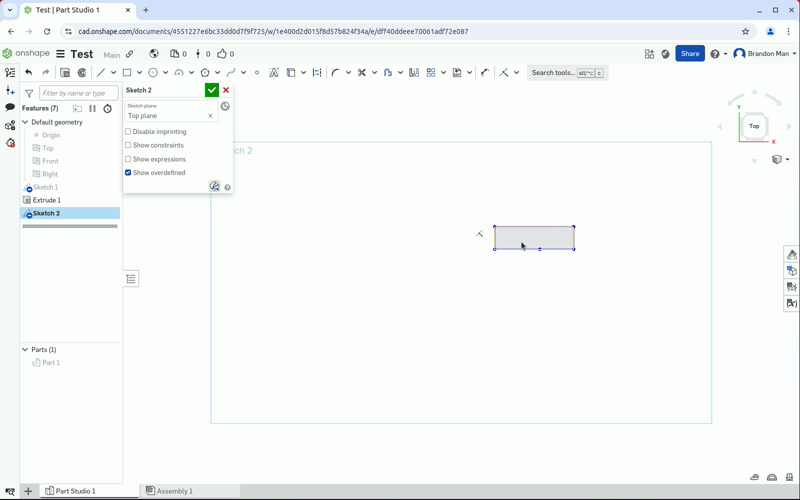
scroll(6)
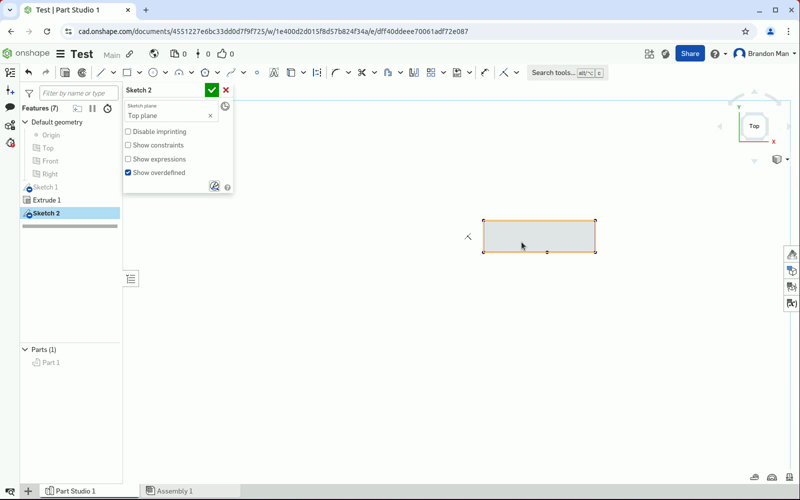
scroll(6)
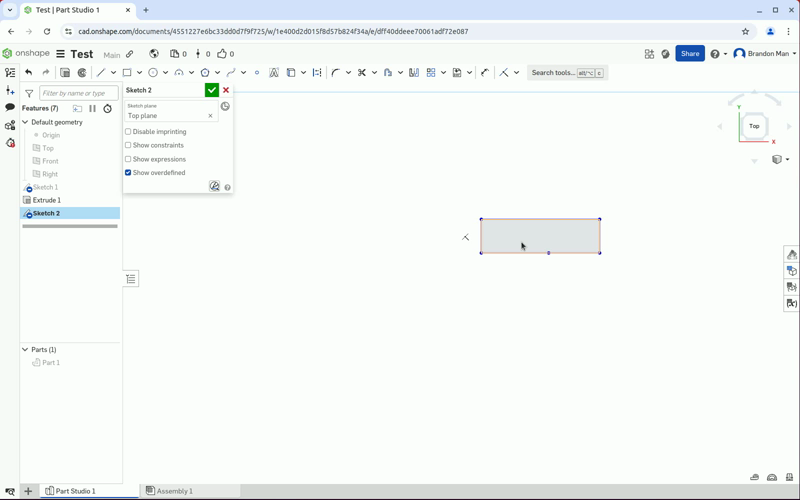
scroll(6)
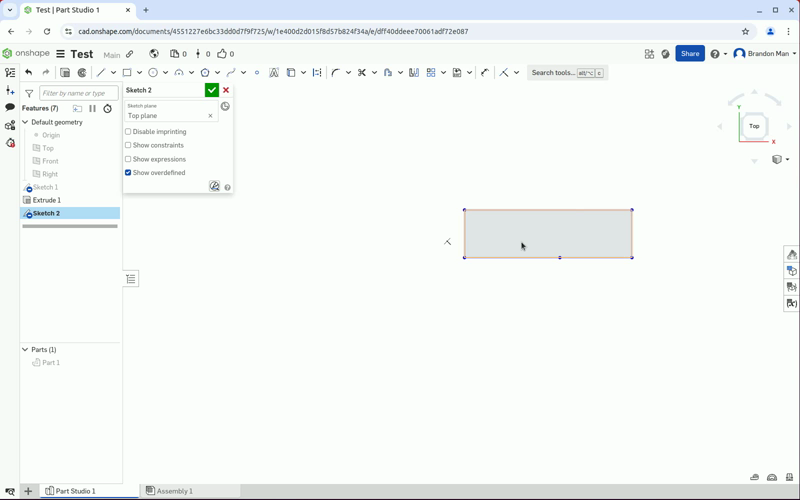
scroll(6)
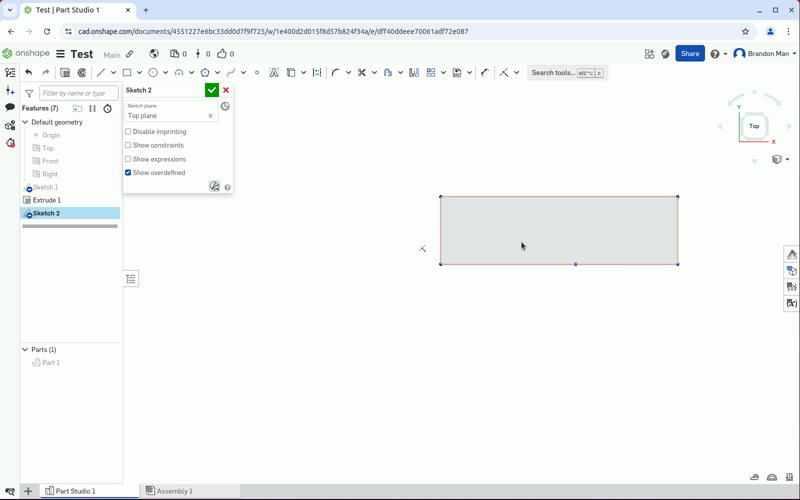
scroll(6)
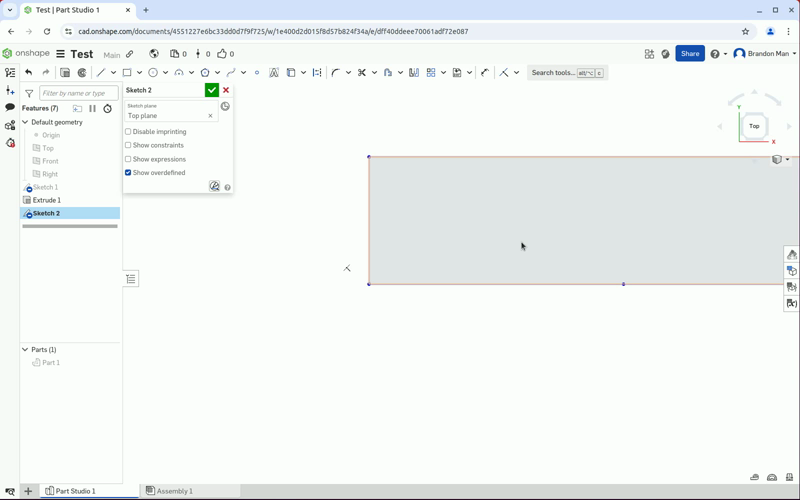
scroll(6)
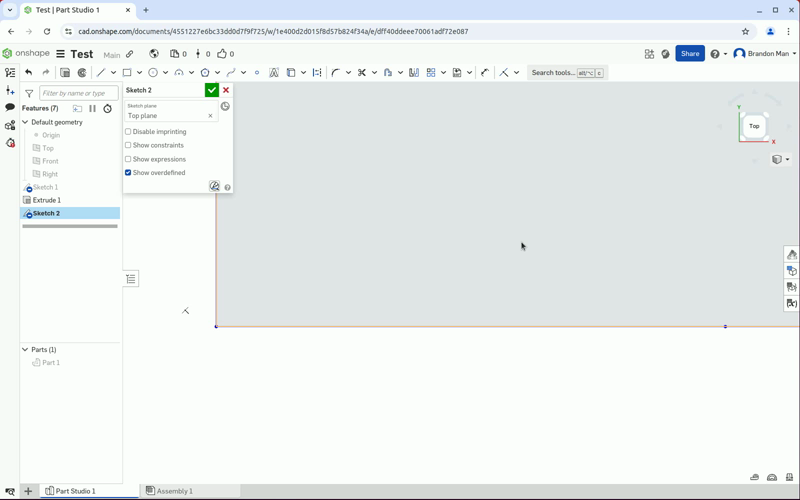
click(521, 241)
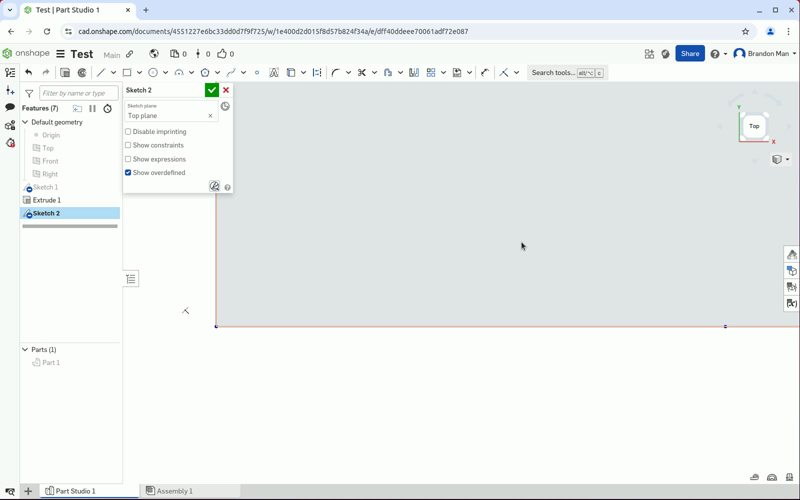
scroll(-6)
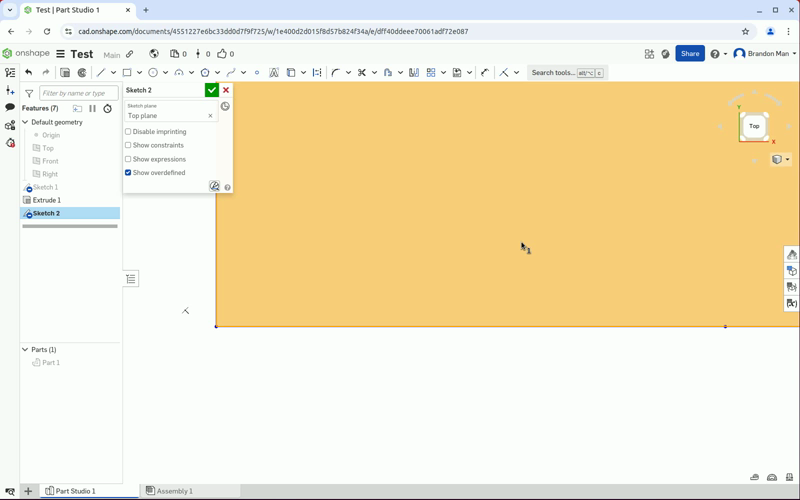
scroll(-6)
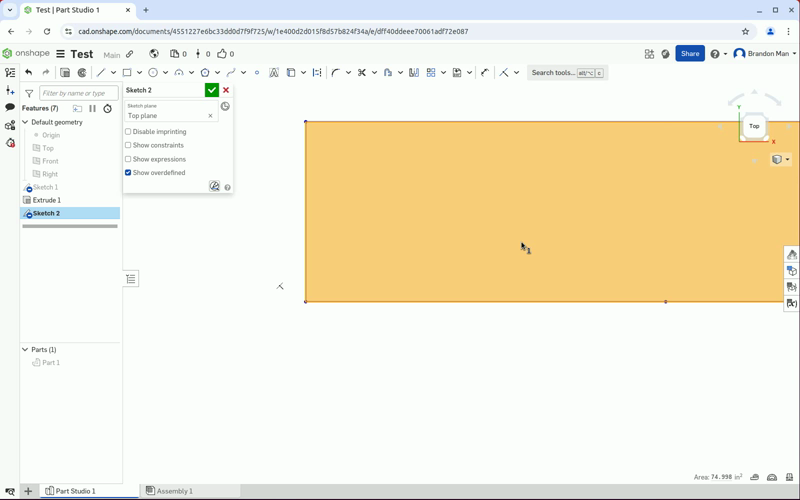
scroll(-6)
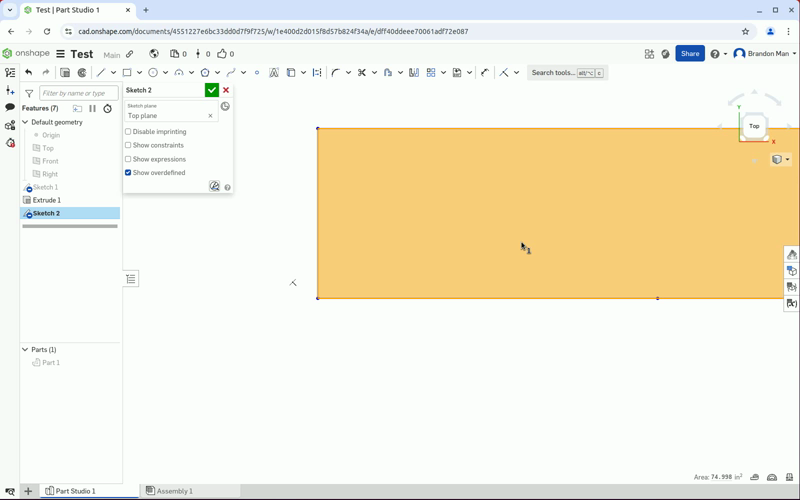
scroll(-6)
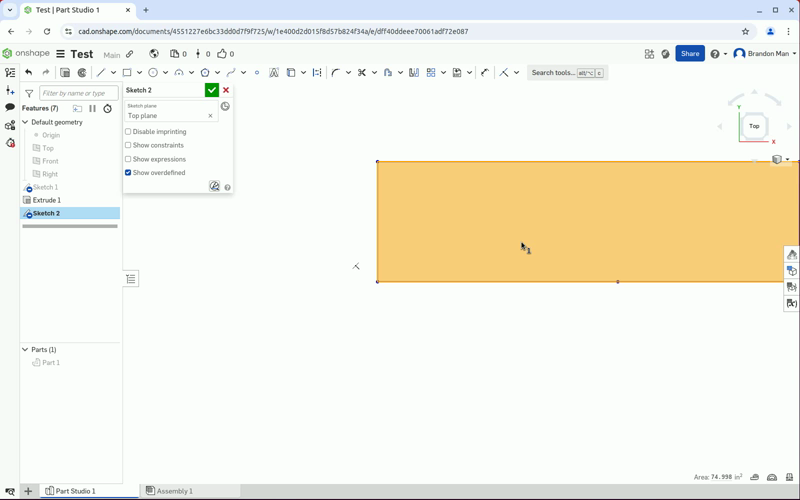
scroll(-6)
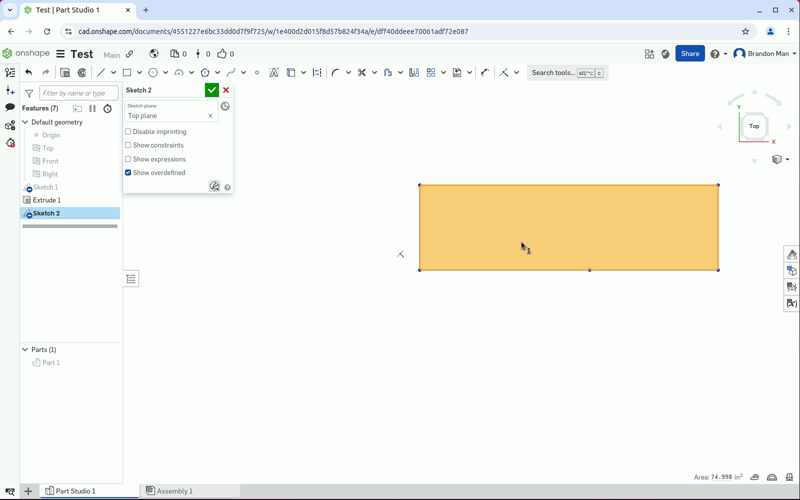
scroll(-6)
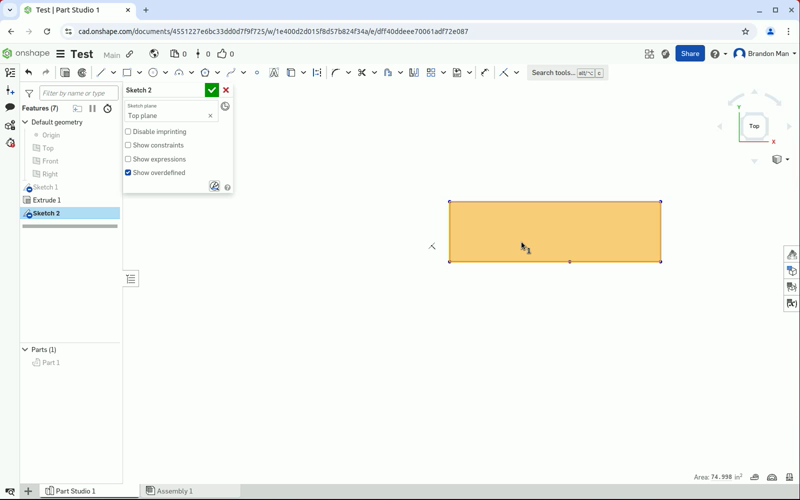
scroll(-6)
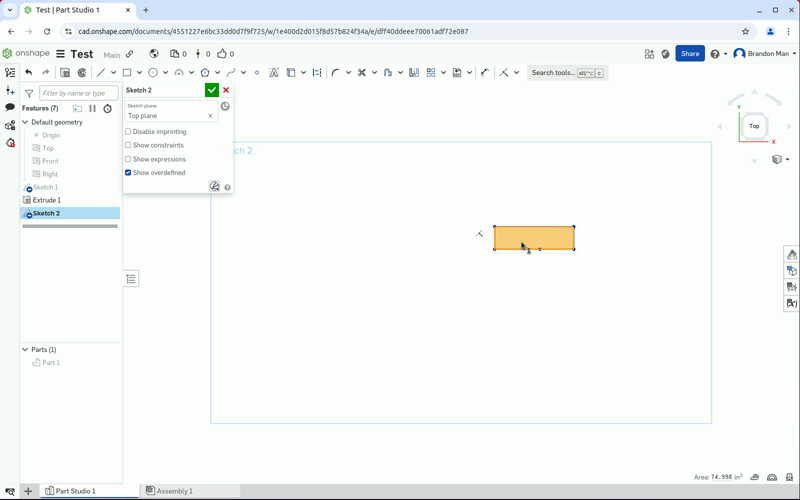
mouse_move(73, 352)
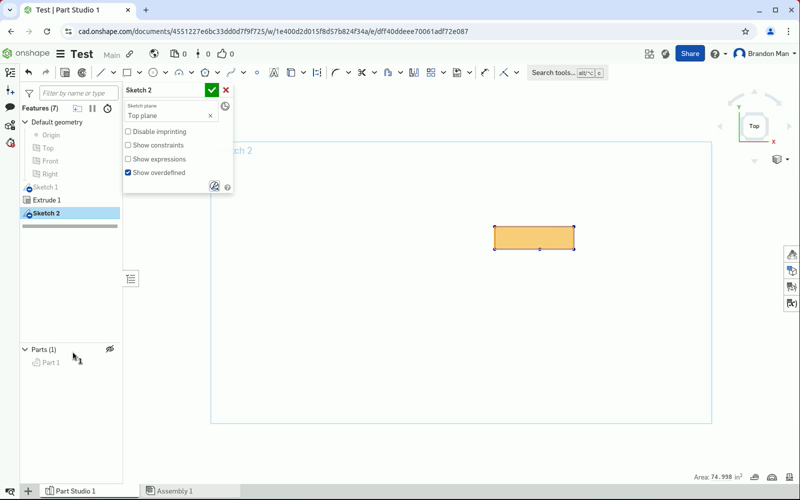
key(shift+y)
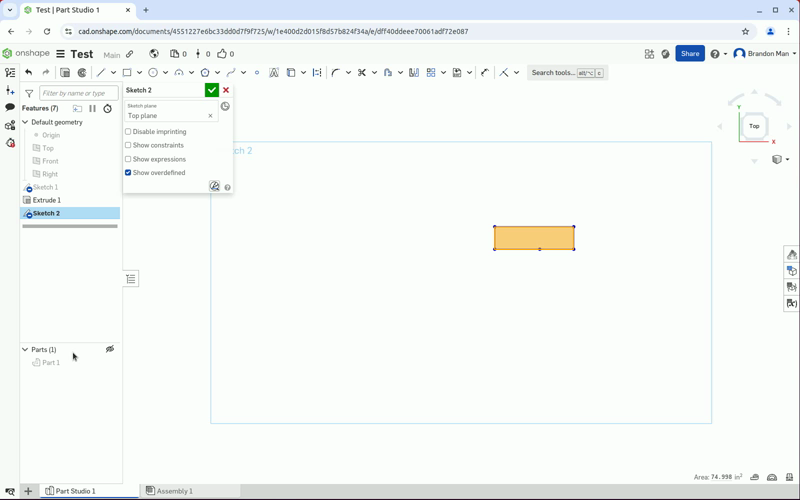
key(shift+e)
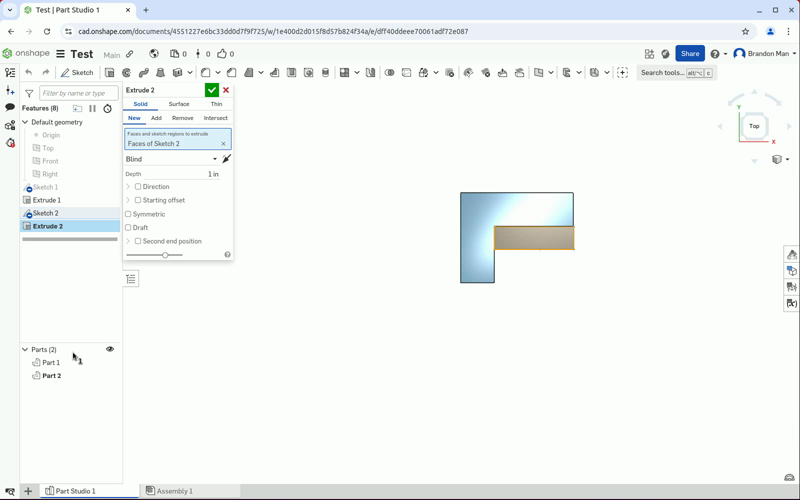
mouse_move(143, 106)
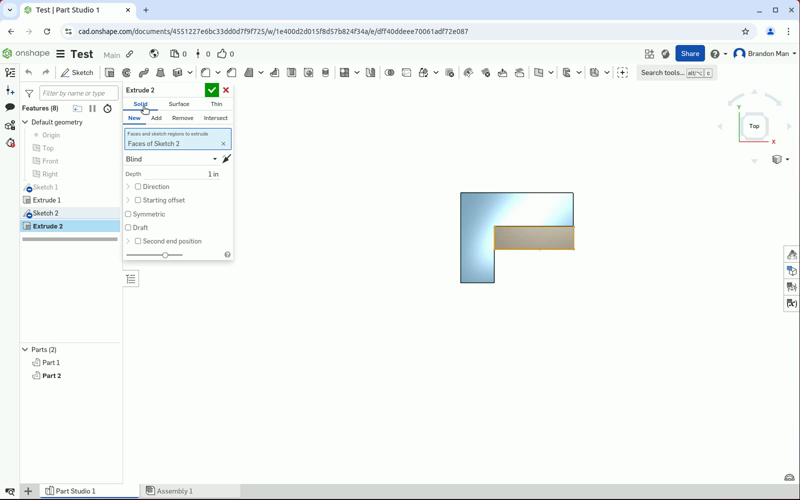
click(143, 106)
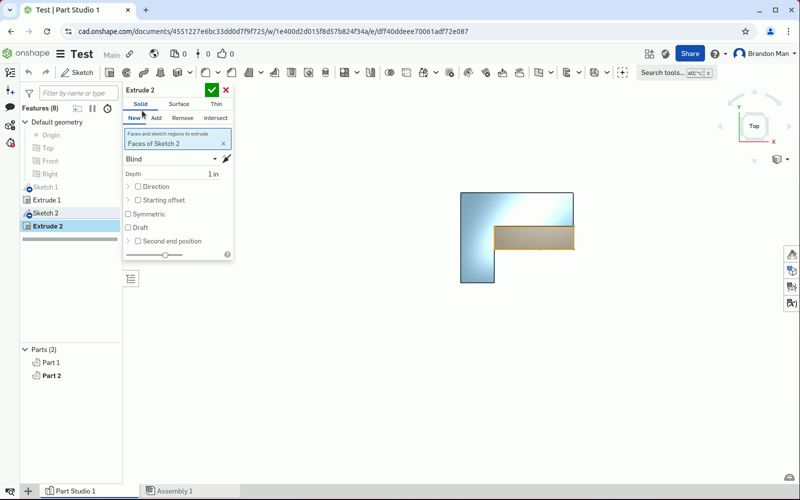
mouse_move(137, 120)
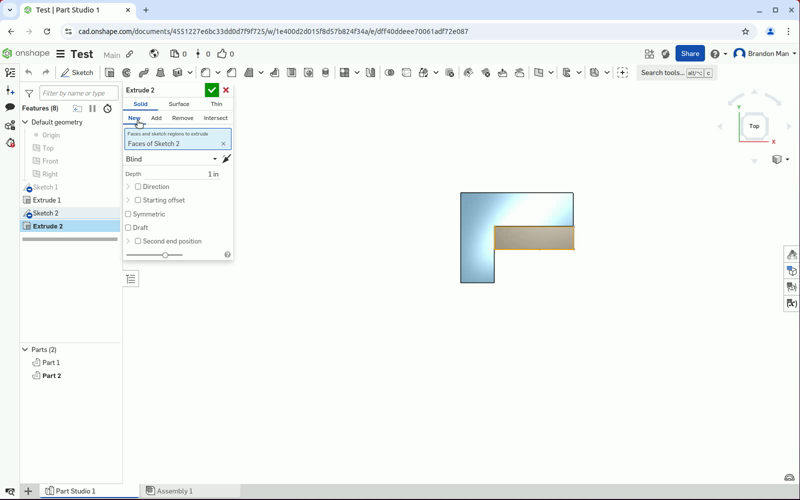
click(137, 120)
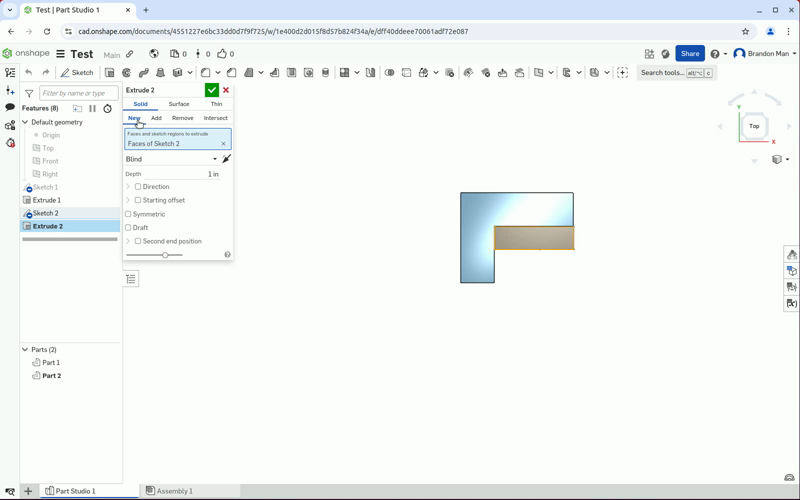
key(tab, 4)
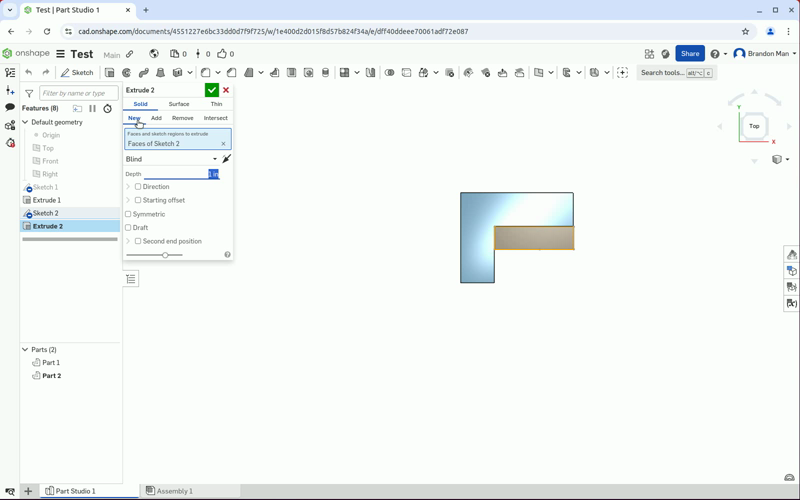
text(12.276)
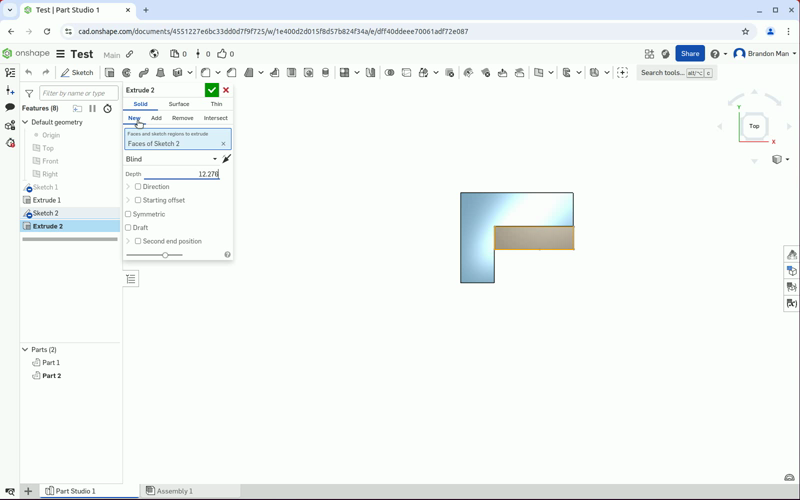
key(enter)
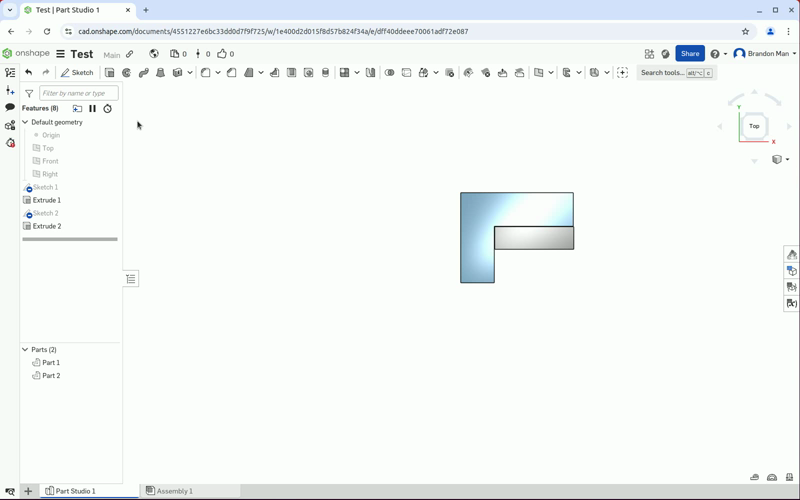
key(shift+h)
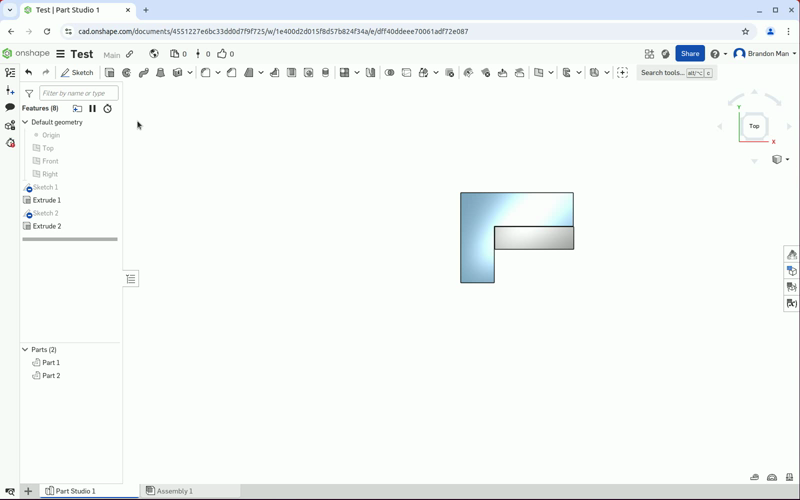
key(shift+h)
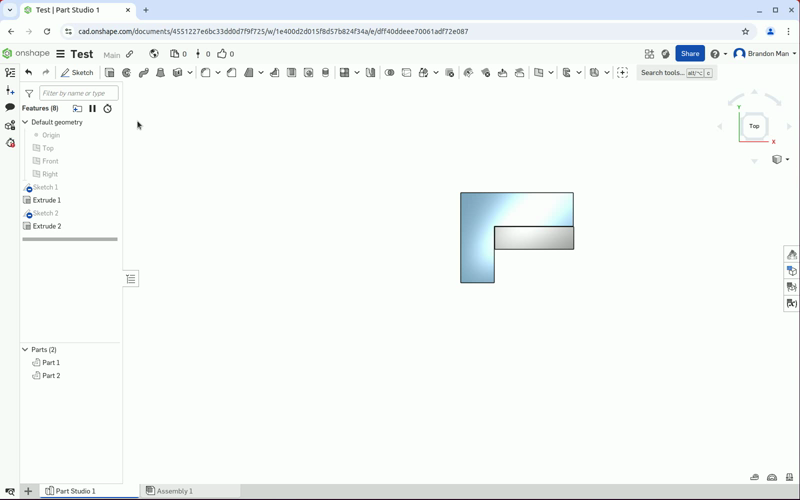
mouse_move(73, 189)
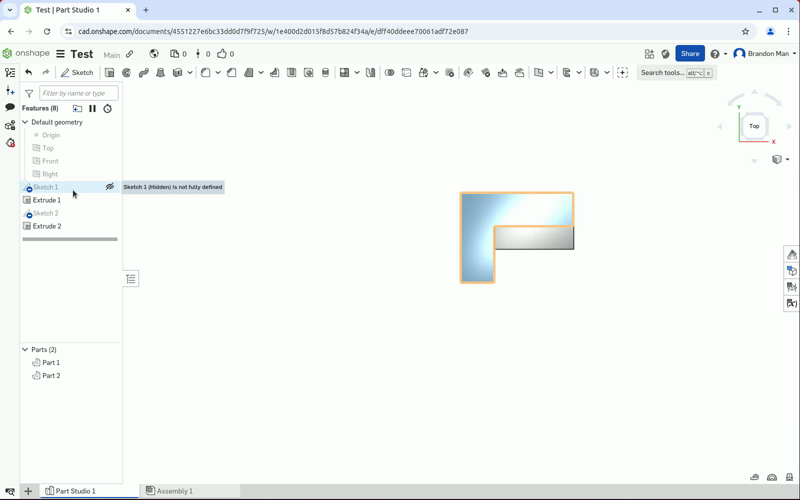
click(73, 189)
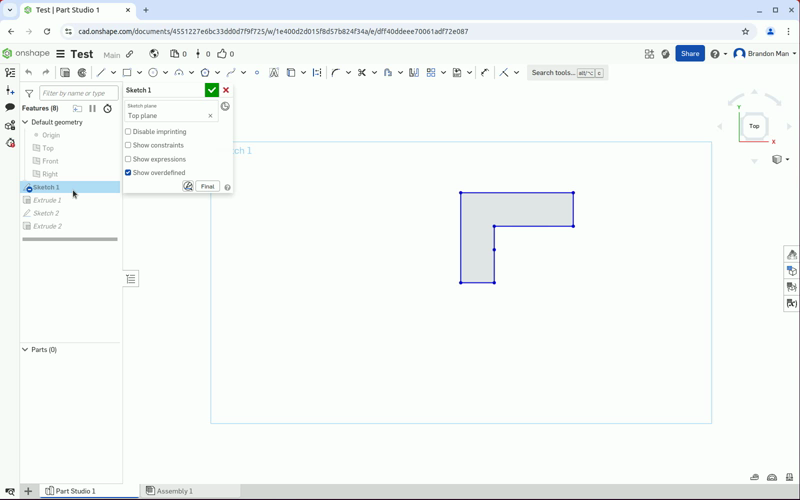
mouse_move(229, 92)
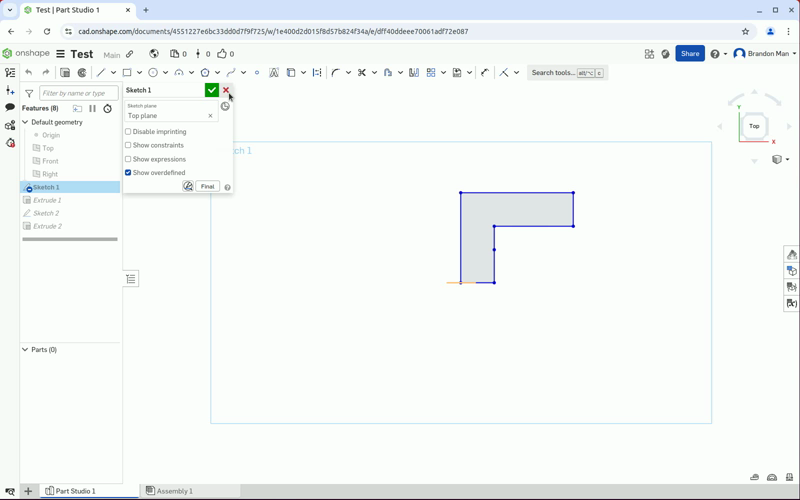
click(229, 92)
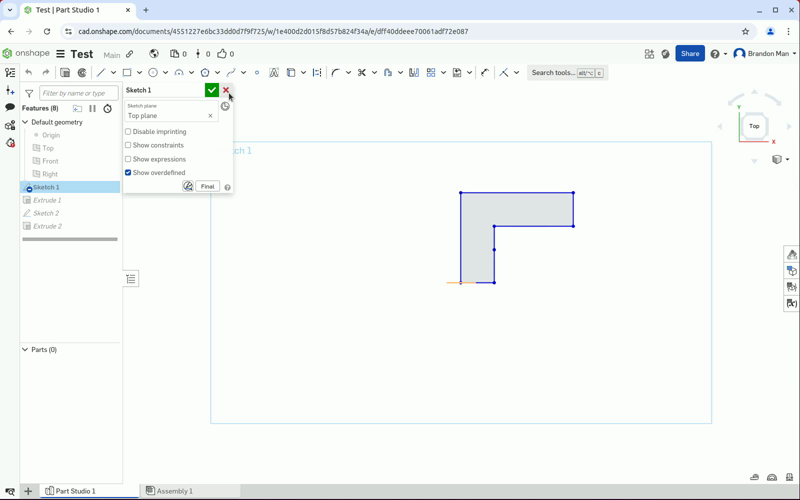
key(shift+s)
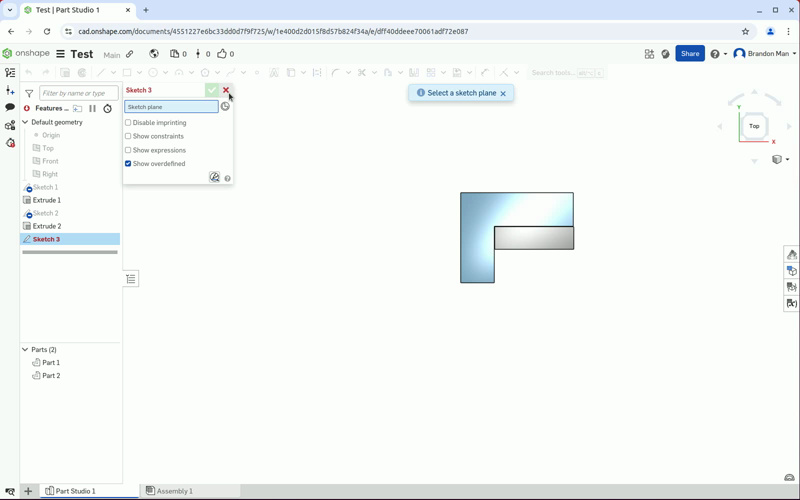
mouse_move(73, 150)
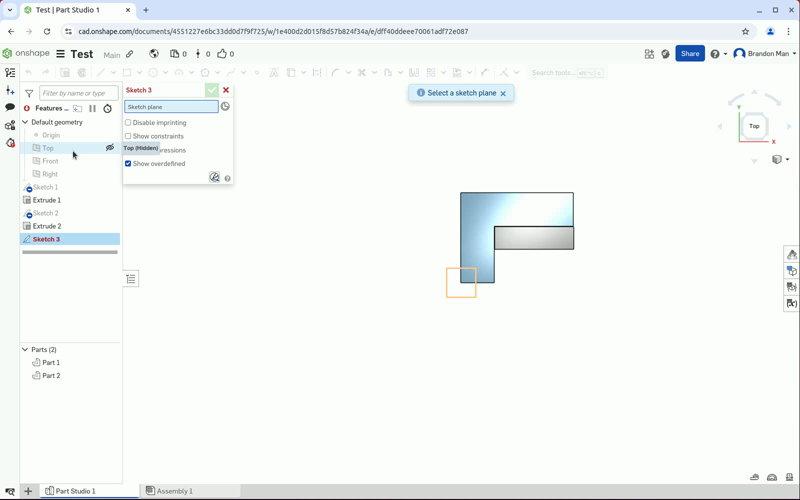
click(73, 150)
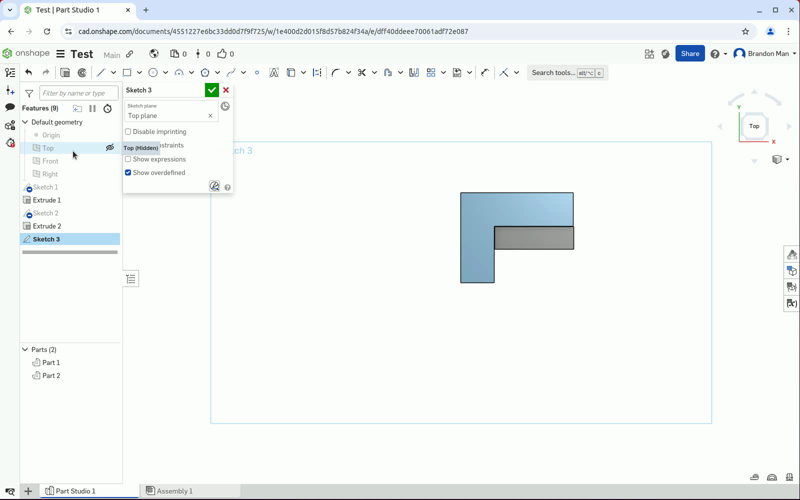
mouse_move(73, 352)
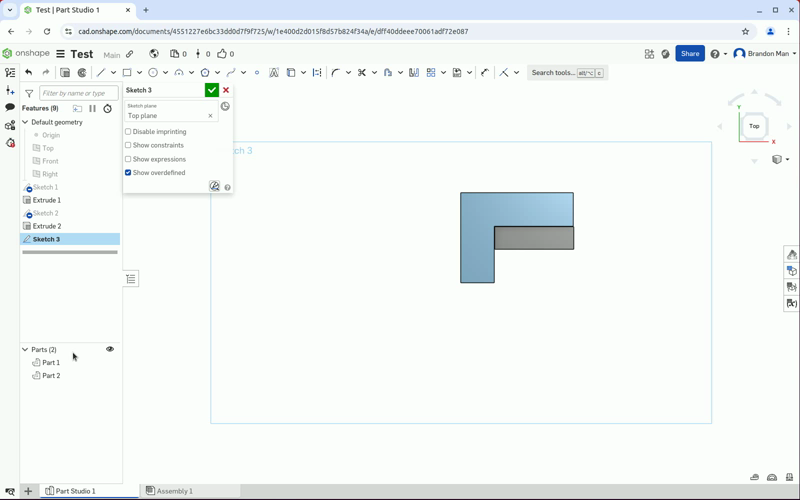
key(y)
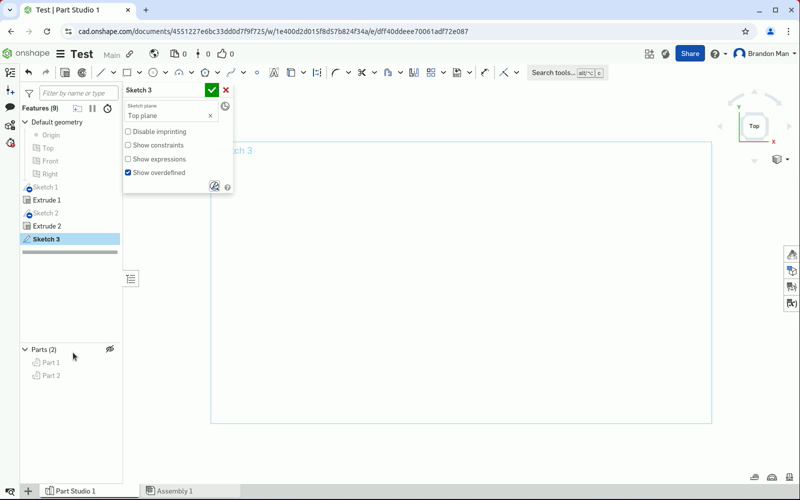
key(l)
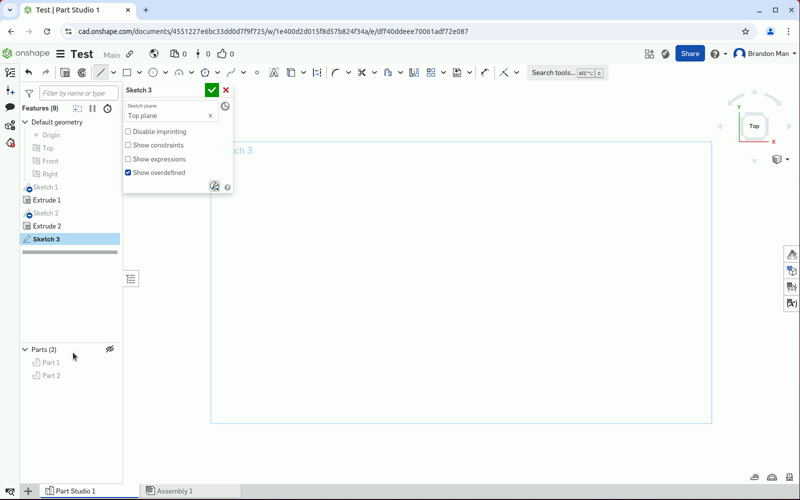
key_down(shift)
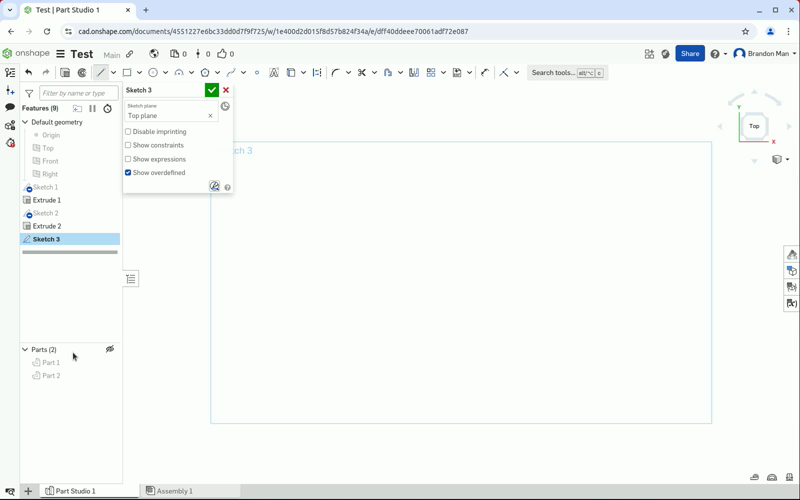
mouse_move(539, 282)
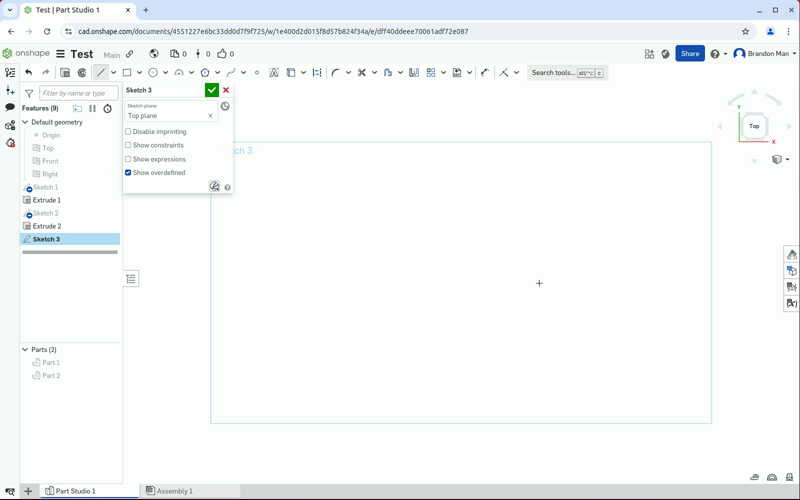
click(539, 282)
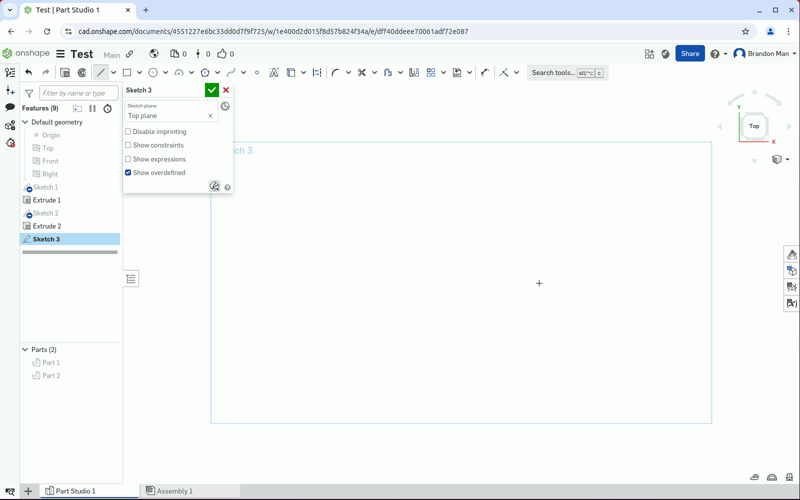
key_up(shift)
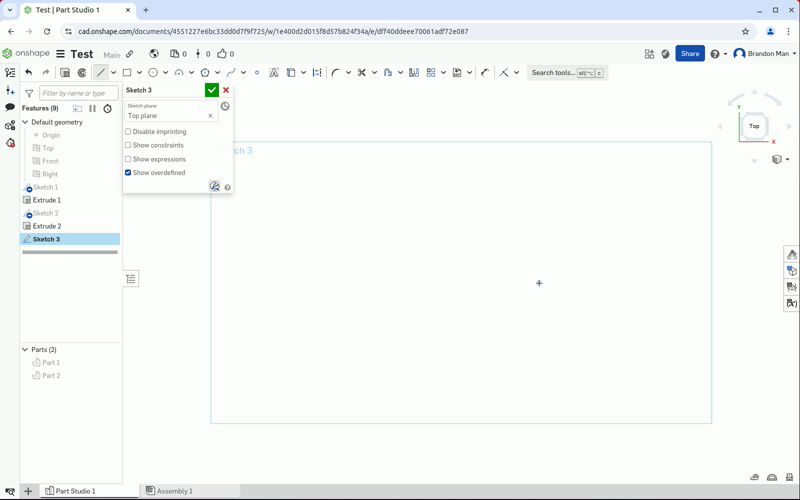
key_down(shift)
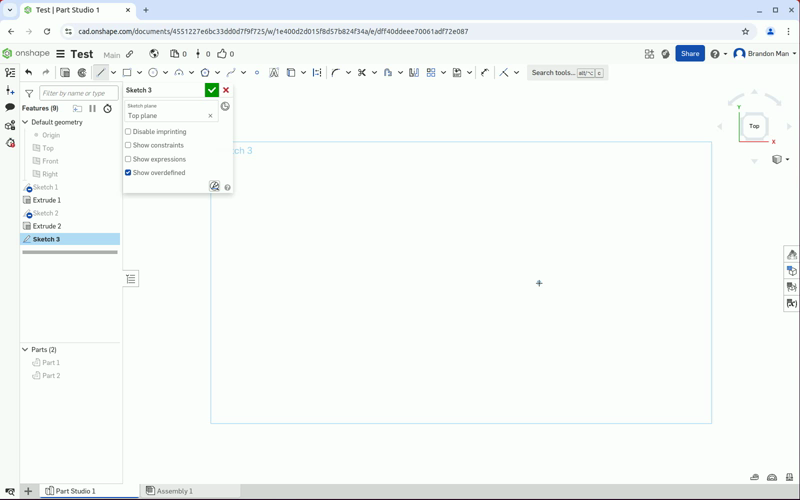
mouse_move(569, 282)
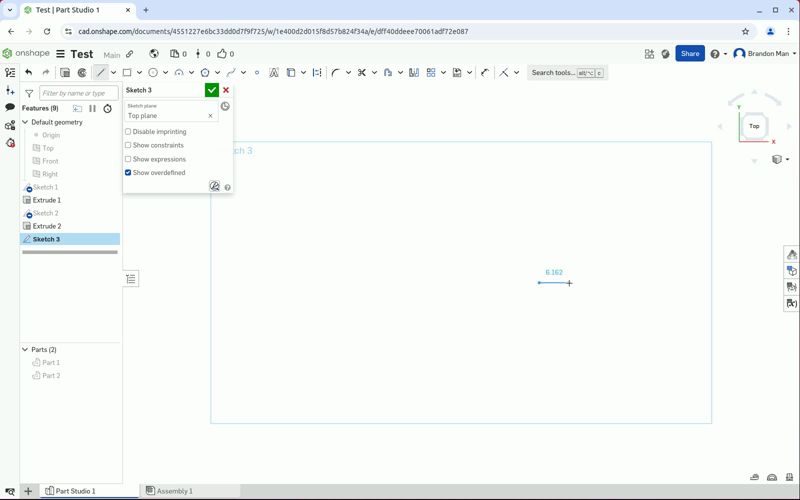
mouse_move(573, 282)
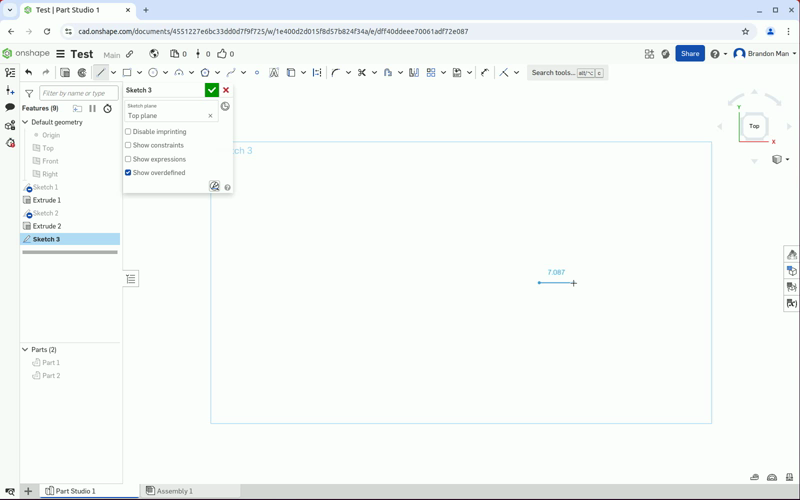
click(573, 282)
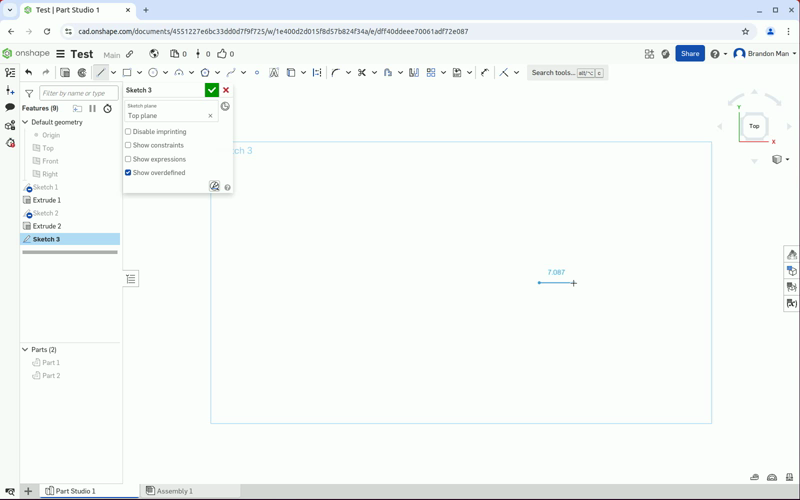
key_up(shift)
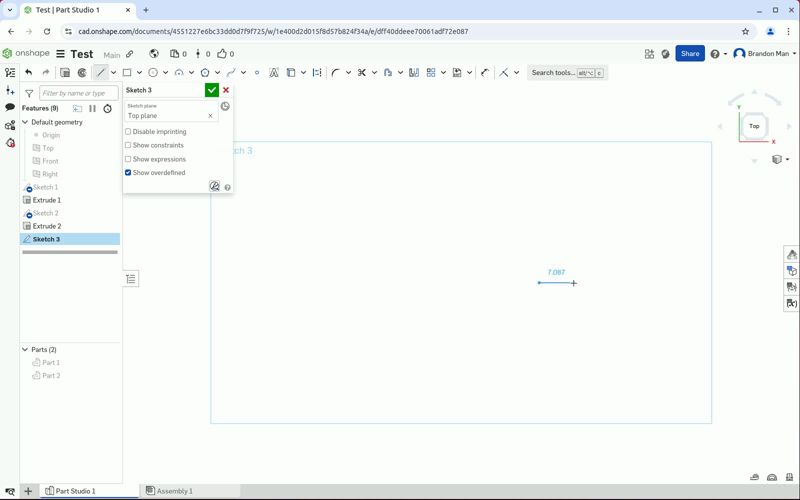
key_down(shift)
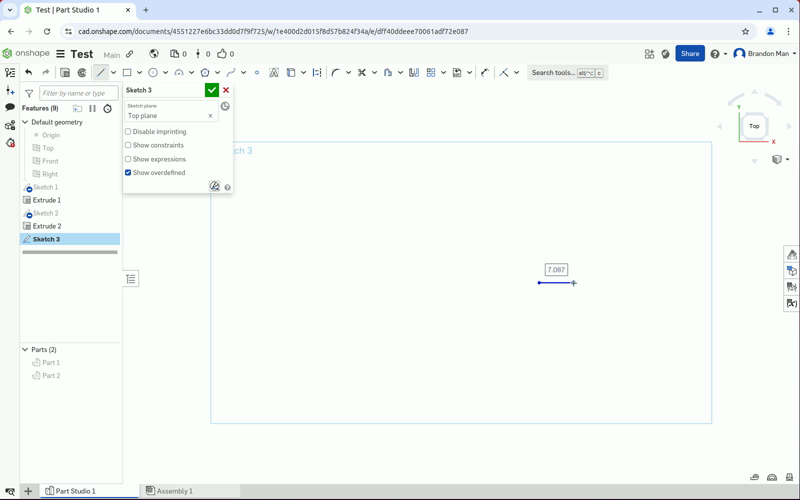
mouse_move(589, 282)
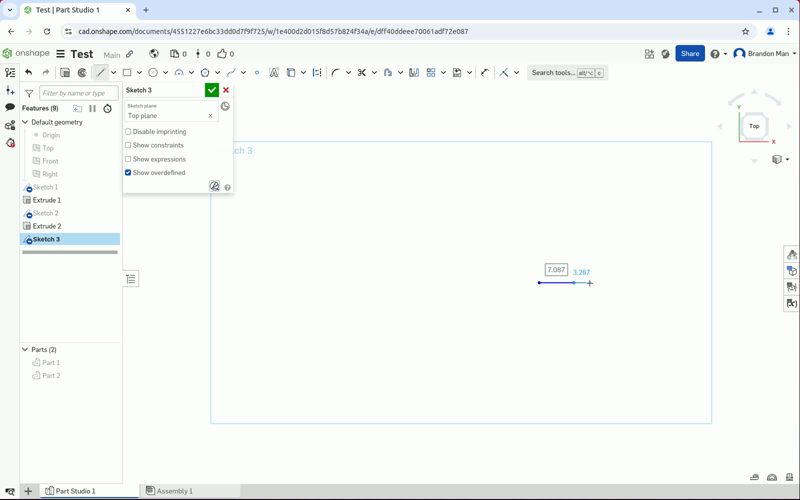
mouse_move(573, 248)
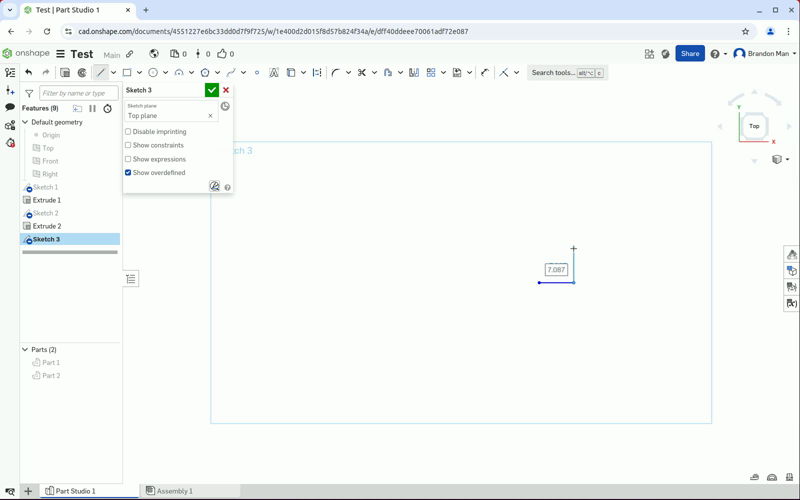
click(573, 248)
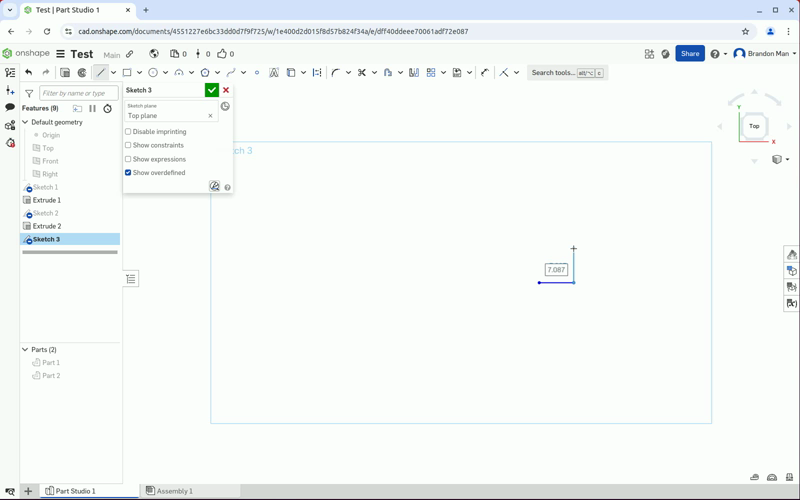
key_up(shift)
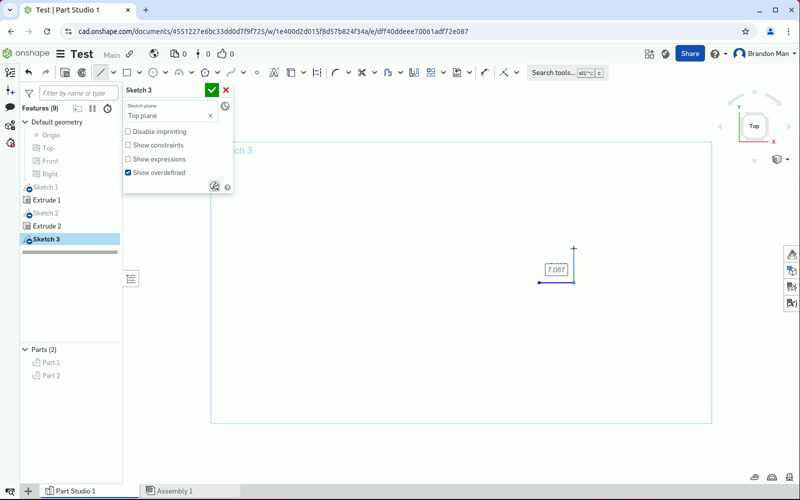
key_down(shift)
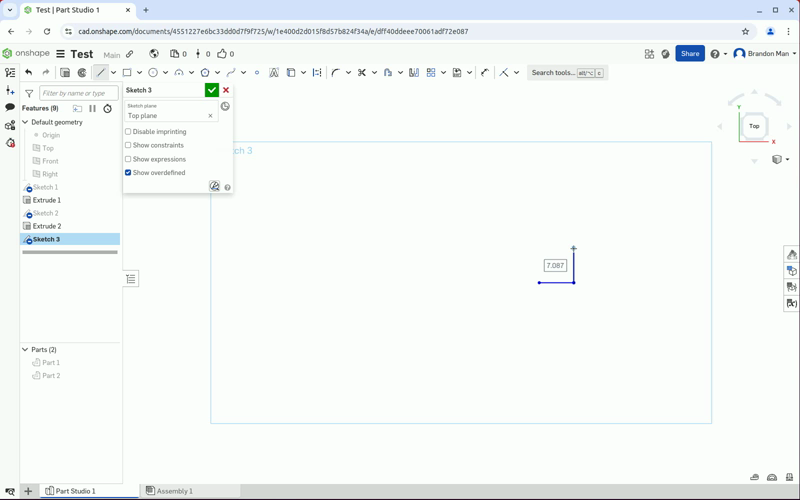
mouse_move(589, 248)
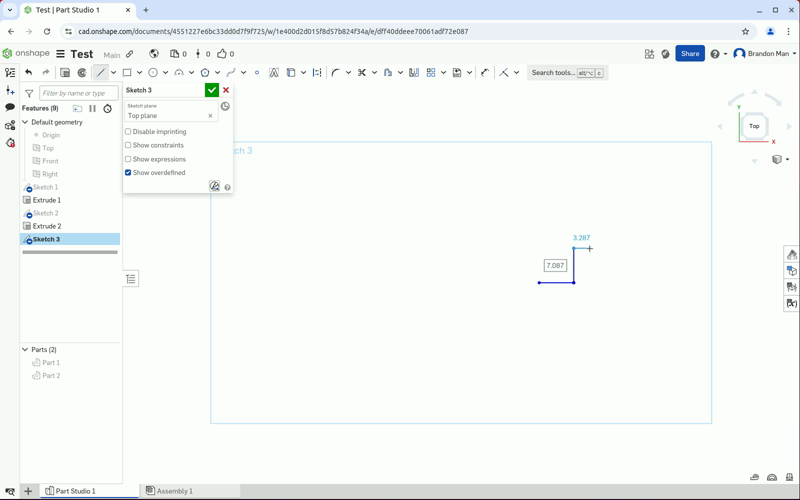
mouse_move(539, 248)
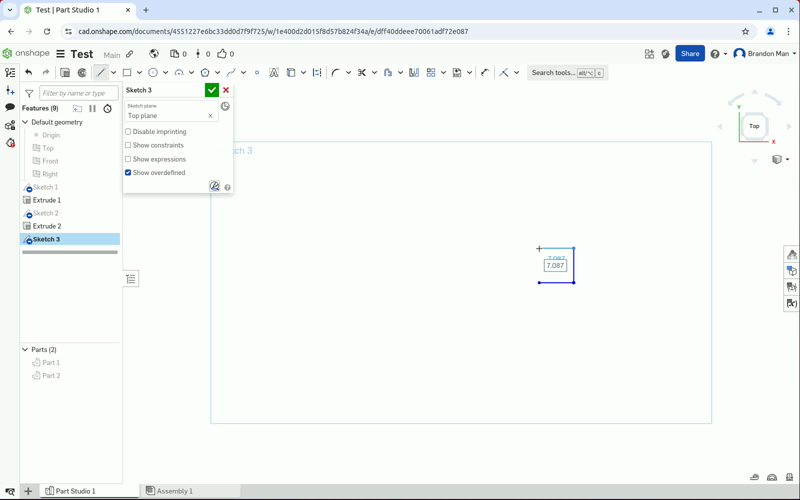
click(539, 248)
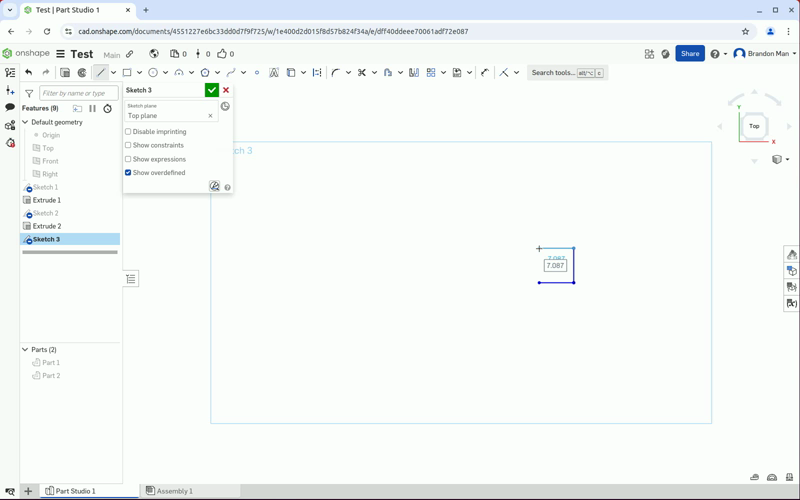
key_up(shift)
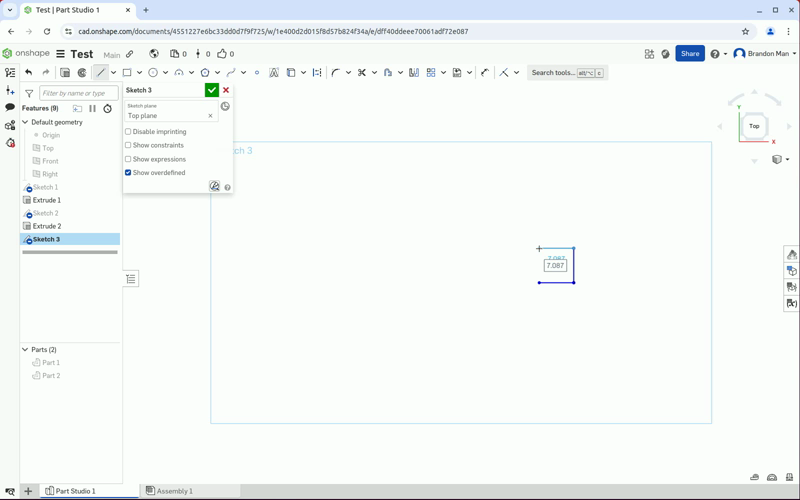
mouse_move(569, 248)
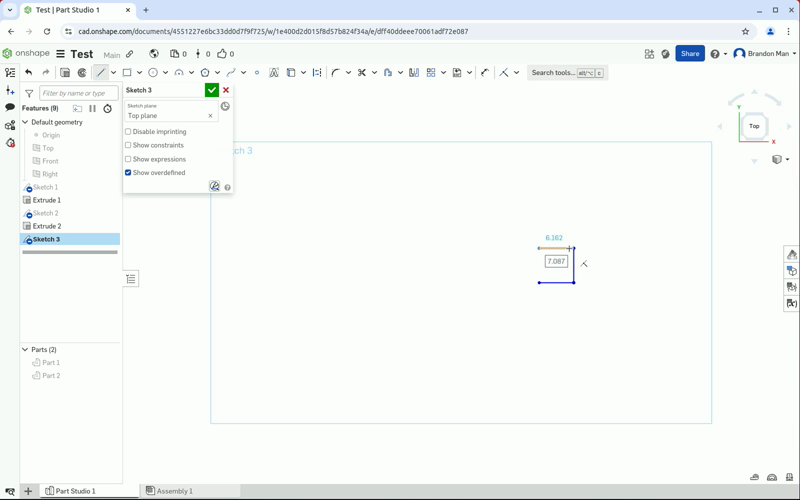
key_down(shift)
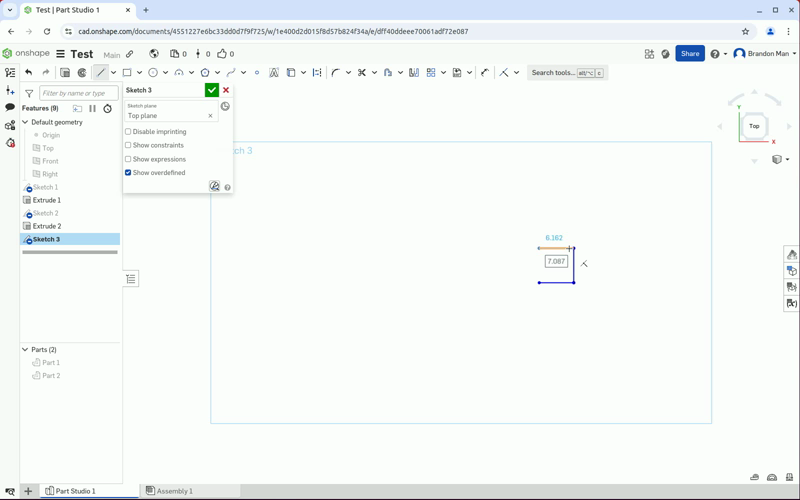
mouse_move(539, 282)
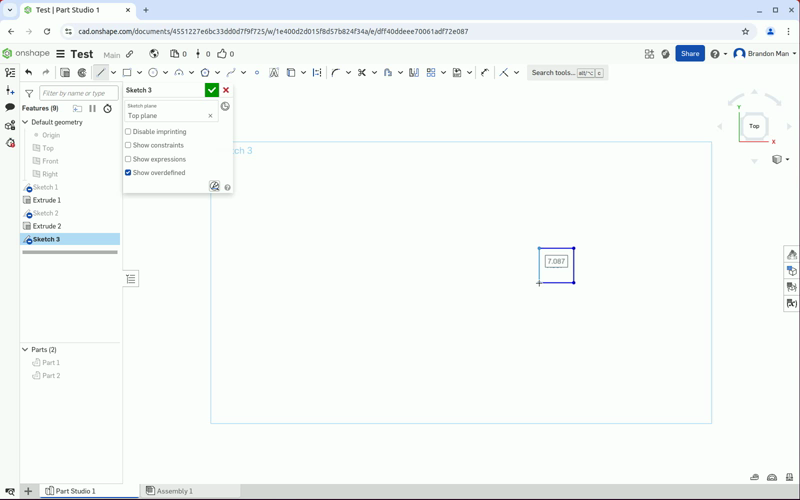
key_up(shift)
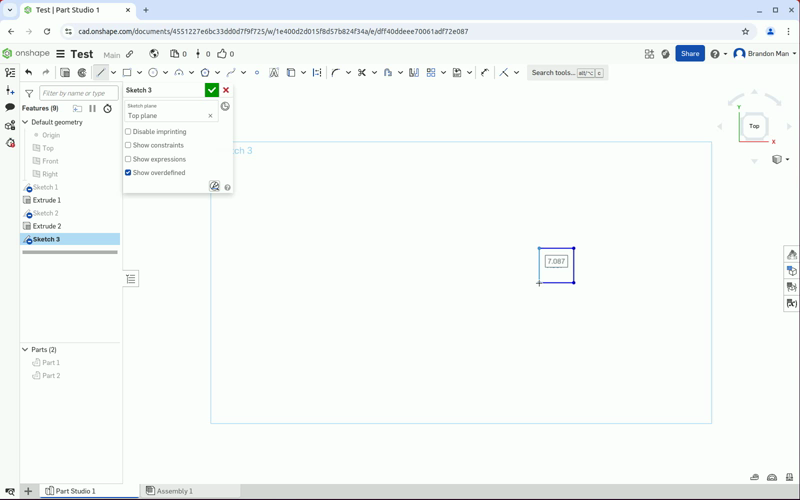
click(539, 282)
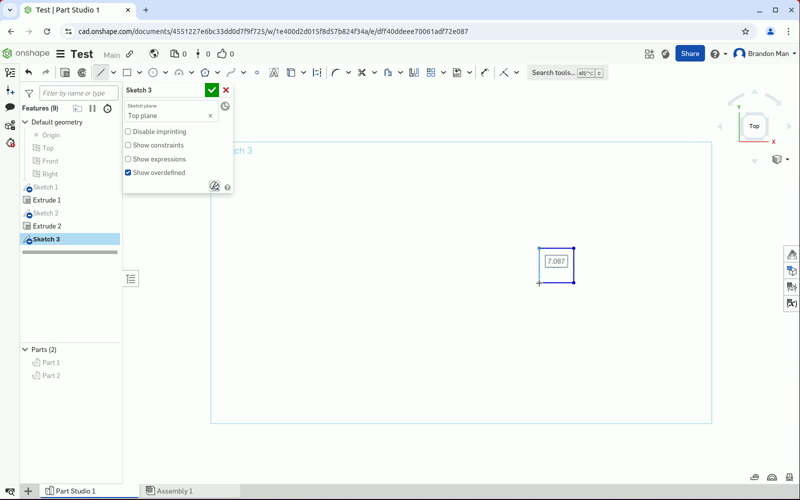
key(esc)
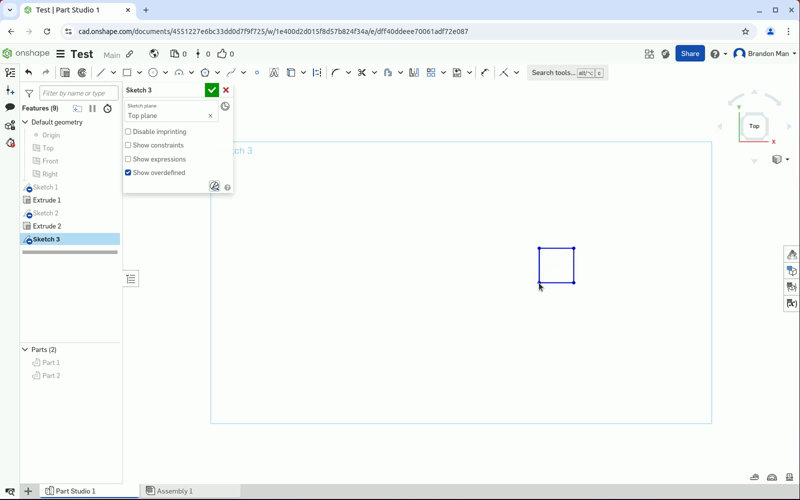
mouse_move(569, 272)
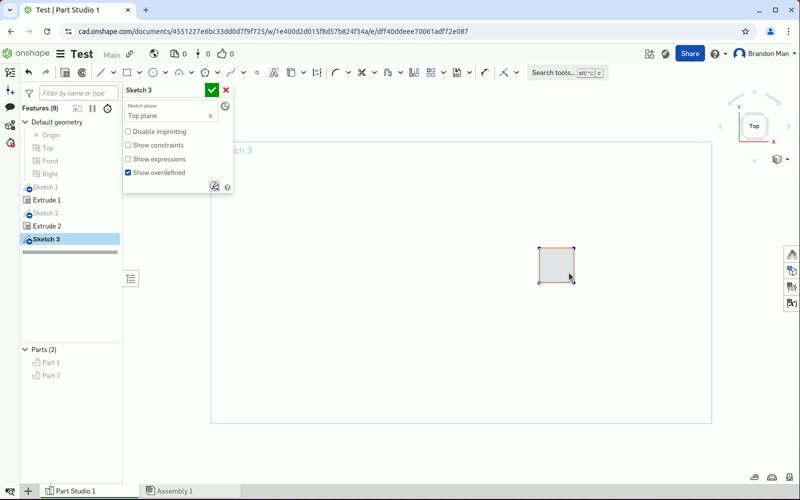
scroll(6)
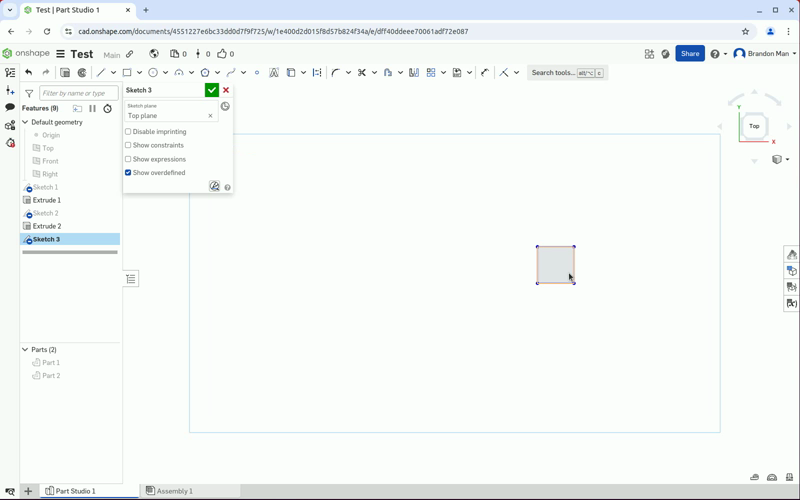
scroll(6)
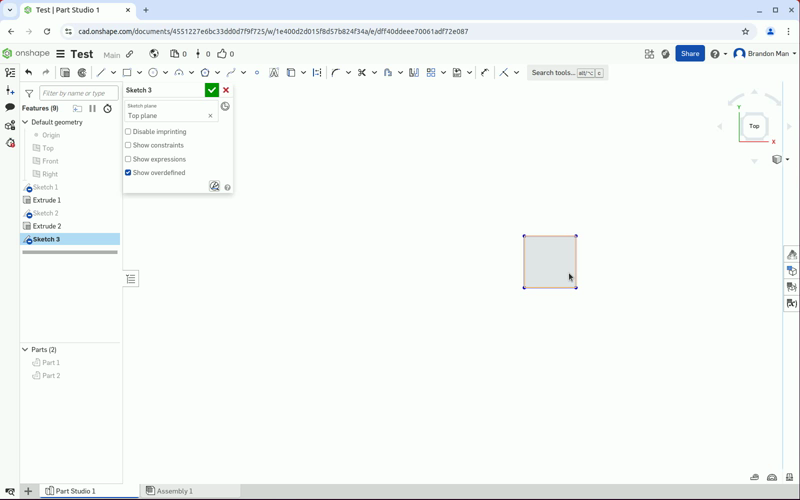
scroll(6)
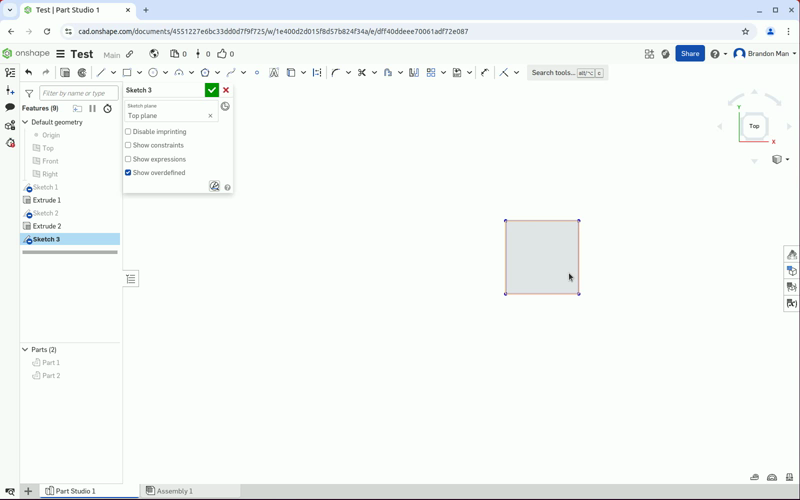
scroll(6)
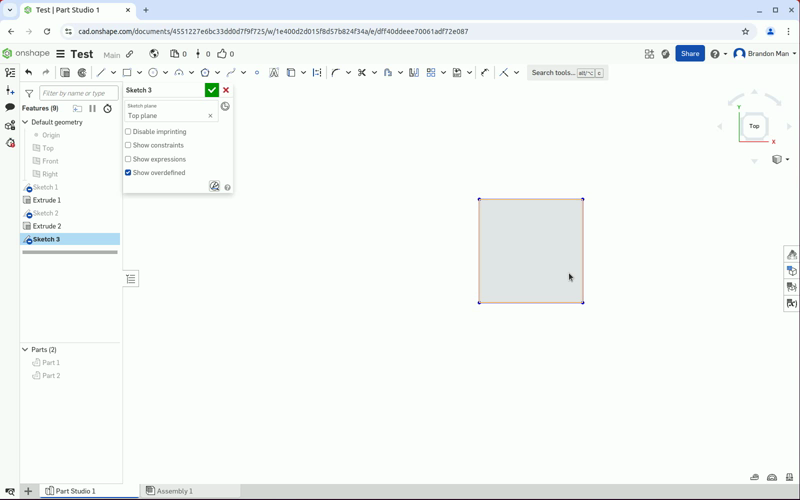
scroll(6)
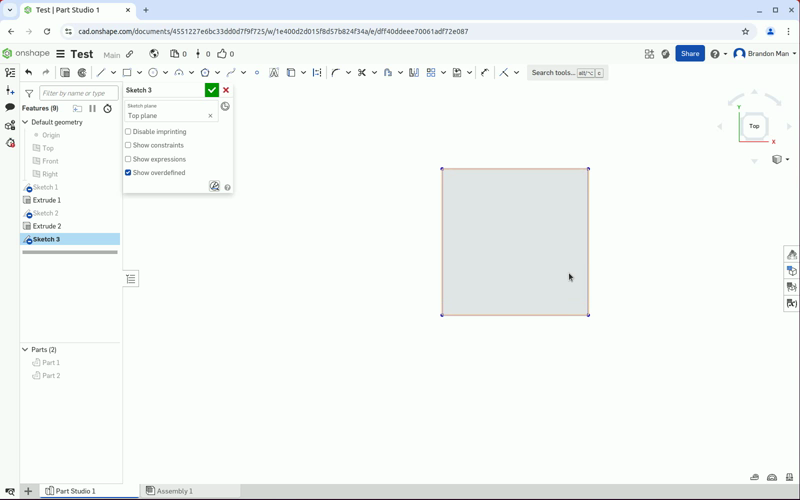
scroll(6)
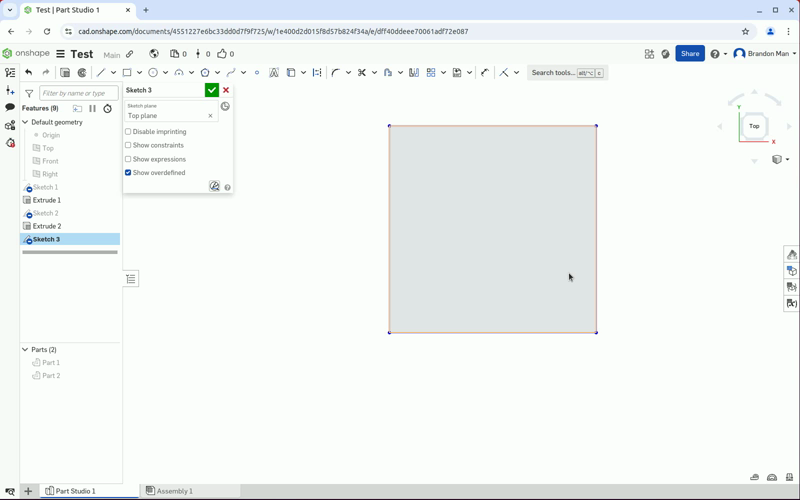
scroll(6)
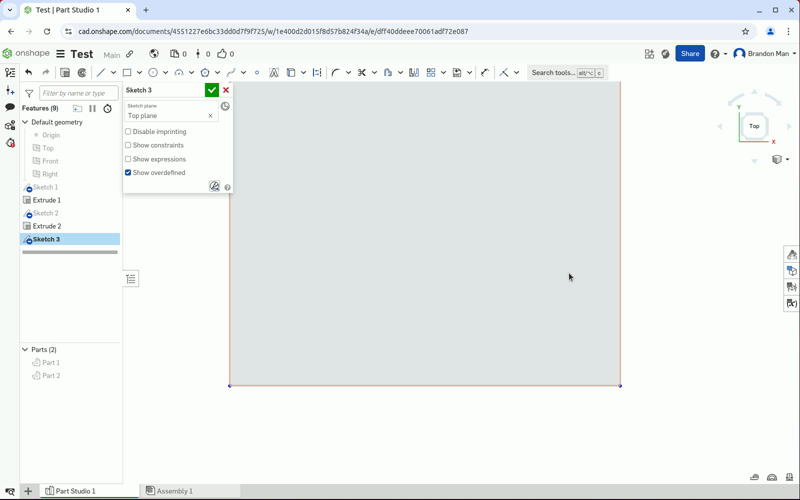
click(569, 272)
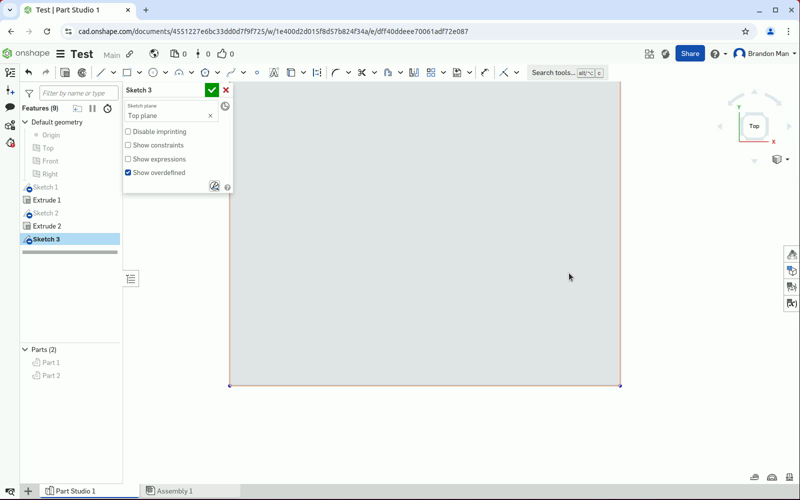
scroll(-6)
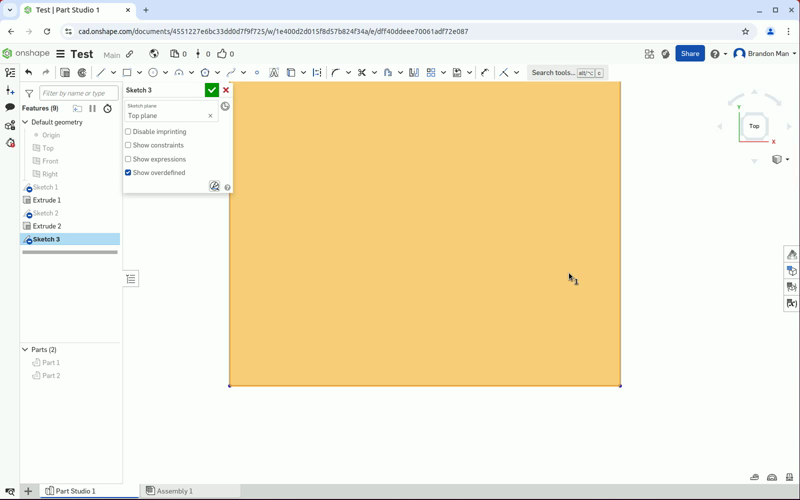
scroll(-6)
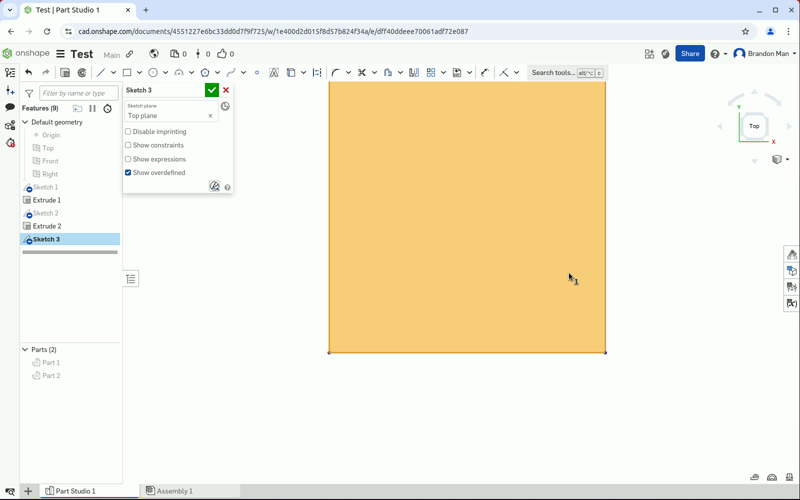
scroll(-6)
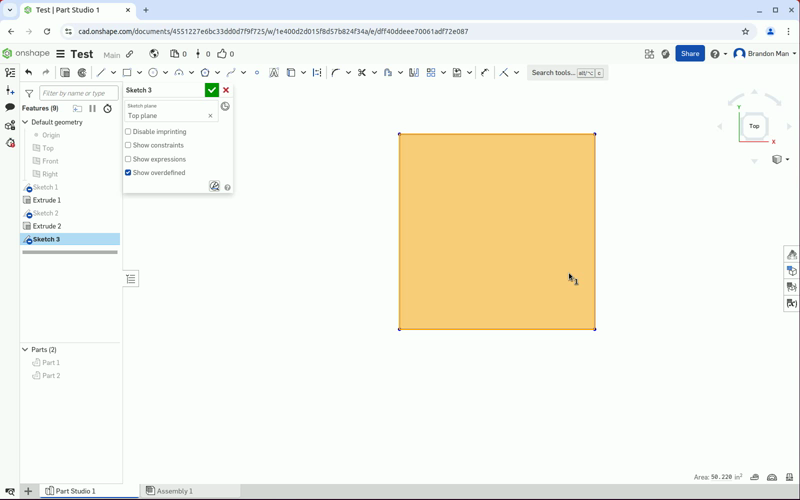
scroll(-6)
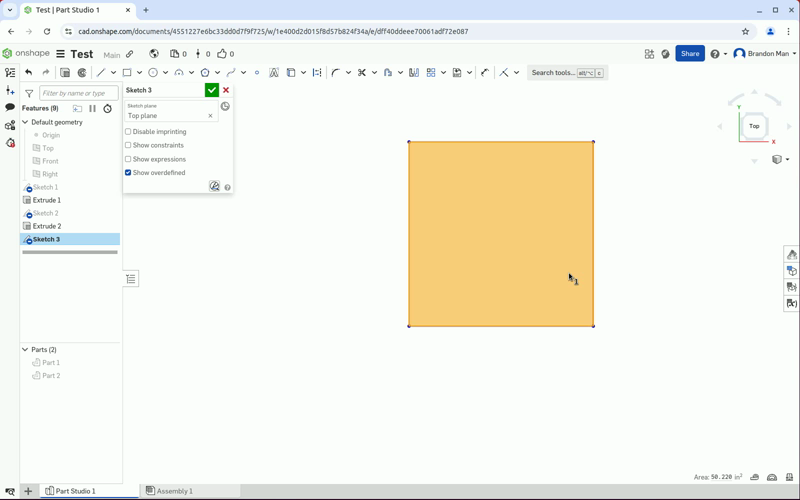
scroll(-6)
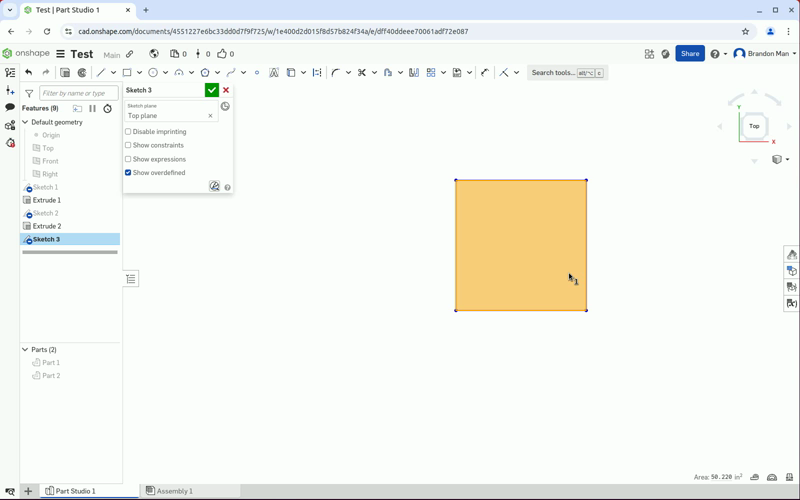
scroll(-6)
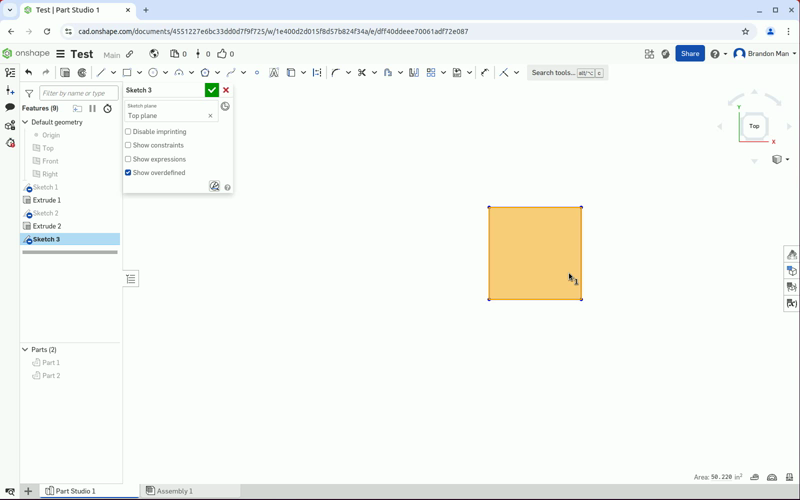
scroll(-6)
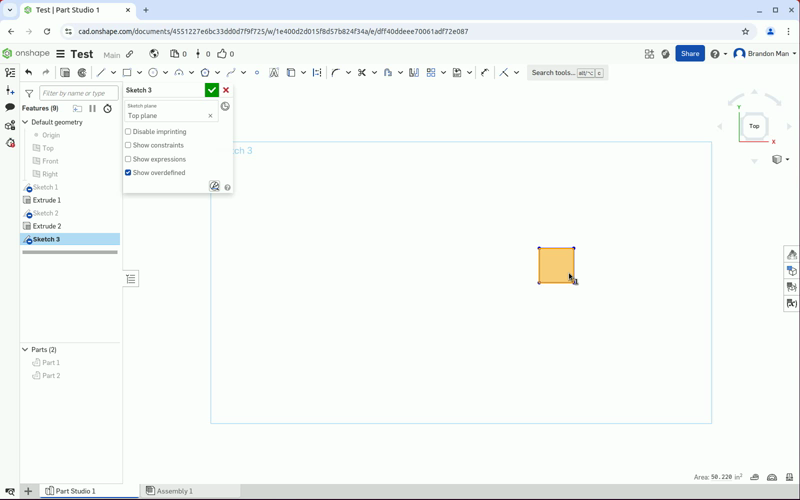
mouse_move(73, 352)
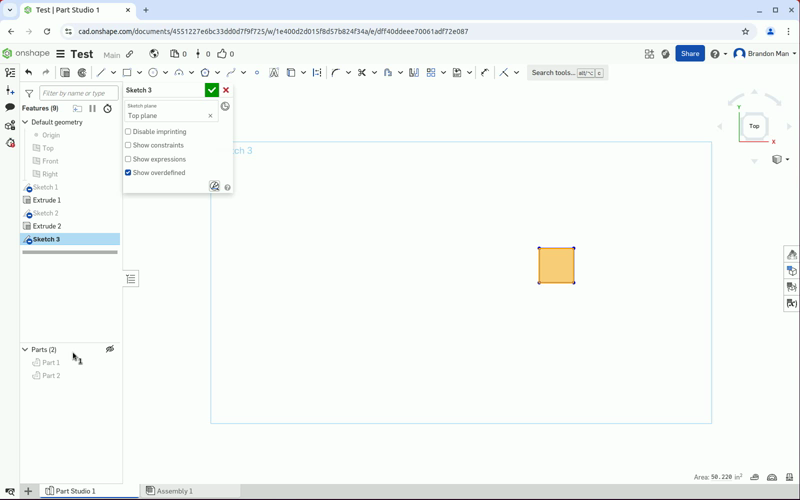
key(shift+y)
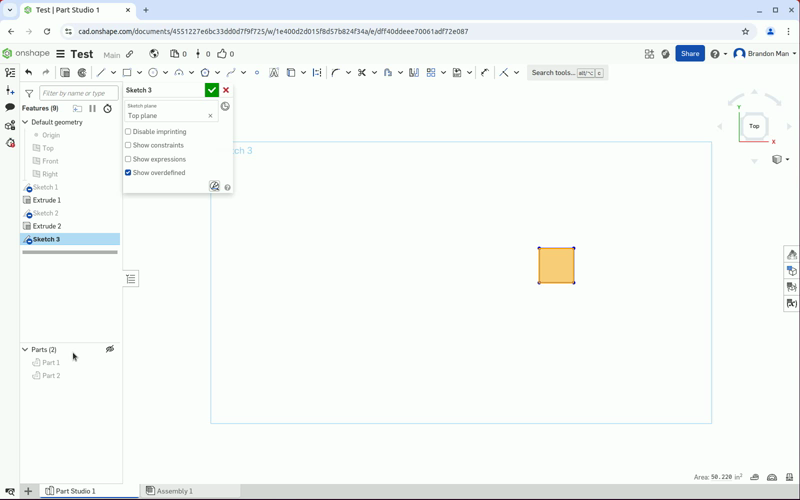
key(shift+e)
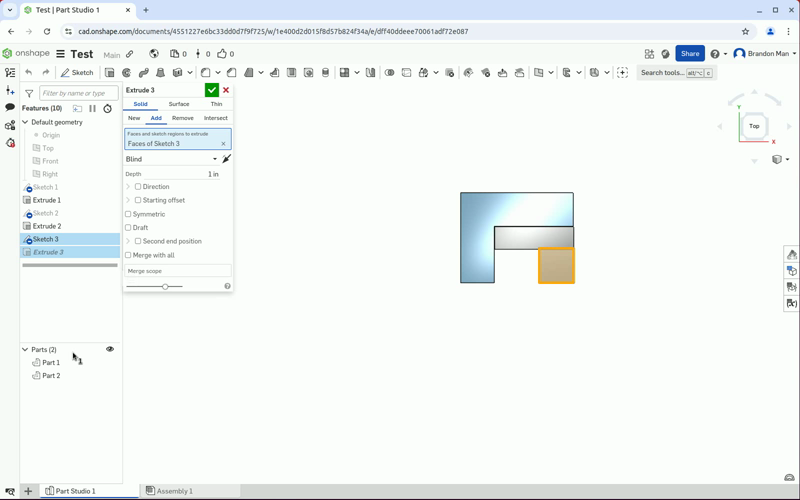
mouse_move(143, 106)
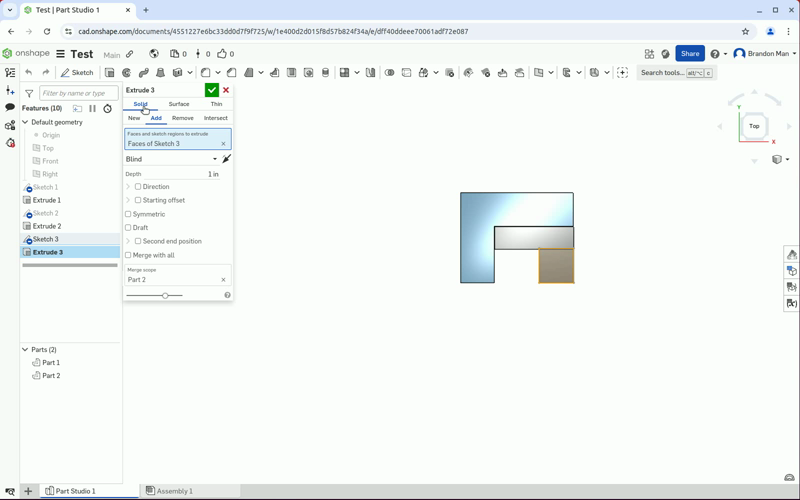
click(143, 106)
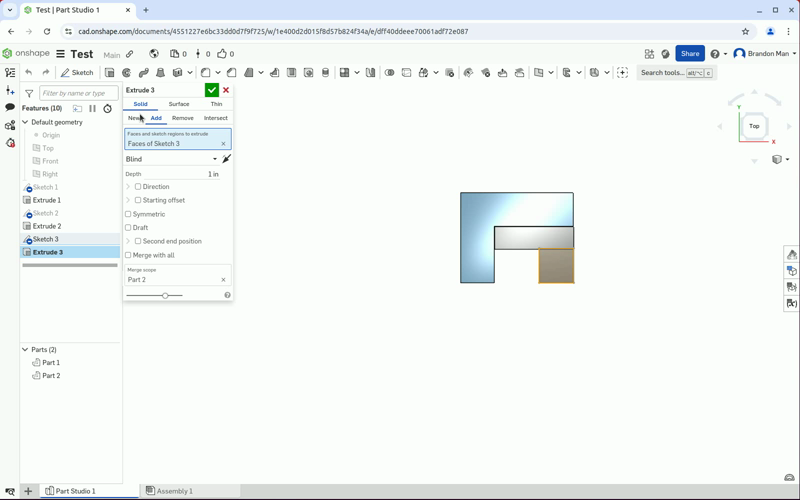
mouse_move(137, 120)
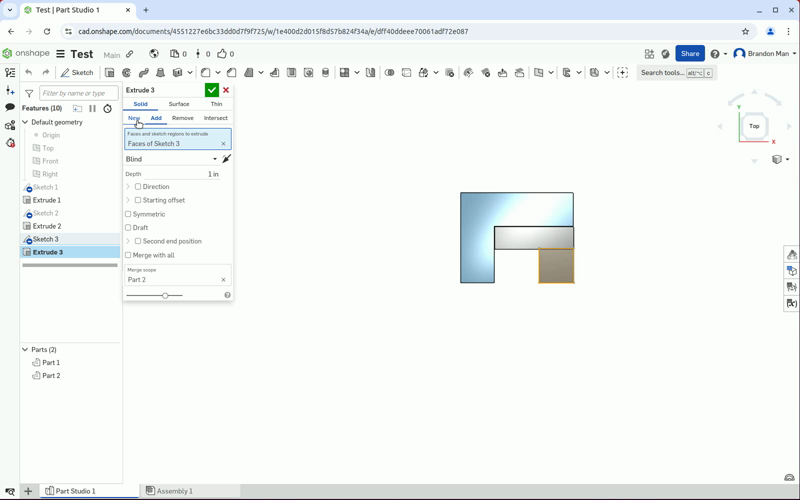
click(137, 120)
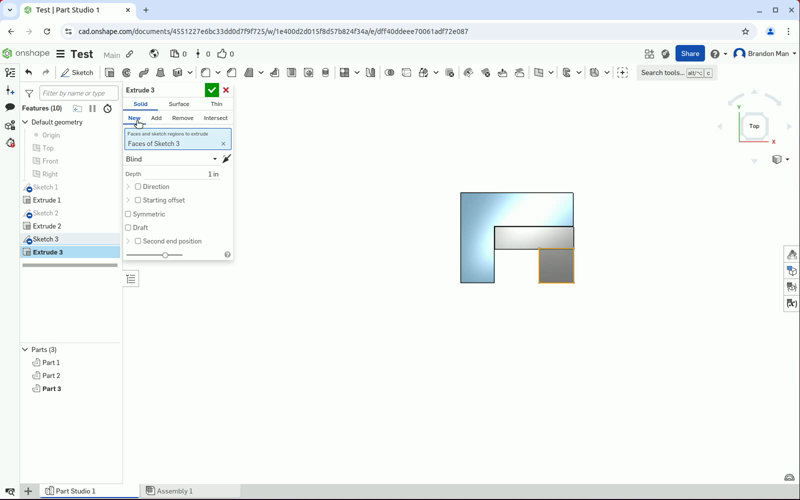
key(tab, 4)
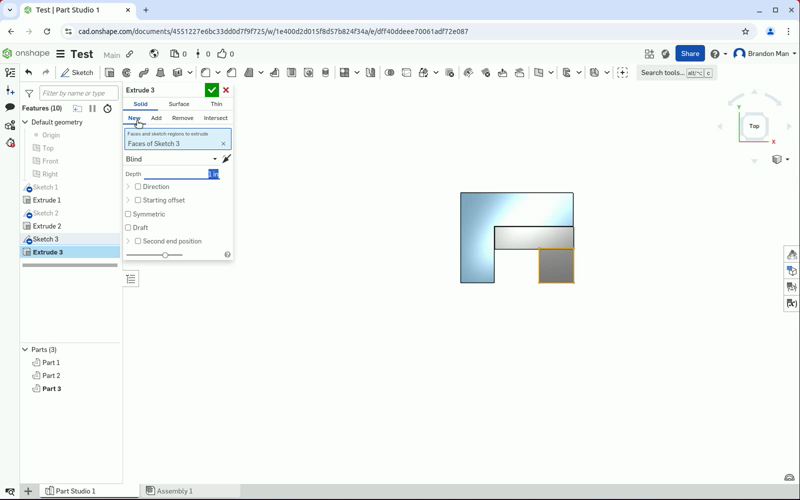
text(18.535)
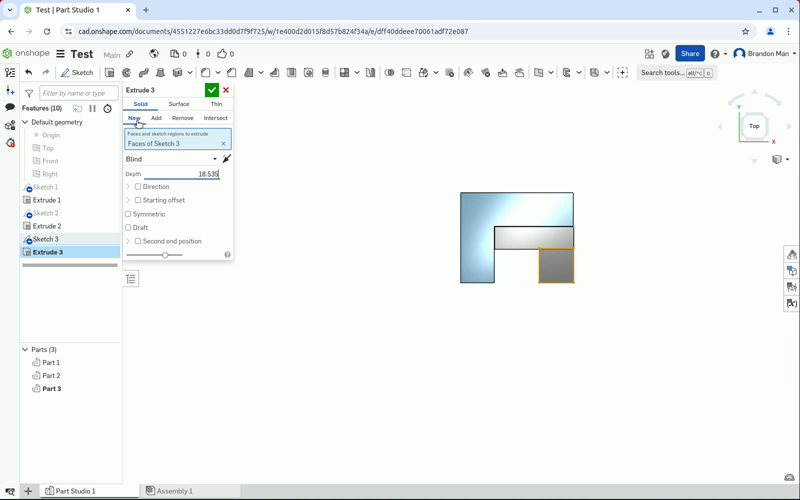
key(enter)
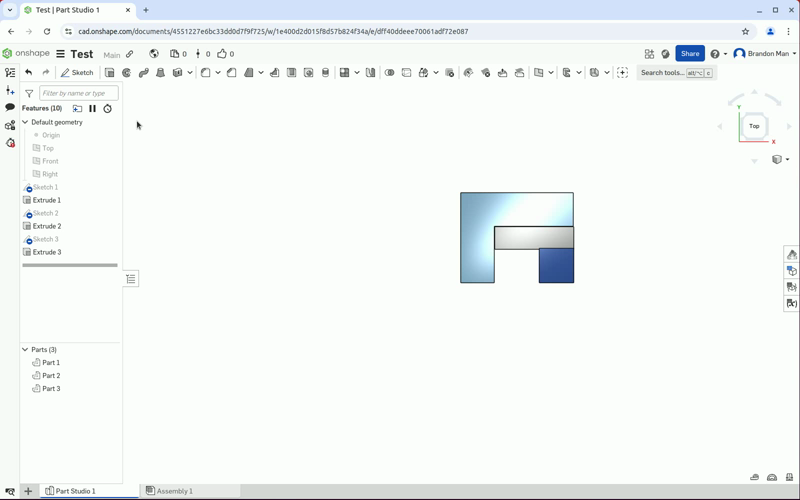
key(shift+h)
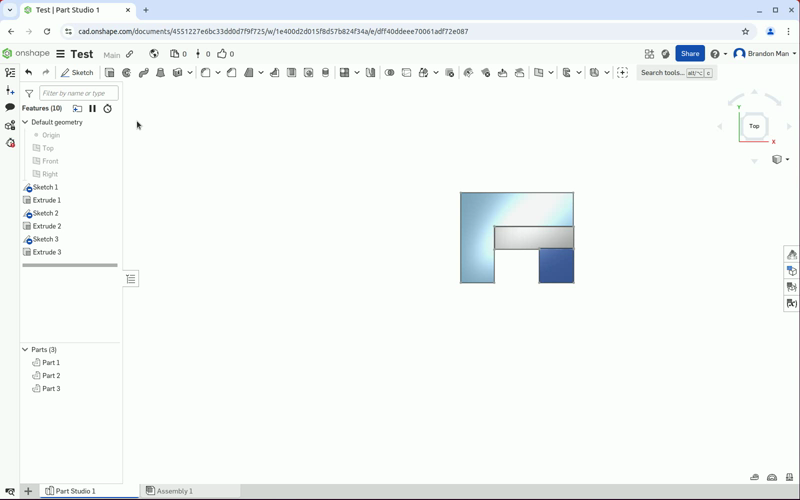
key(shift+h)
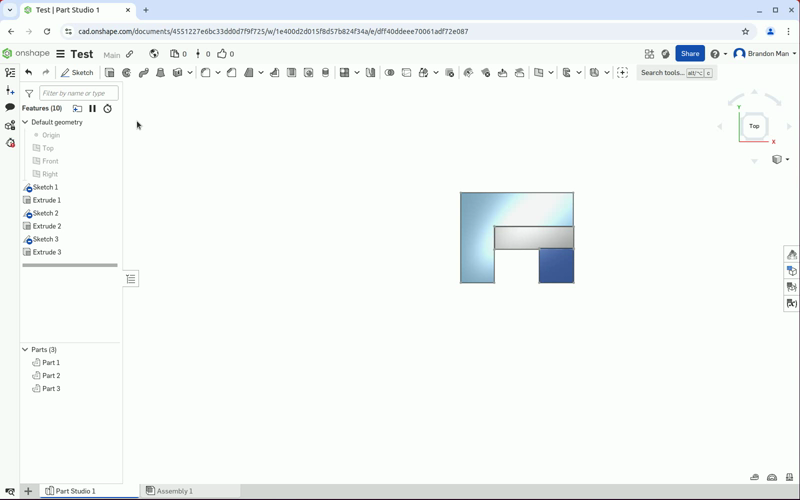
key(shift+7)
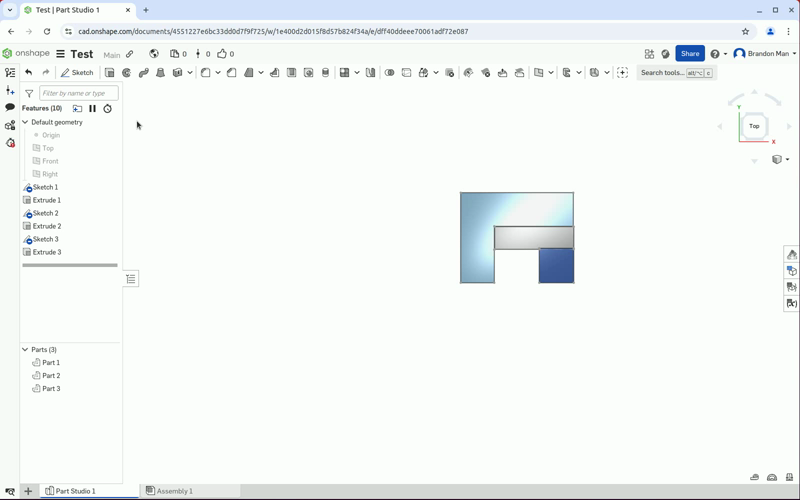
key(up, 3)
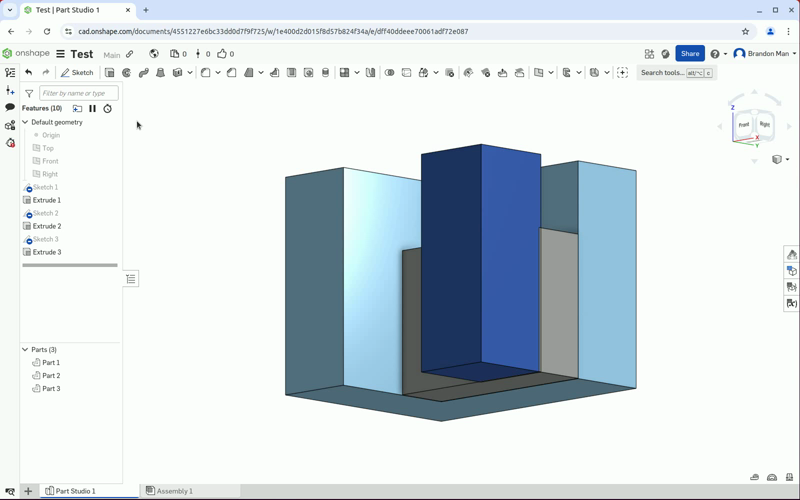
key(left, 3)
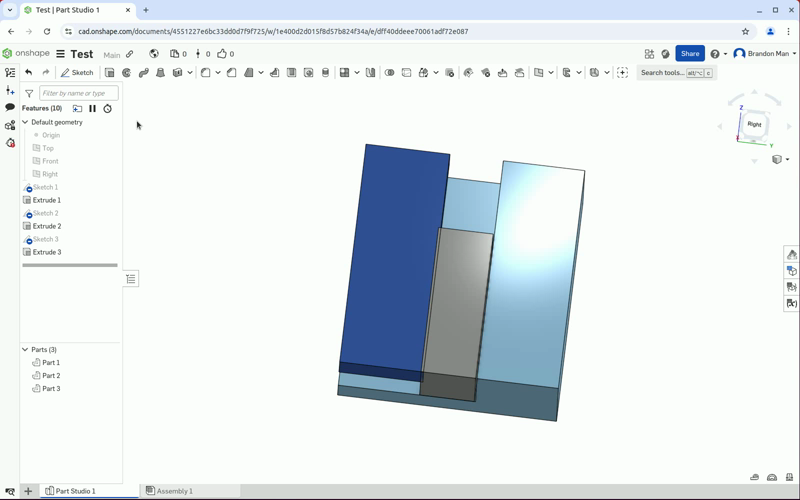
key(right, 3)
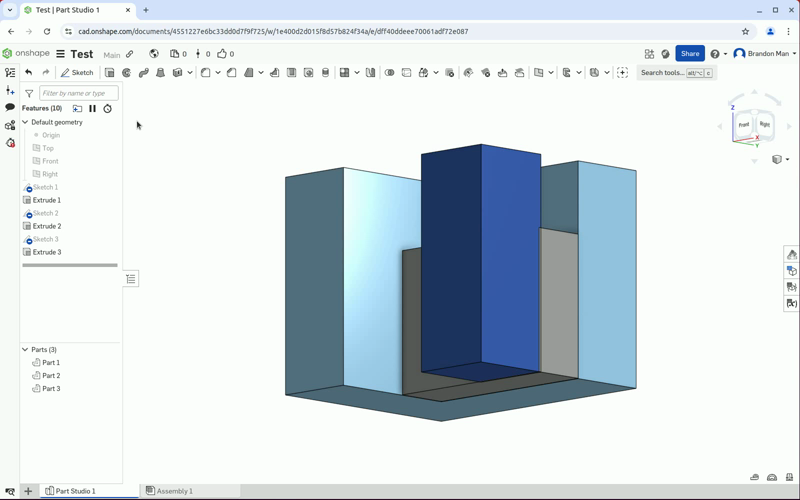
key(down, 3)
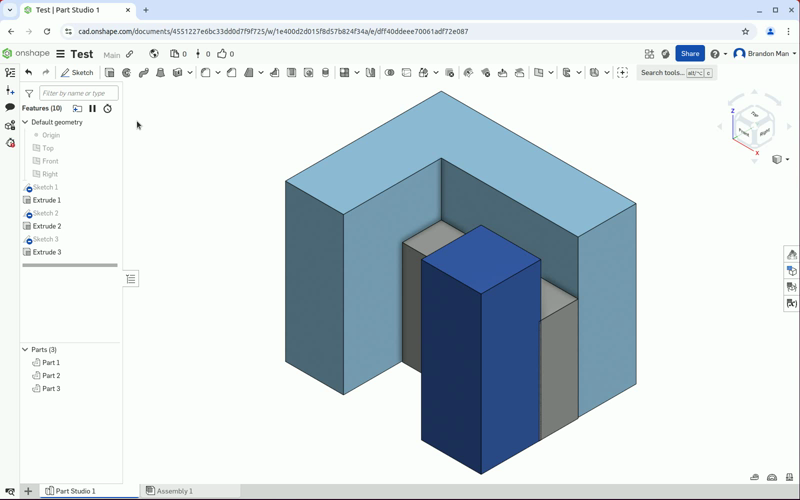
mouse_move(73, 189)
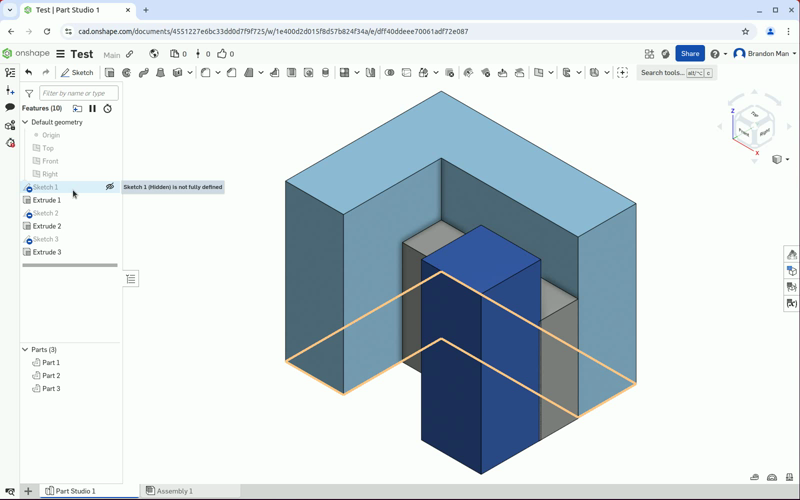
click(73, 189)